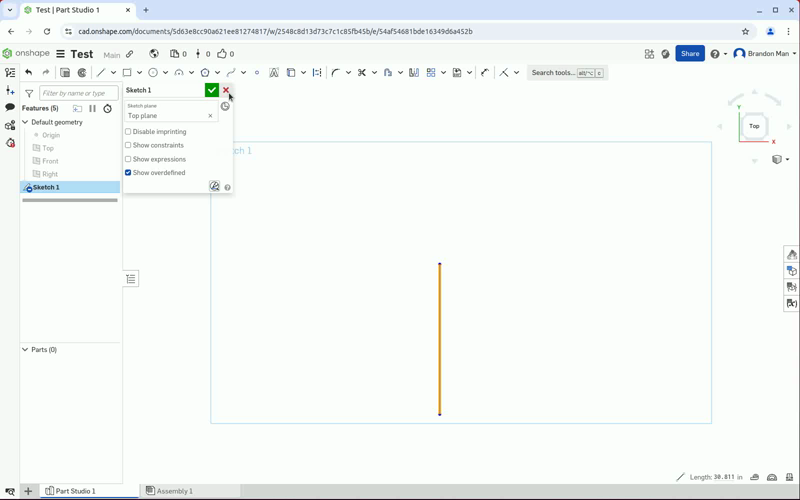
key(shift+h)
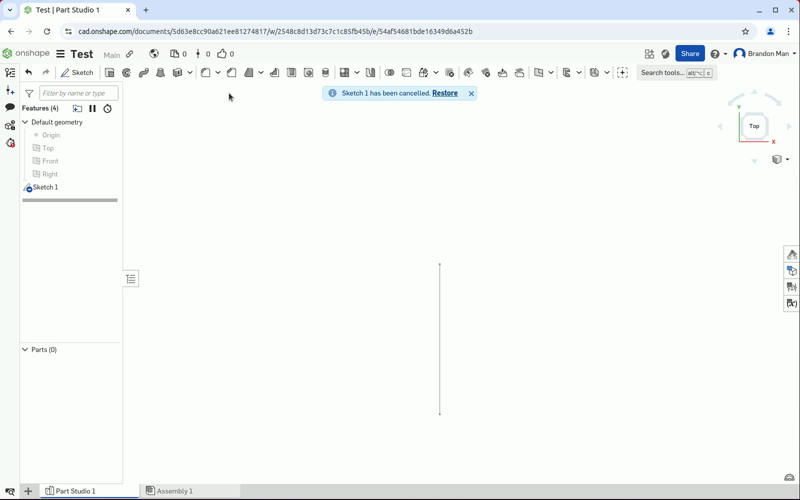
mouse_move(73, 352)
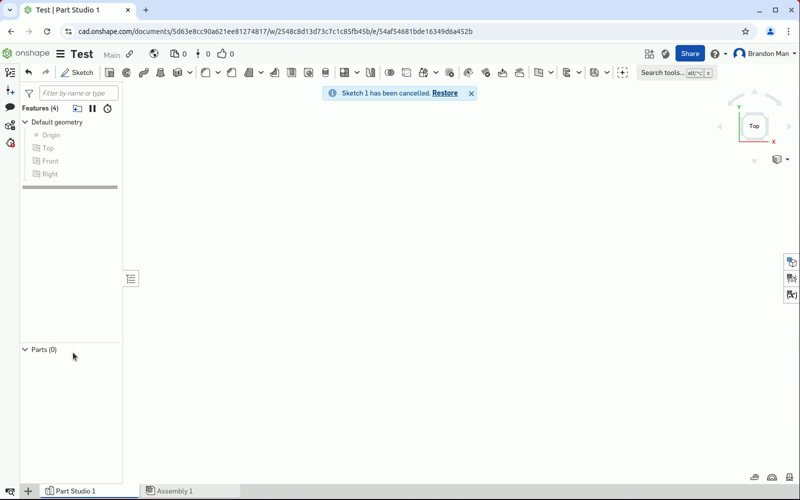
key(y)
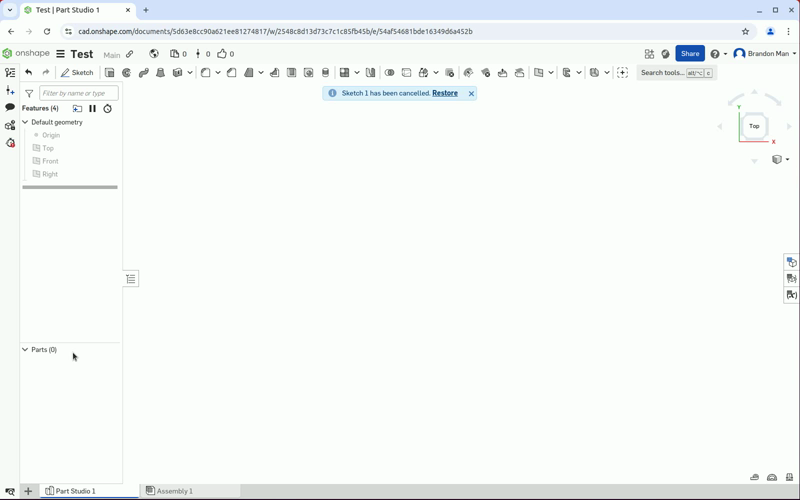
key(shift+p)
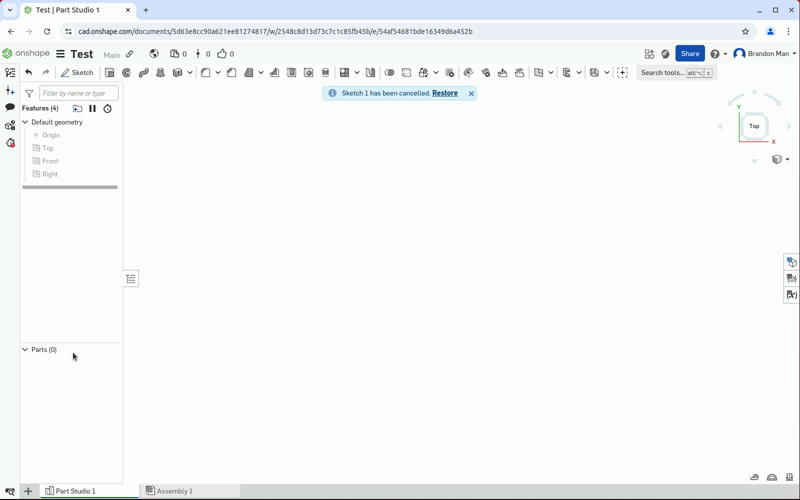
key(space)
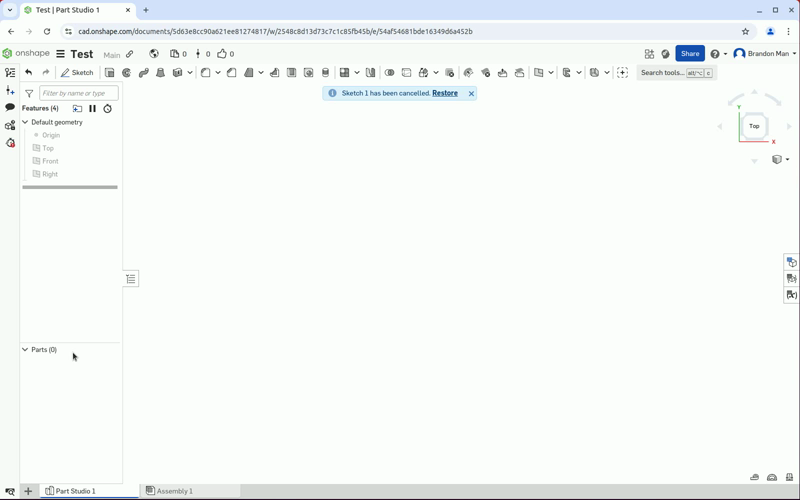
key_down(shift)
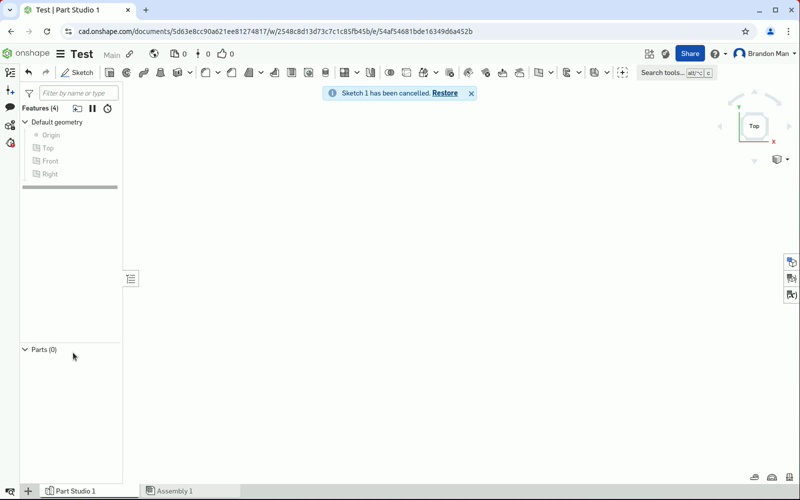
key(up)
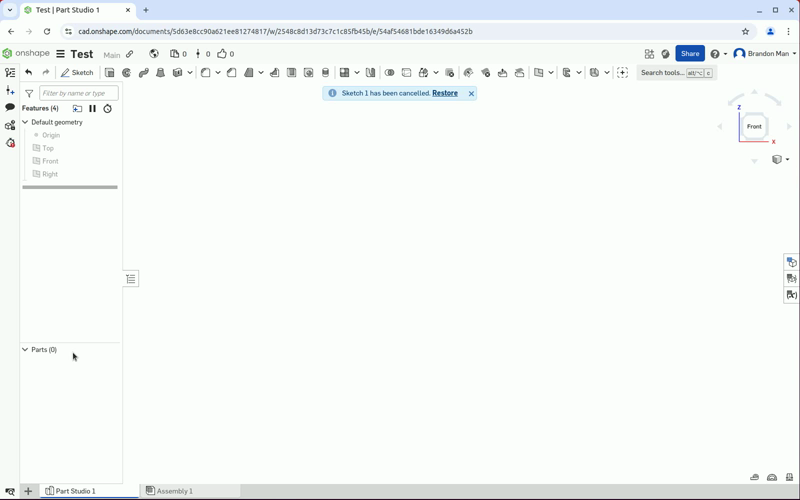
key_up(shift)
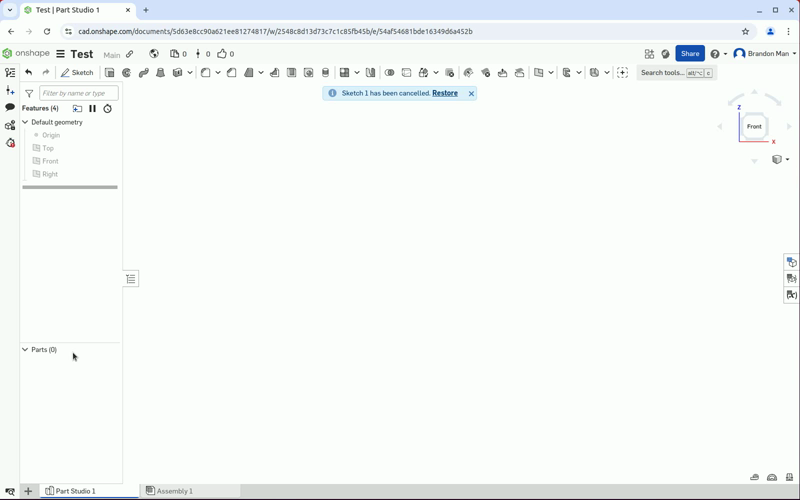
mouse_move(73, 352)
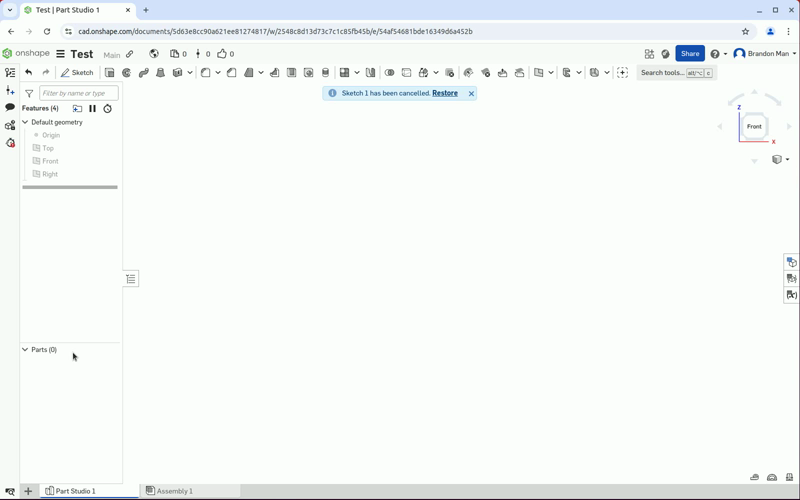
key(shift+y)
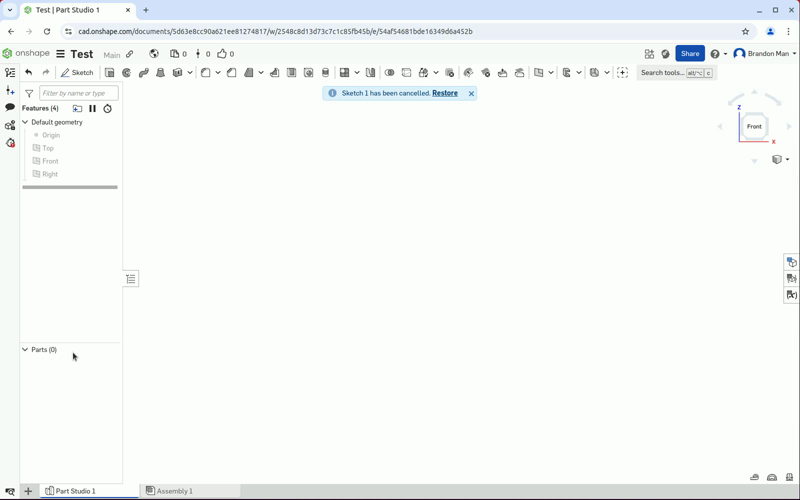
key(shift+s)
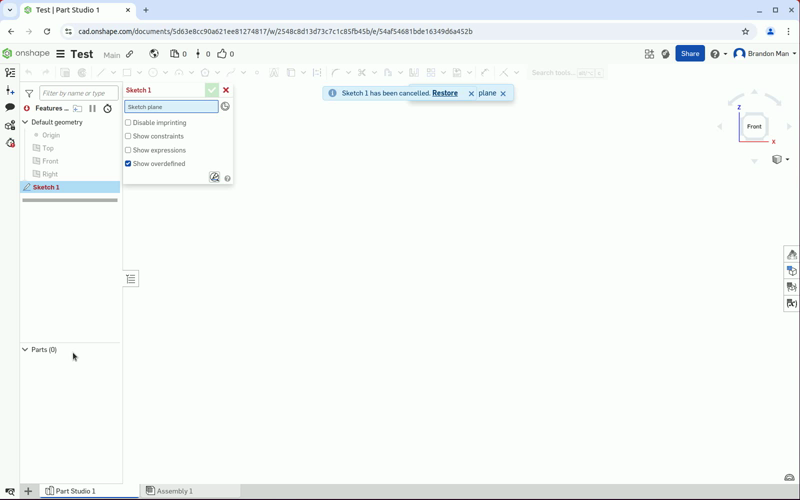
mouse_move(73, 163)
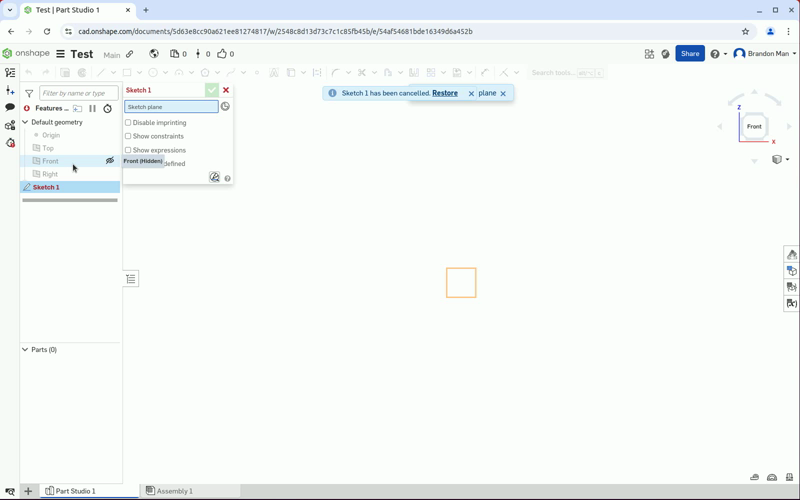
click(73, 163)
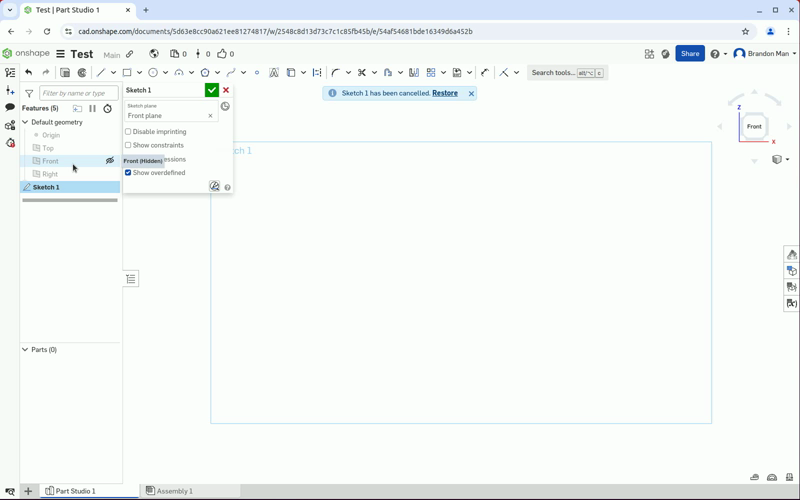
mouse_move(73, 352)
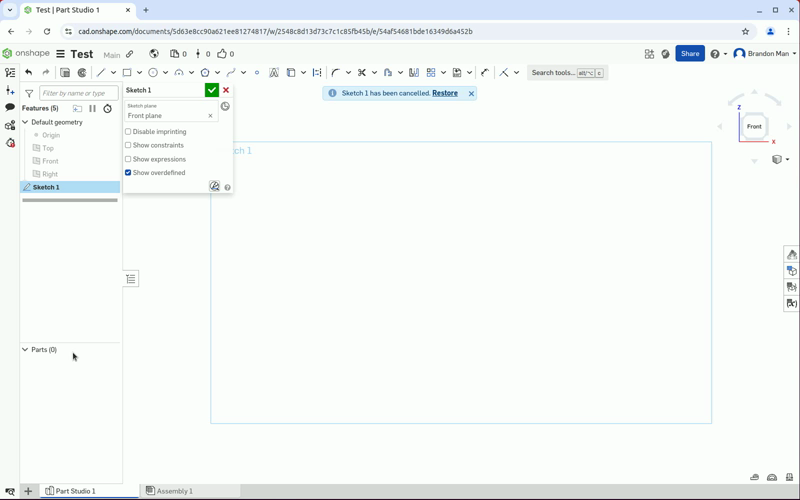
key(y)
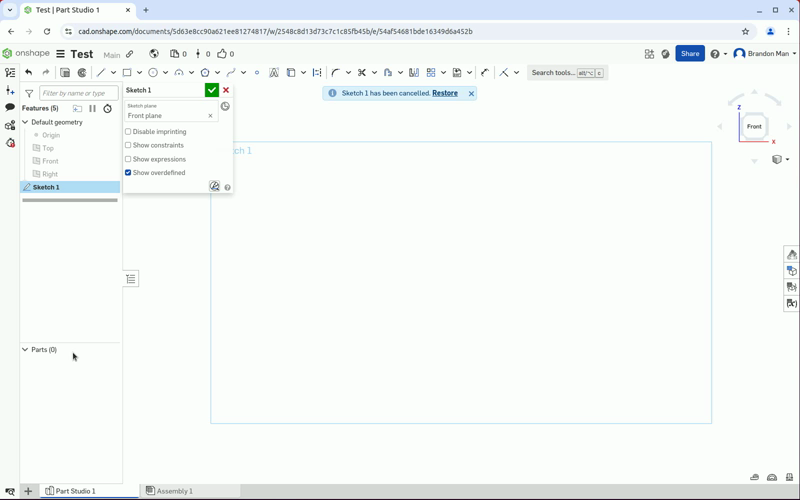
key(l)
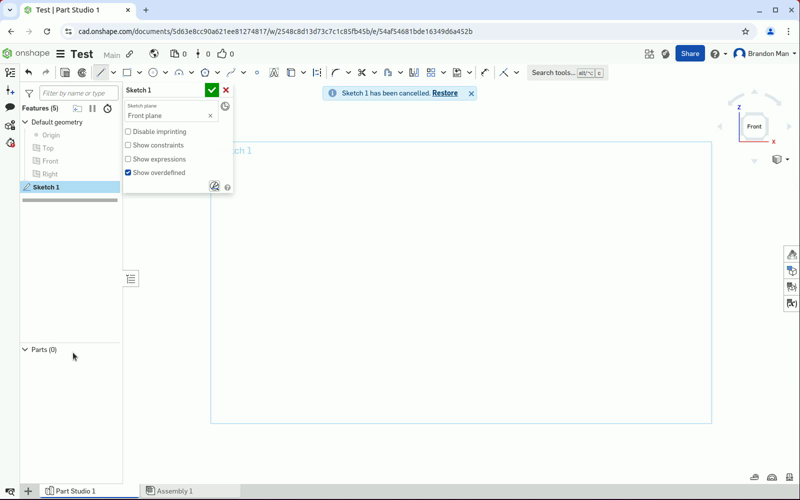
key_down(shift)
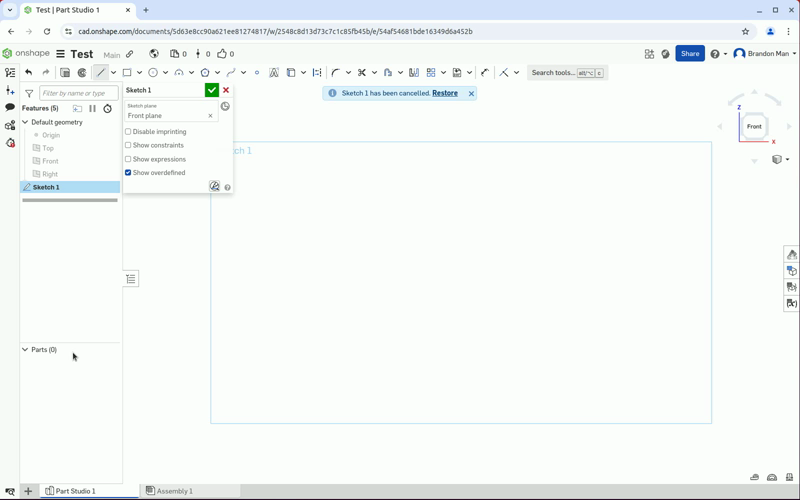
mouse_move(535, 282)
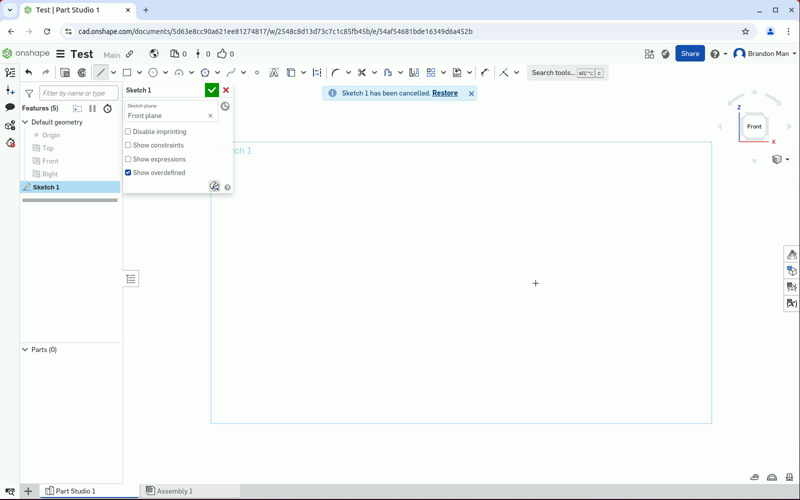
click(535, 282)
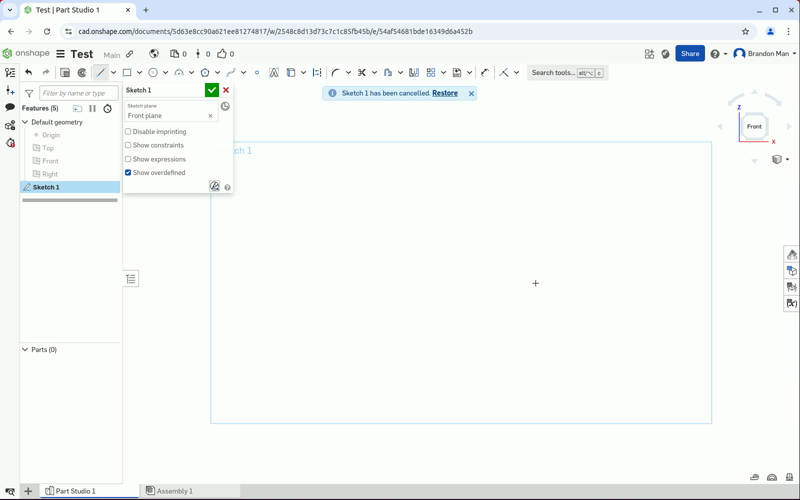
key_up(shift)
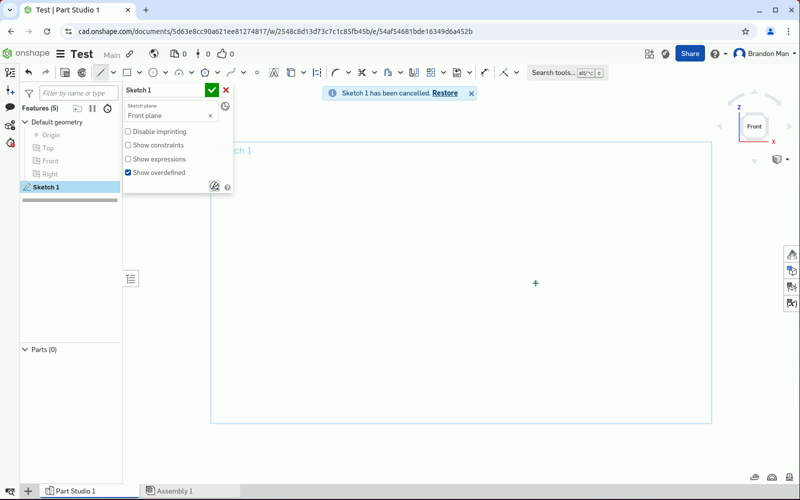
key_down(shift)
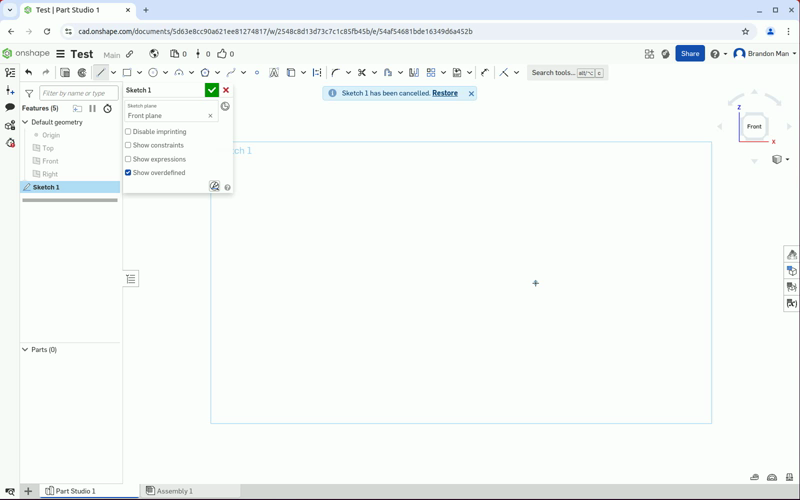
mouse_move(565, 282)
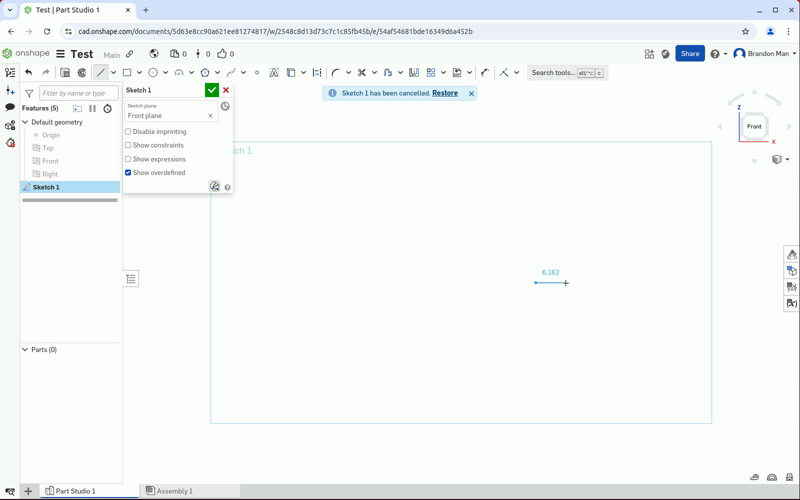
mouse_move(574, 282)
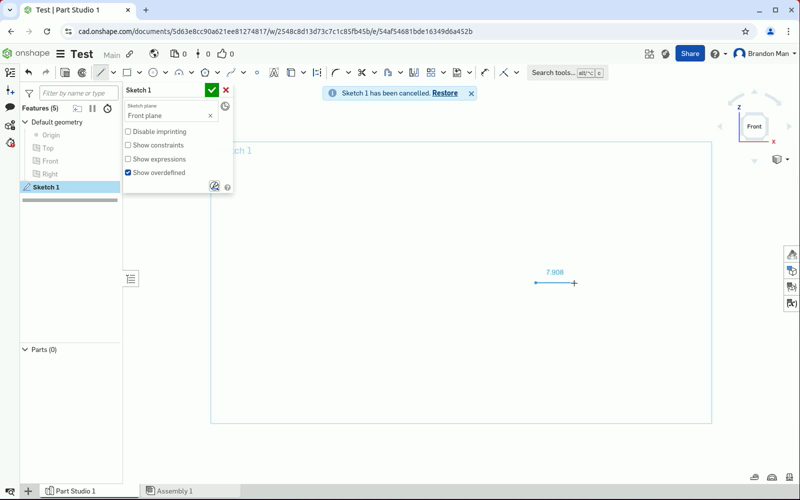
click(574, 282)
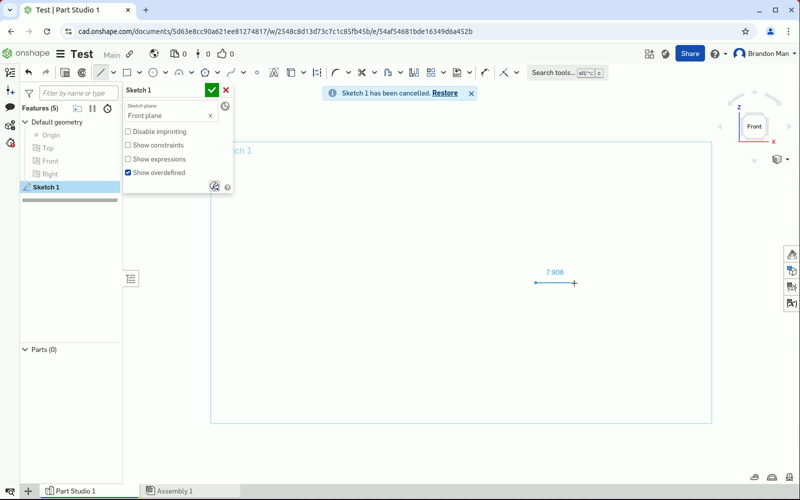
key_up(shift)
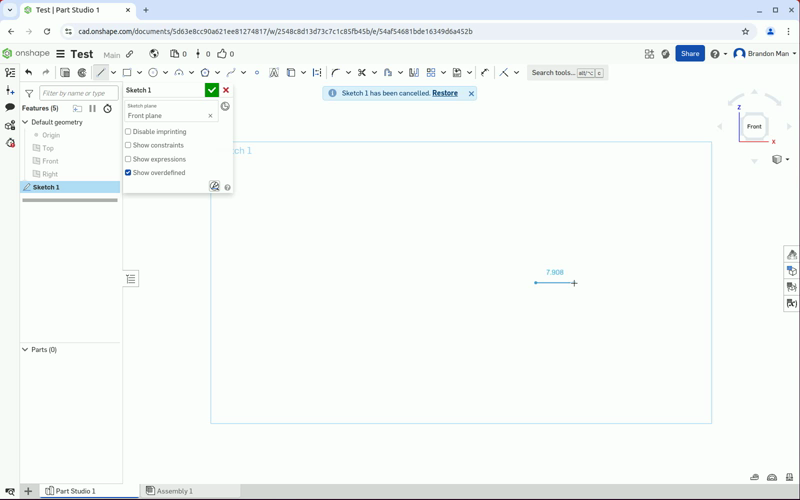
key_down(shift)
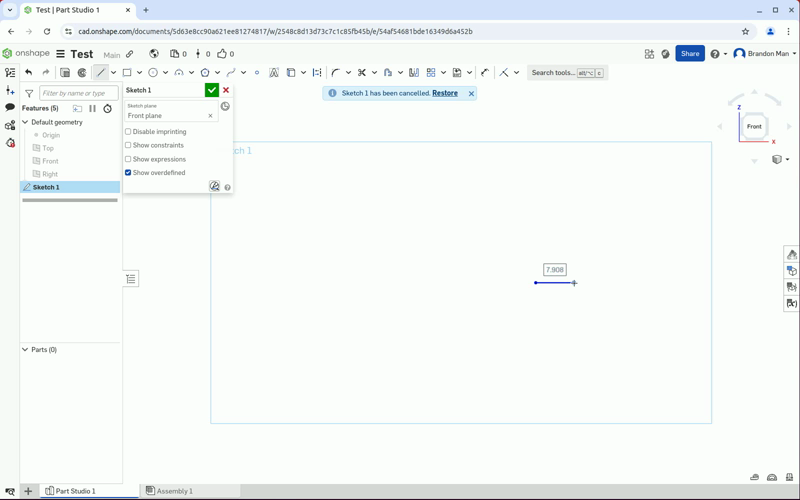
mouse_move(589, 282)
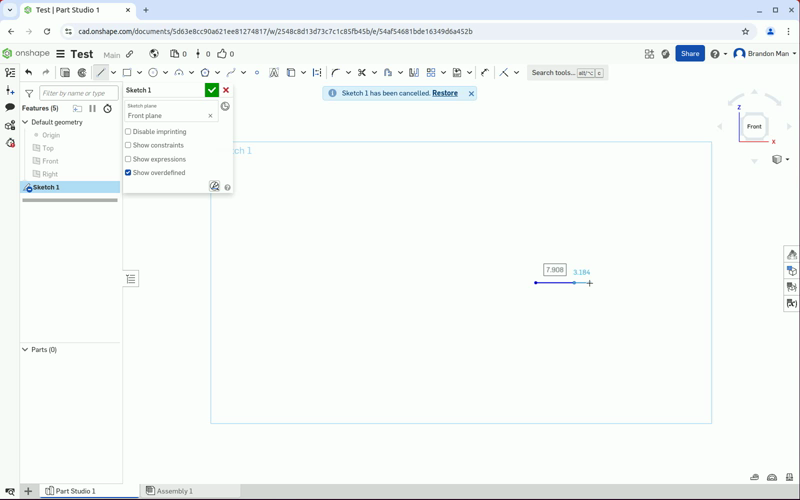
mouse_move(574, 244)
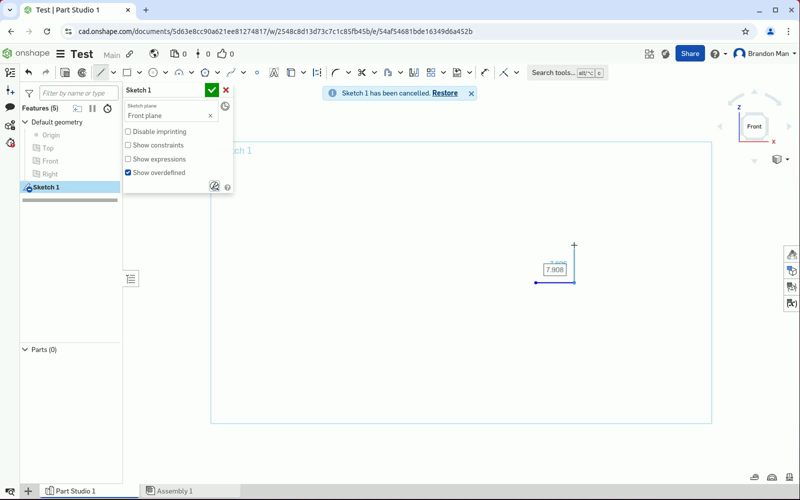
click(574, 244)
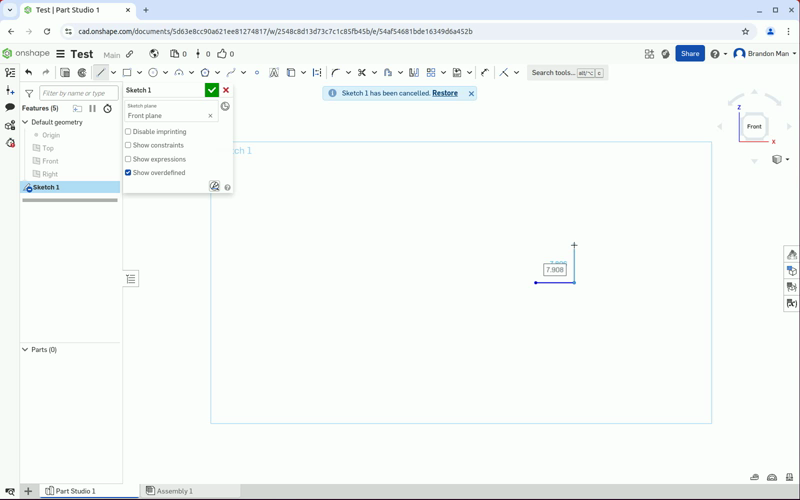
key_up(shift)
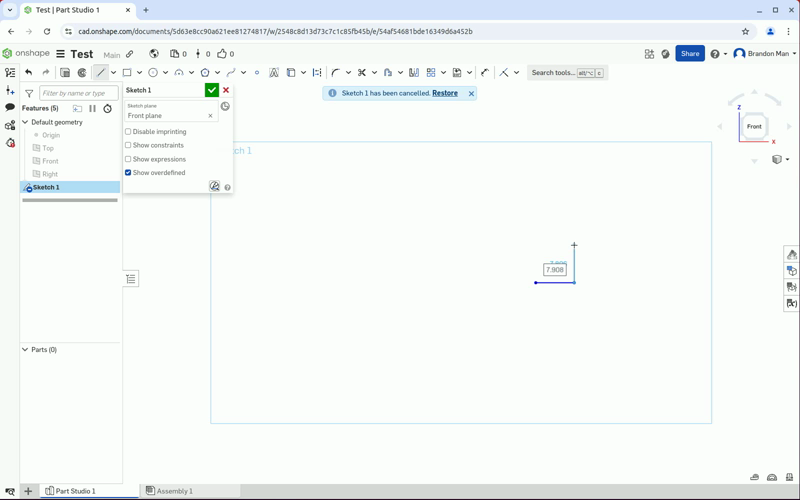
key_down(shift)
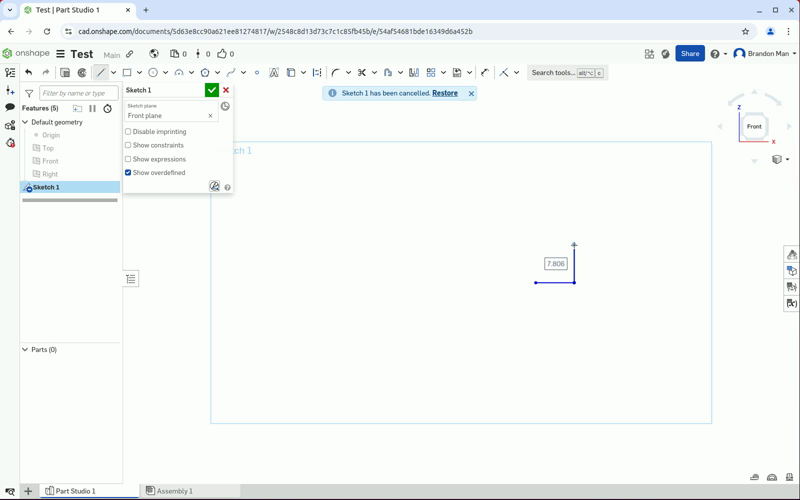
mouse_move(589, 244)
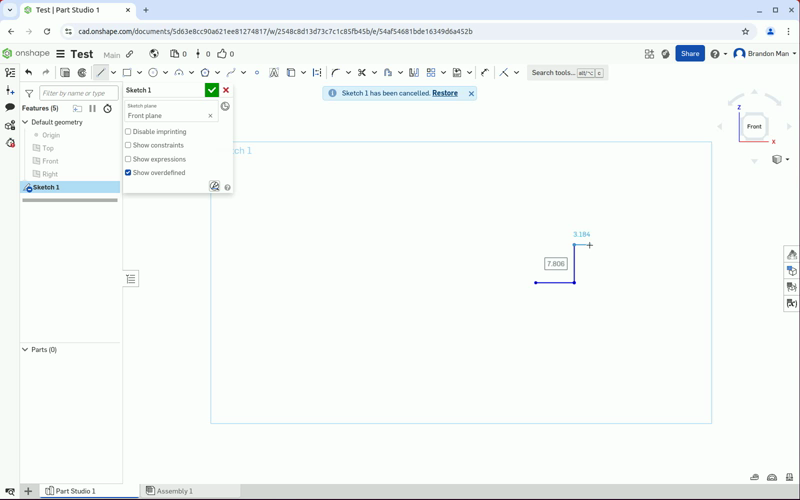
mouse_move(535, 244)
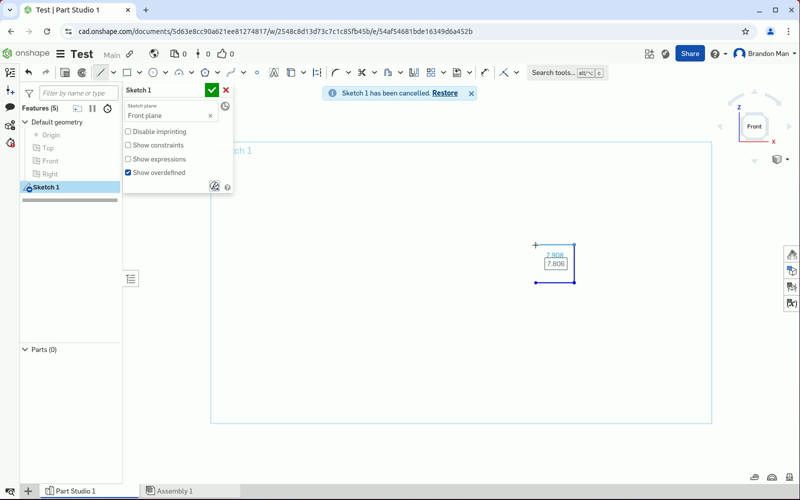
click(535, 244)
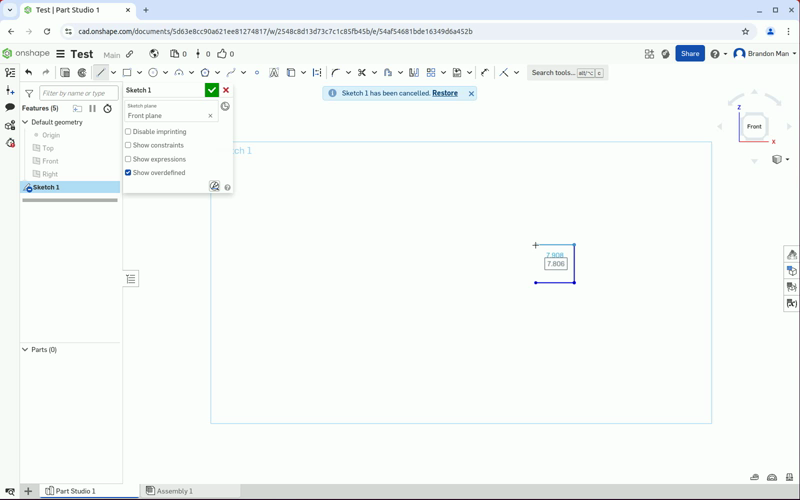
key_up(shift)
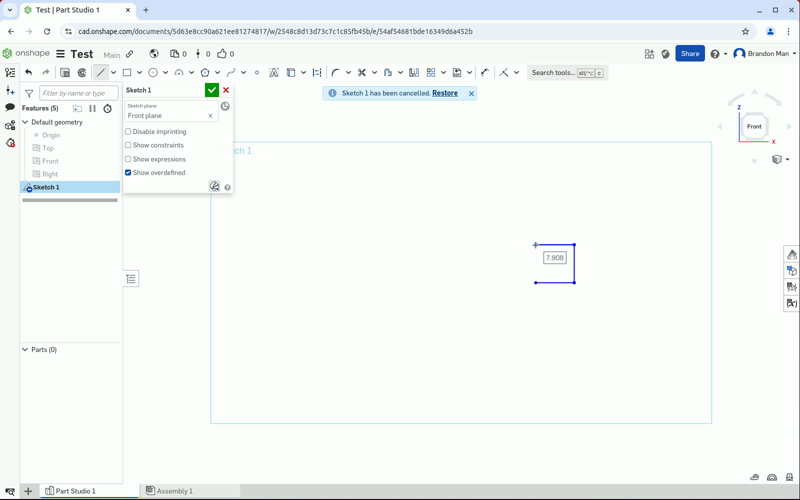
mouse_move(565, 244)
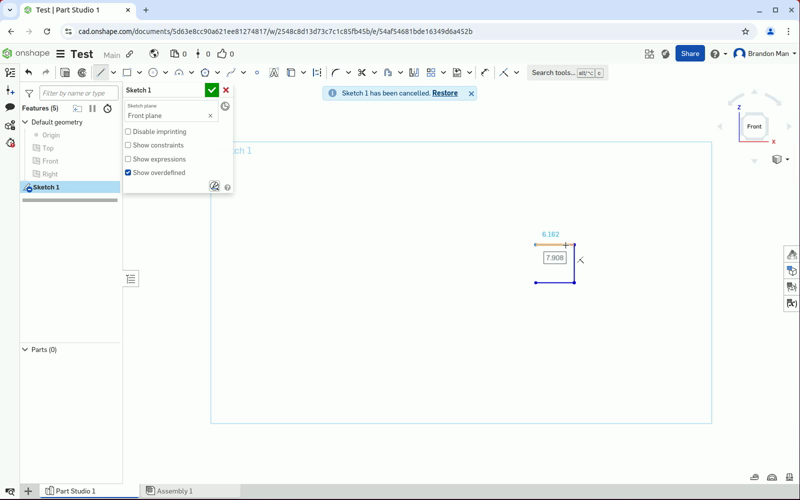
key_down(shift)
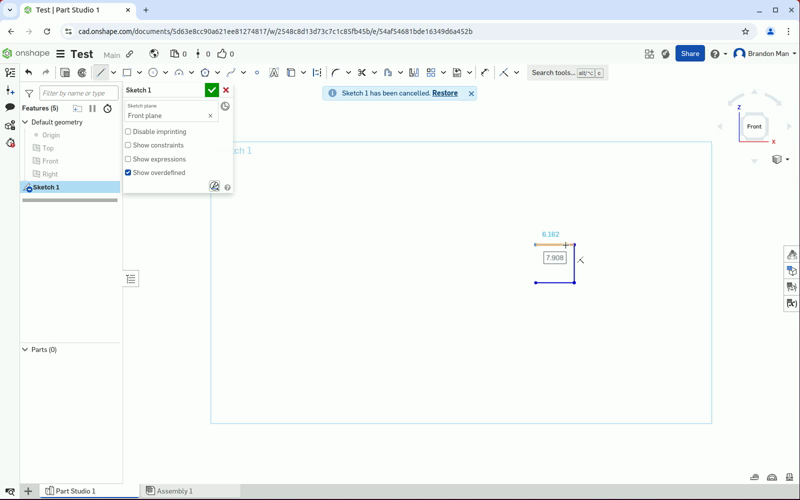
mouse_move(535, 282)
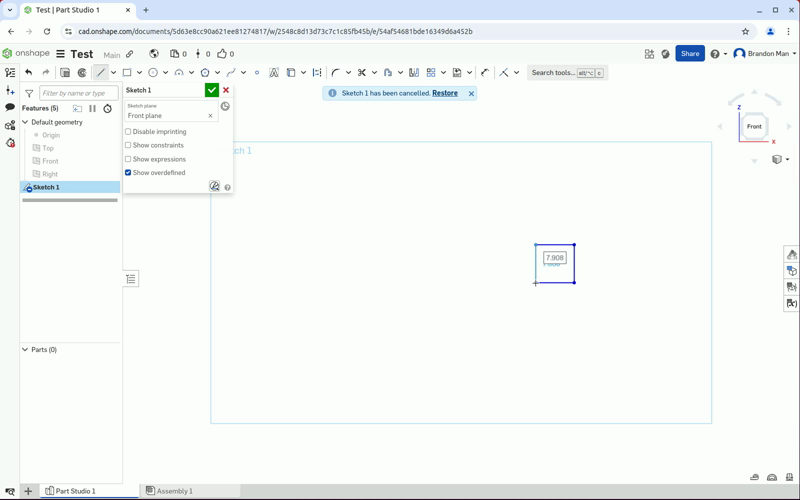
key_up(shift)
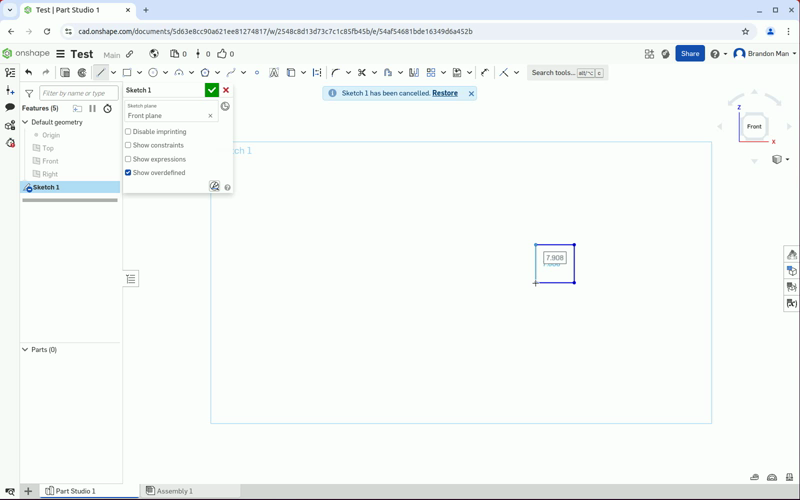
click(535, 282)
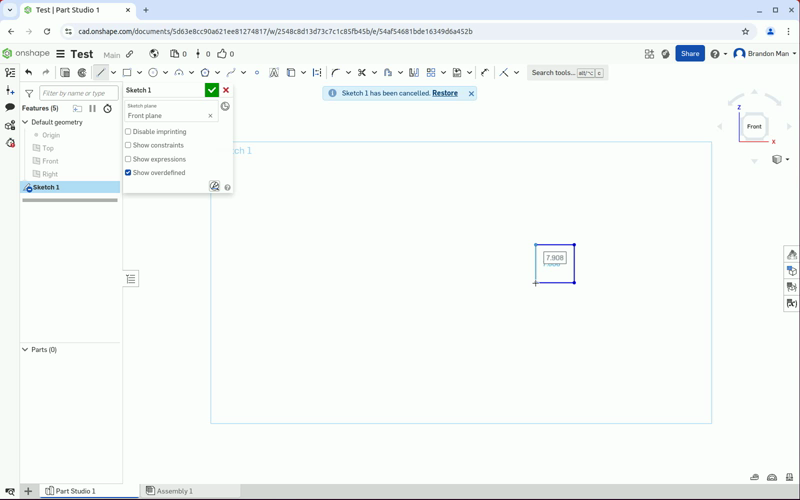
key(esc)
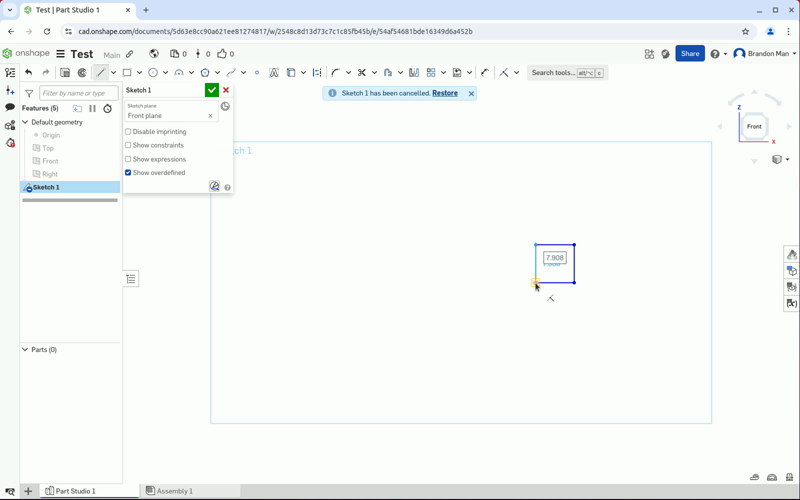
mouse_move(548, 275)
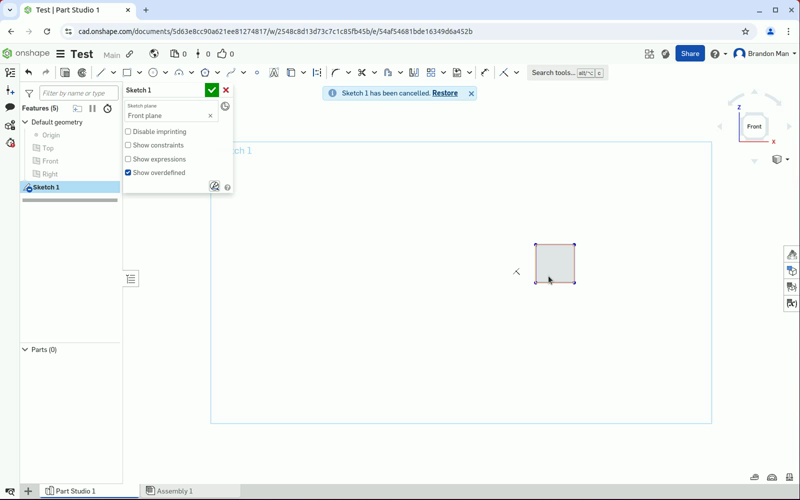
scroll(6)
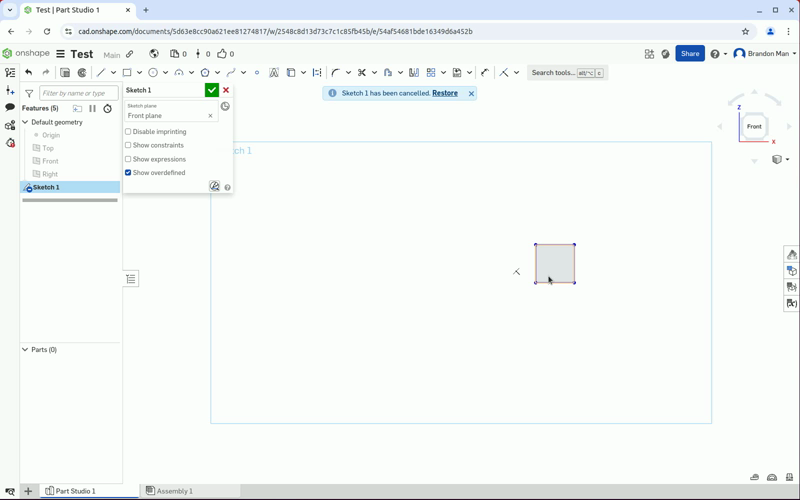
scroll(6)
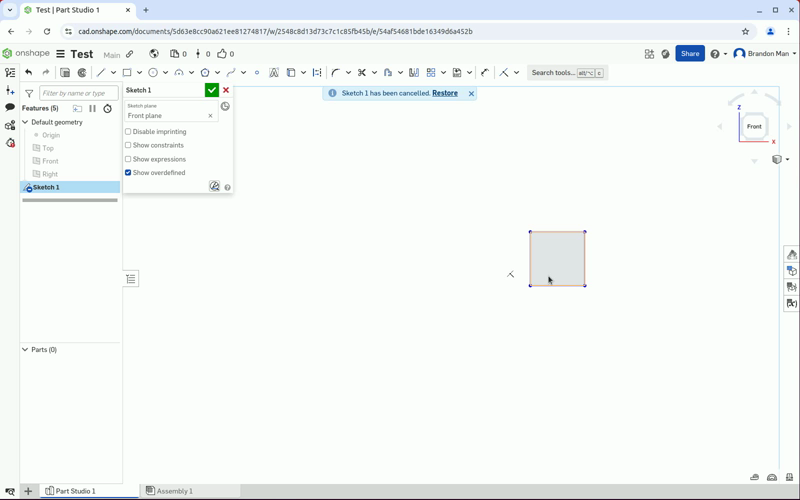
scroll(6)
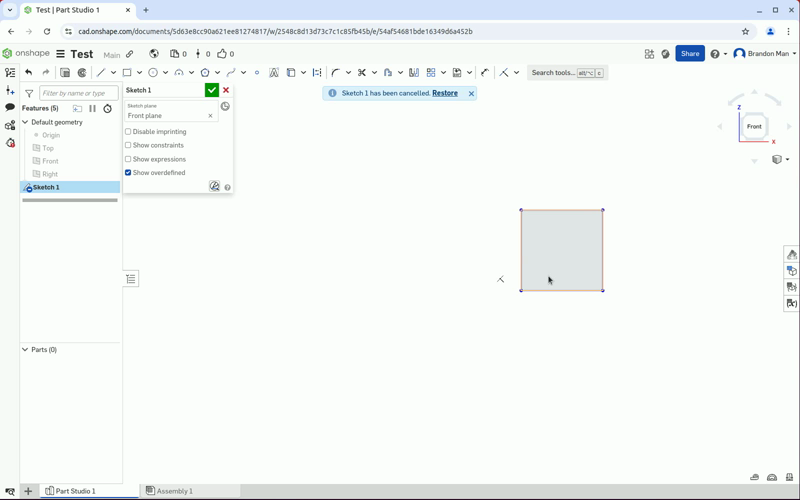
scroll(6)
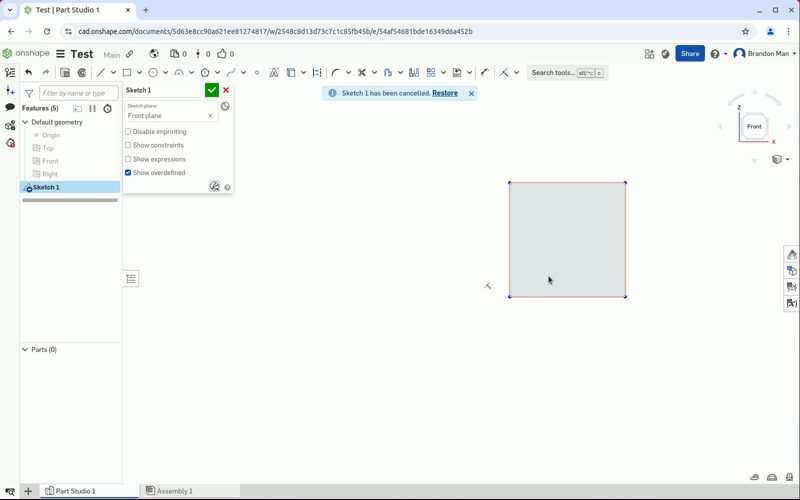
scroll(6)
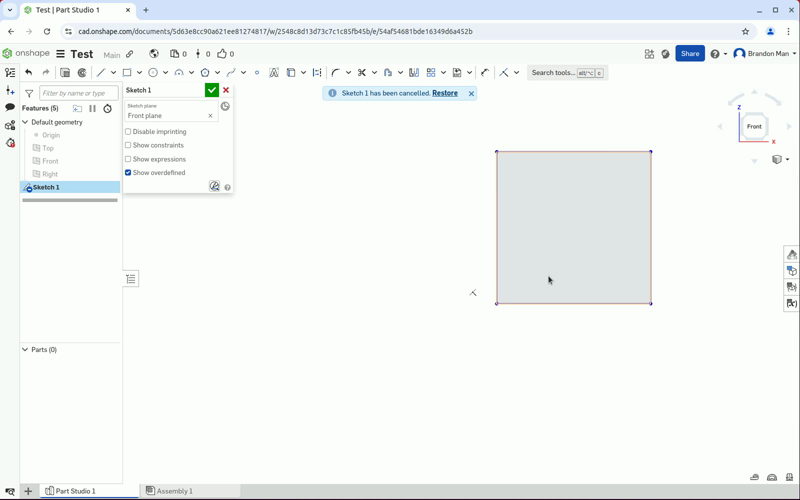
scroll(6)
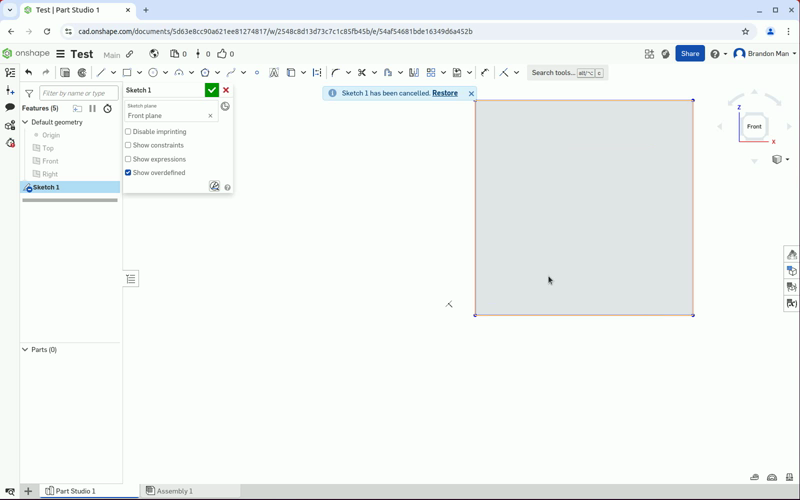
scroll(6)
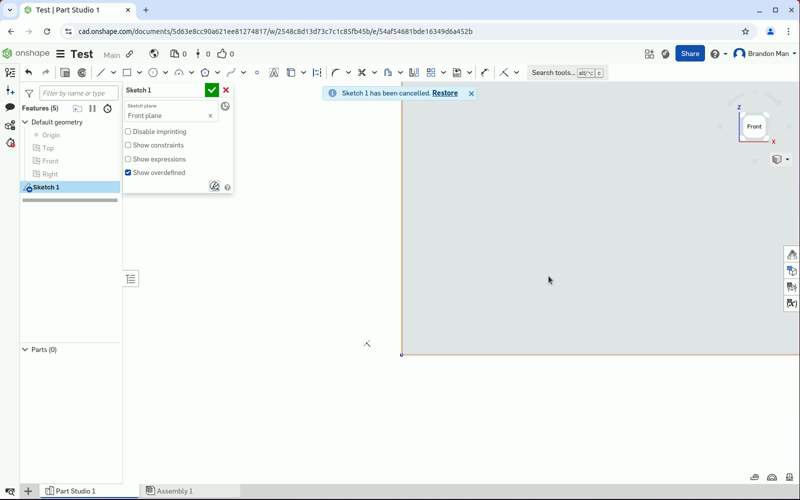
click(548, 275)
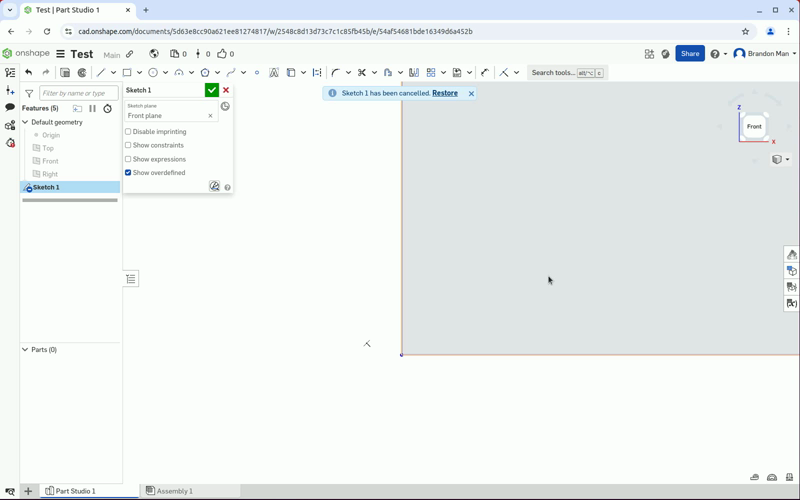
scroll(-6)
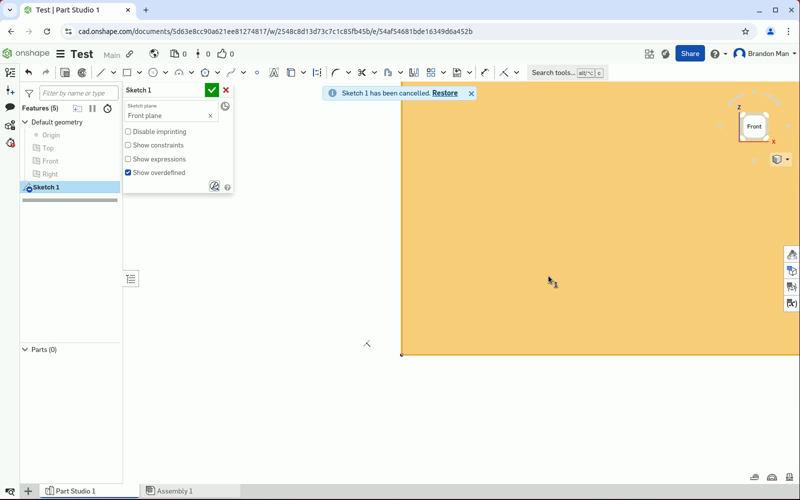
scroll(-6)
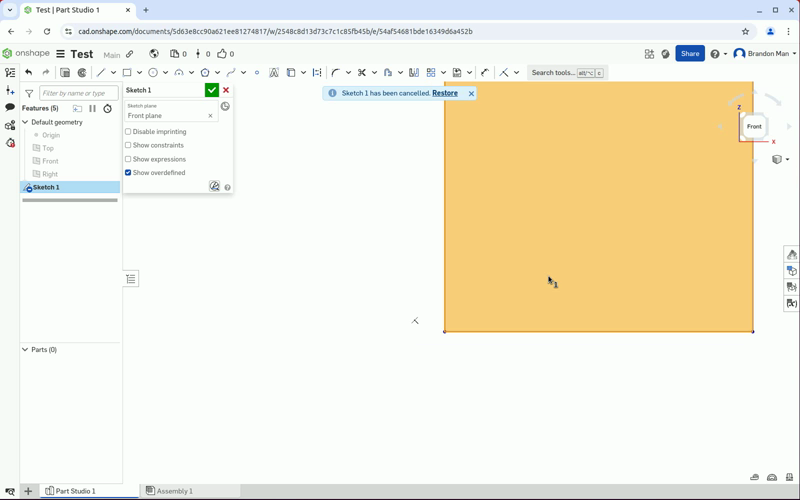
scroll(-6)
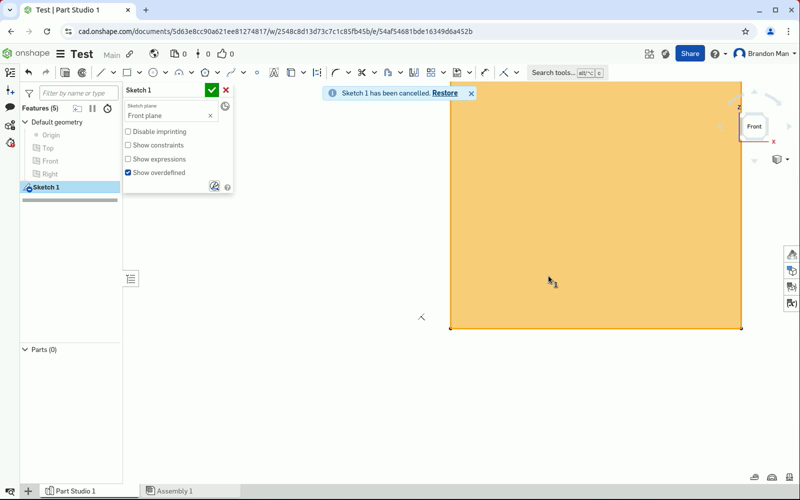
scroll(-6)
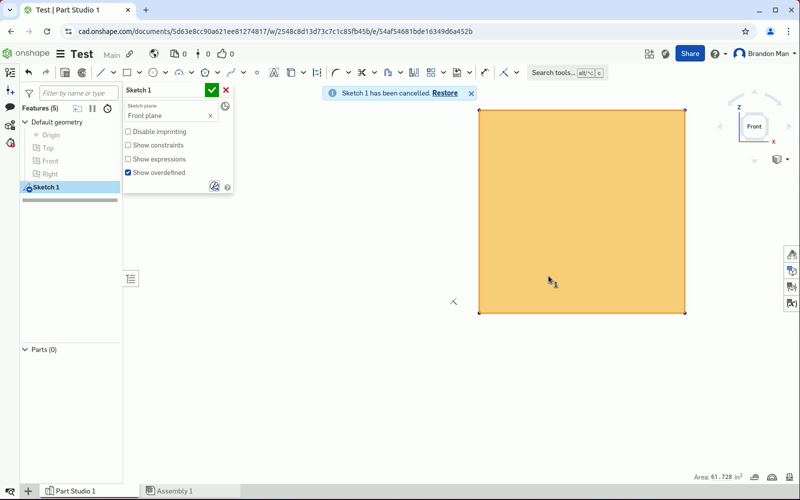
scroll(-6)
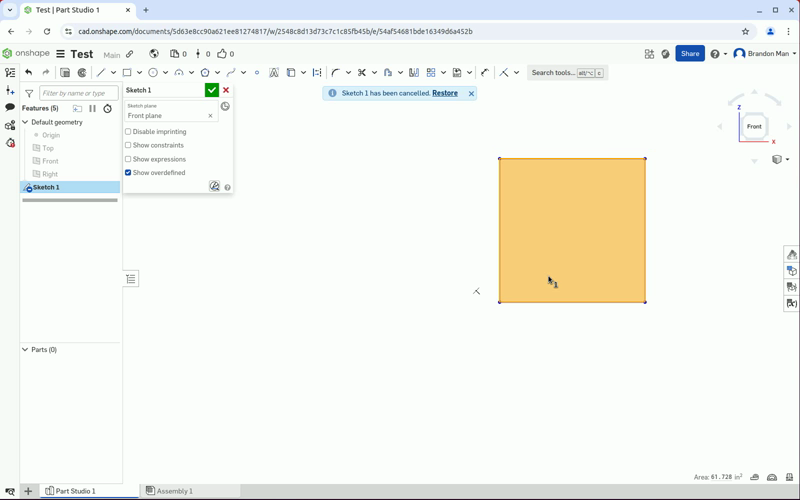
scroll(-6)
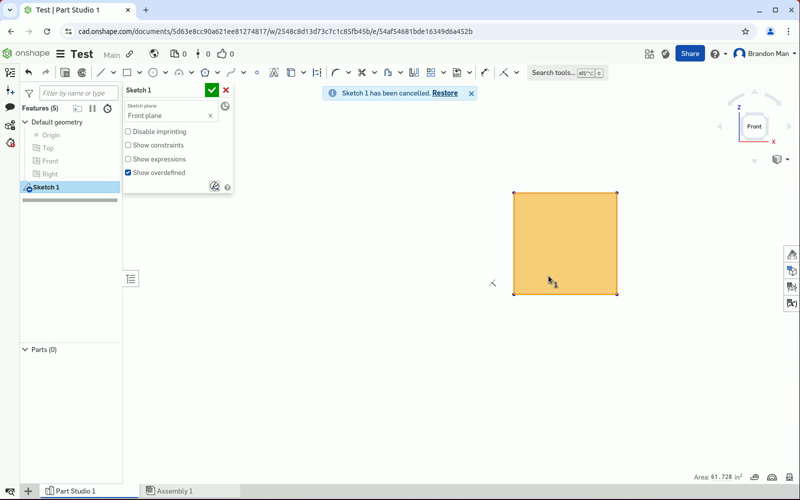
scroll(-6)
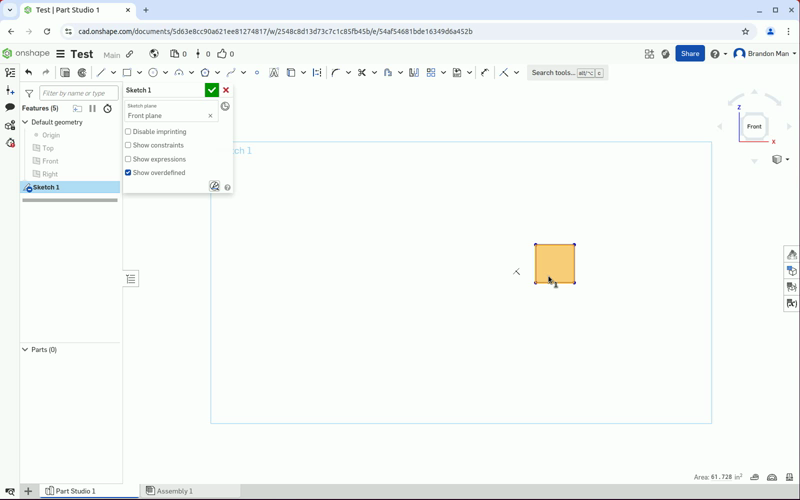
mouse_move(73, 352)
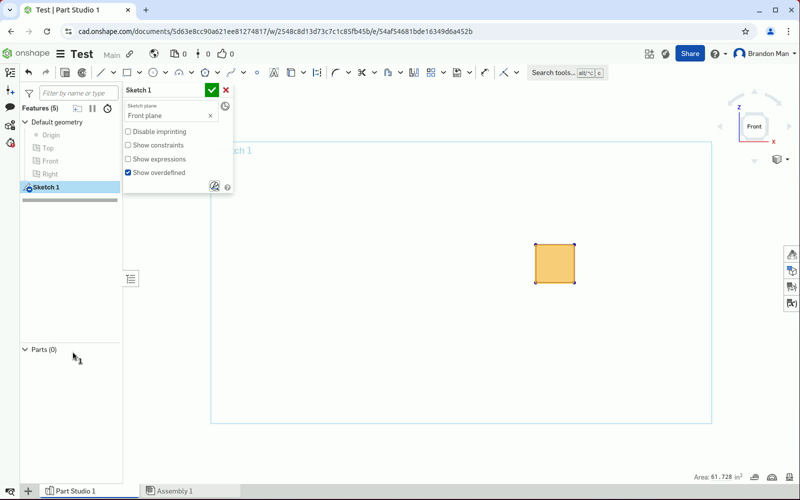
key(shift+y)
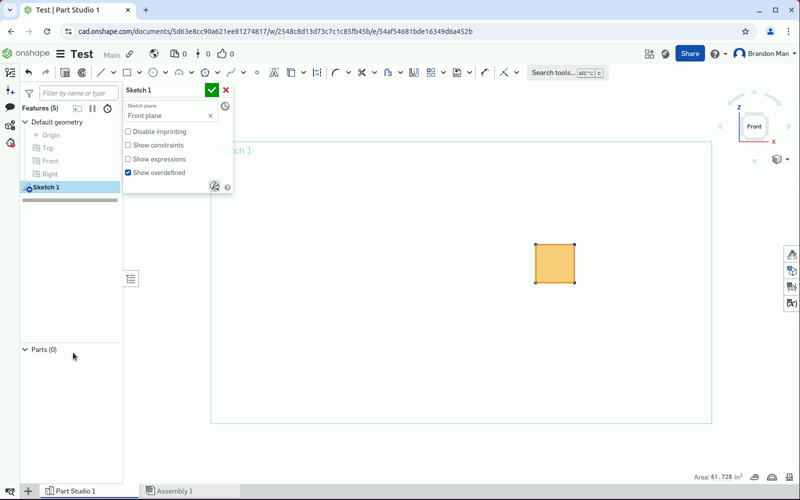
key(shift+e)
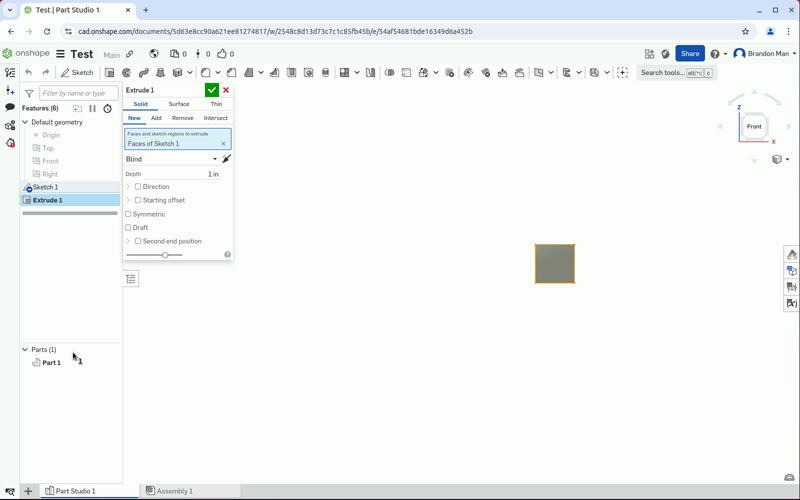
mouse_move(143, 106)
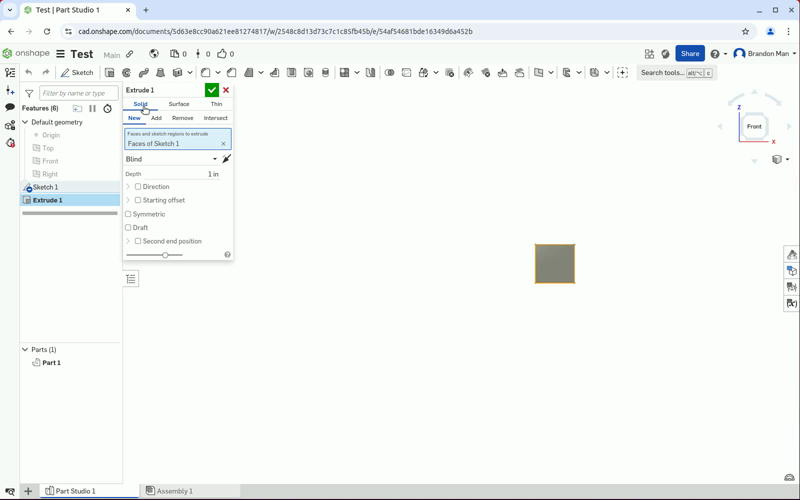
click(143, 106)
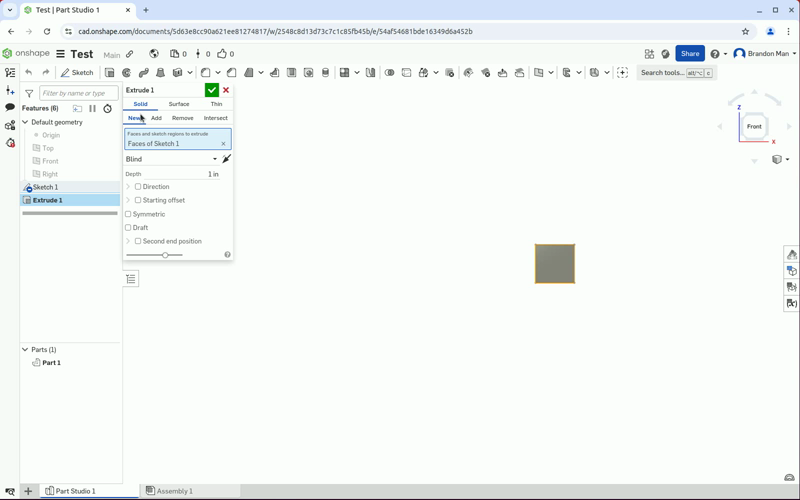
mouse_move(137, 120)
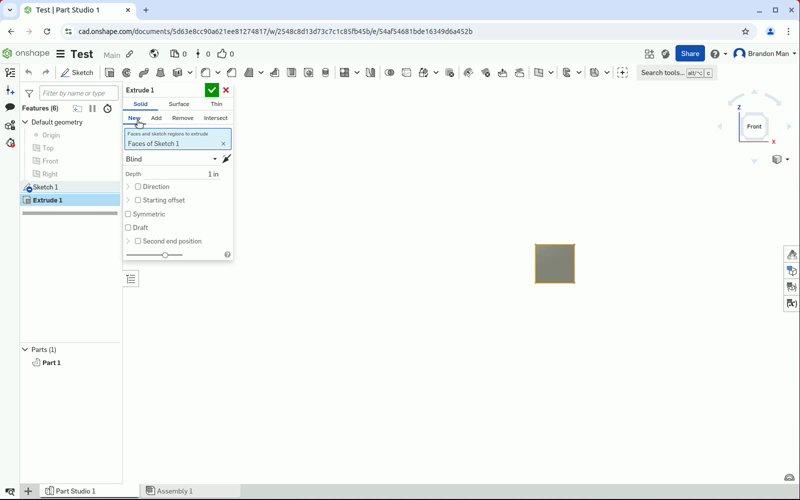
click(137, 120)
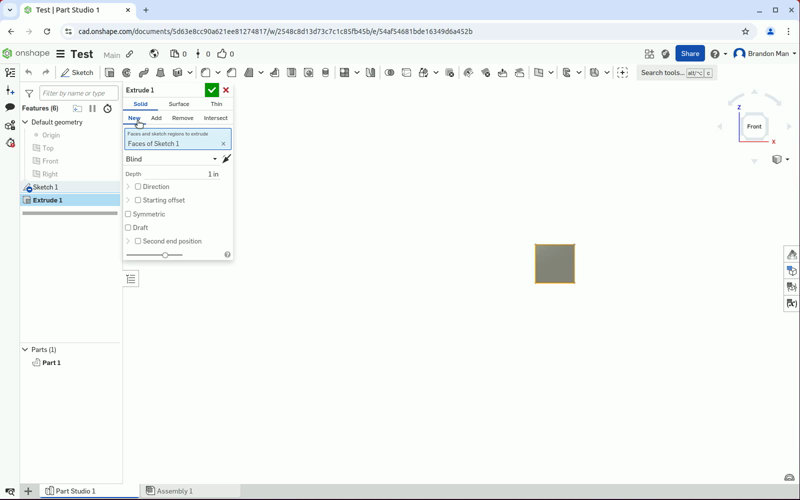
key(tab, 4)
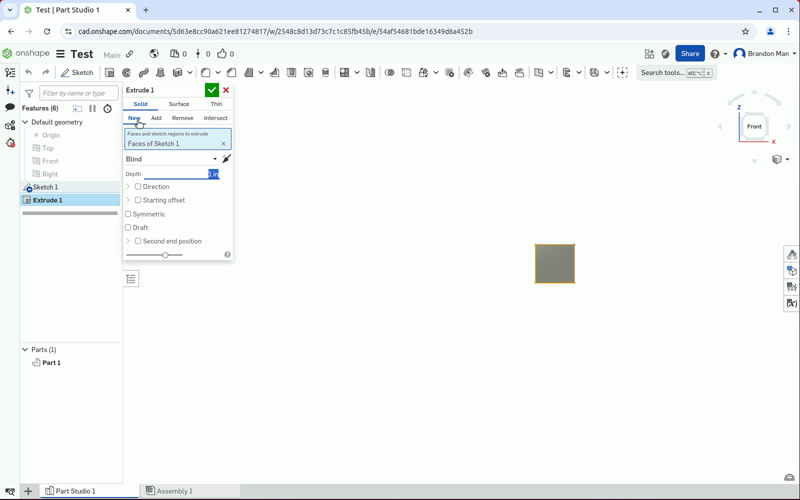
text(15.406)
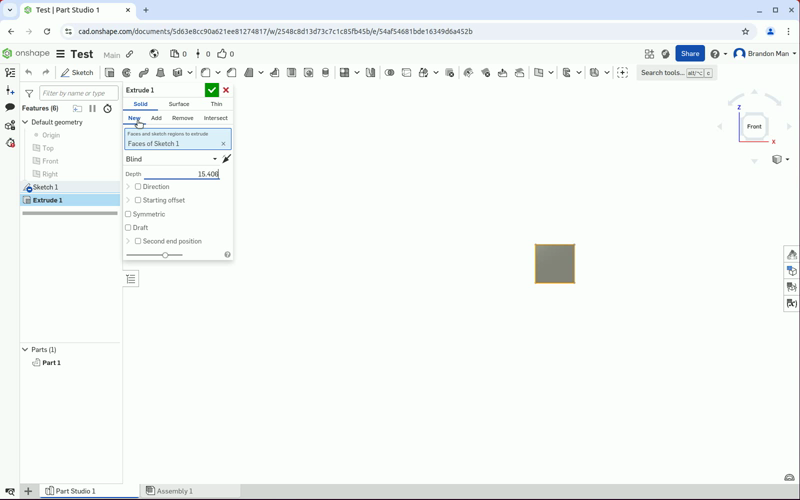
key(tab, 3)
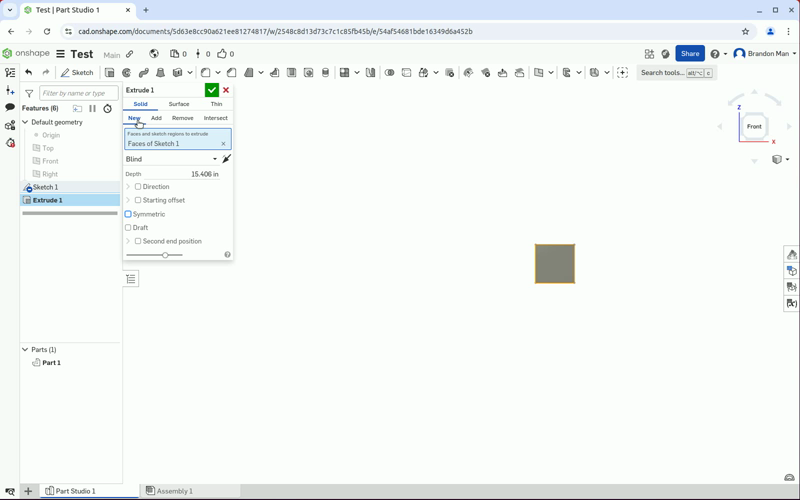
key(space)
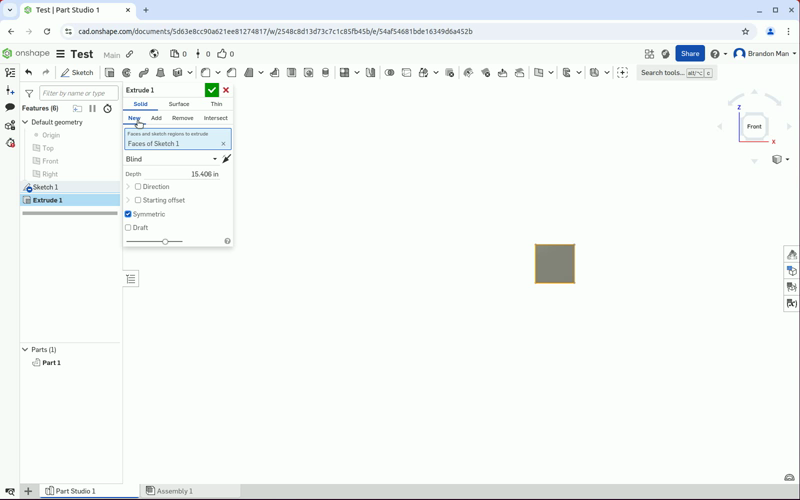
key(enter)
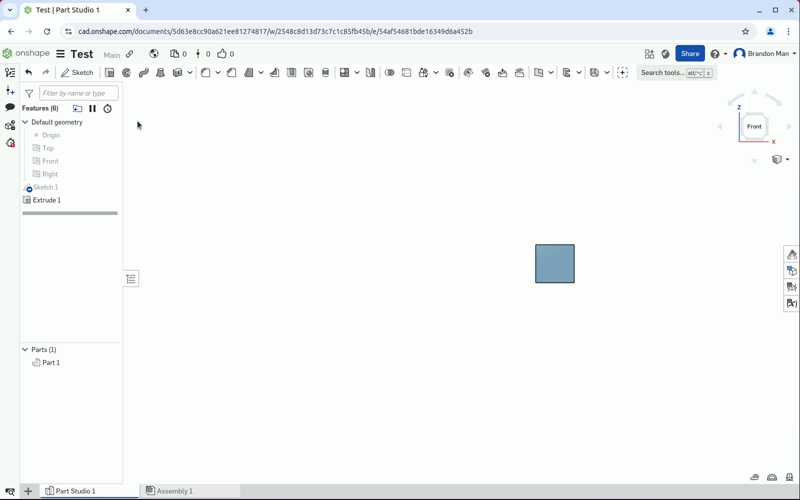
key(shift+h)
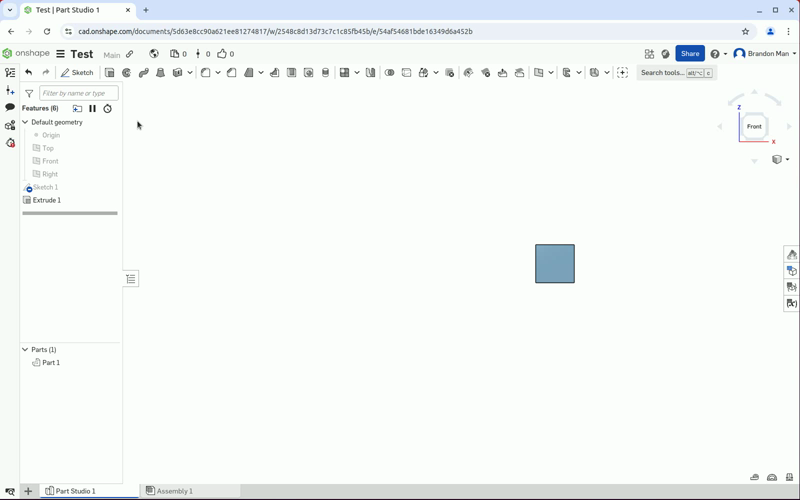
key(shift+h)
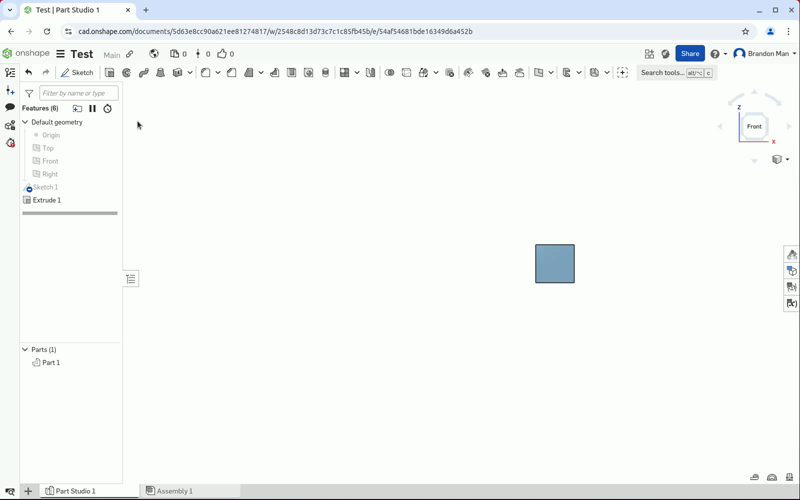
mouse_move(73, 189)
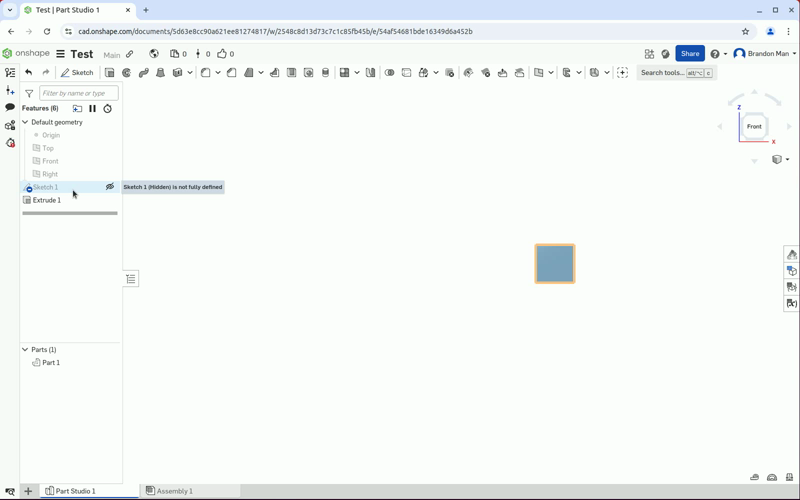
click(73, 189)
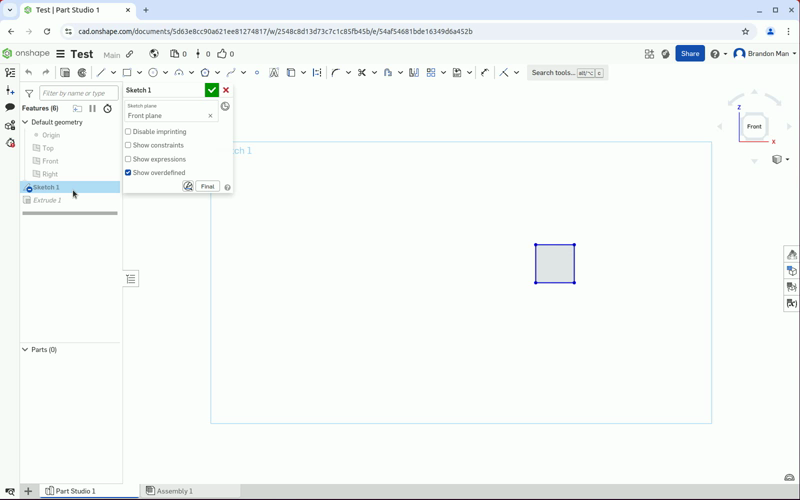
mouse_move(229, 92)
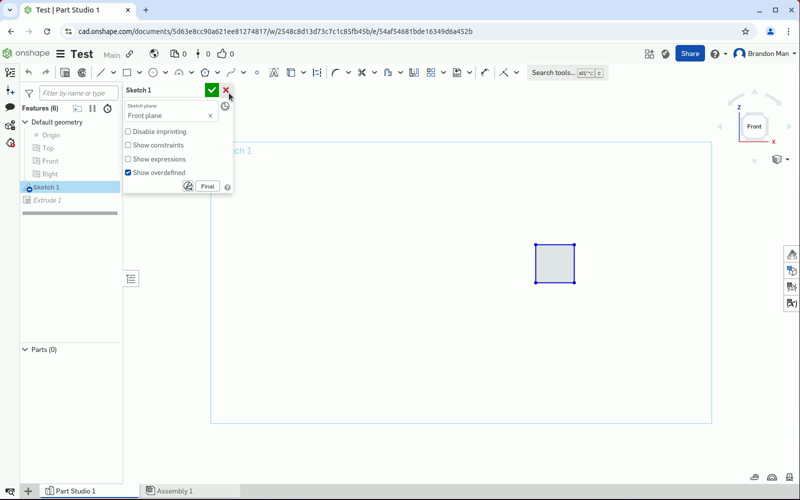
click(229, 92)
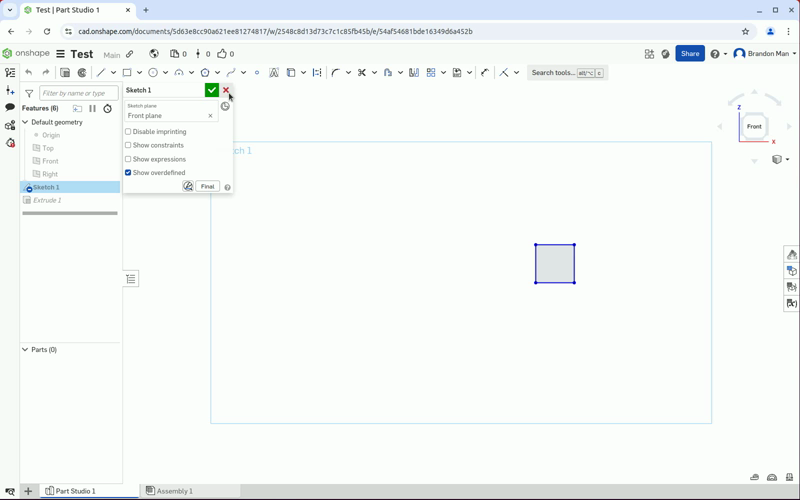
key(shift+s)
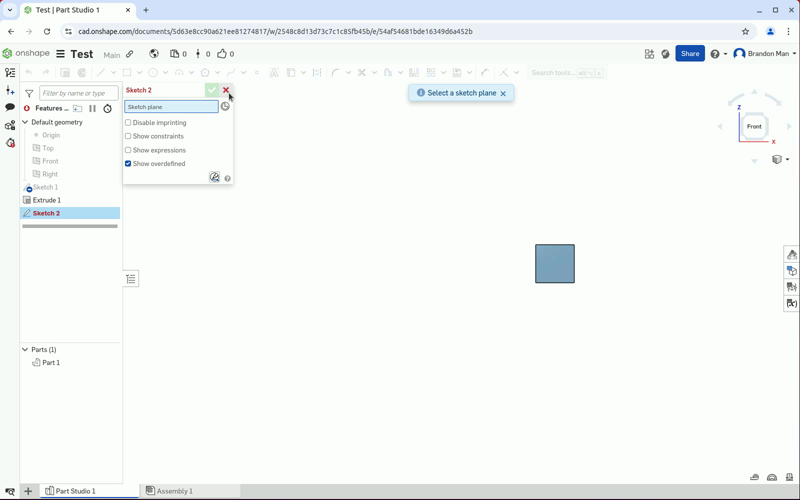
mouse_move(73, 163)
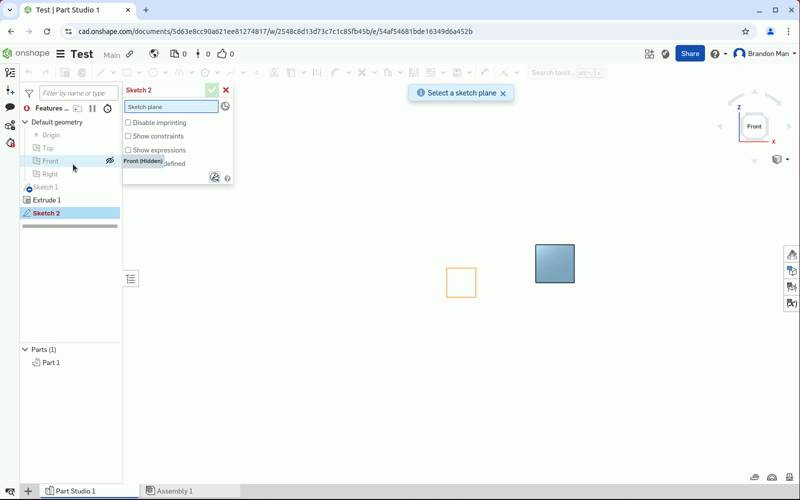
click(73, 163)
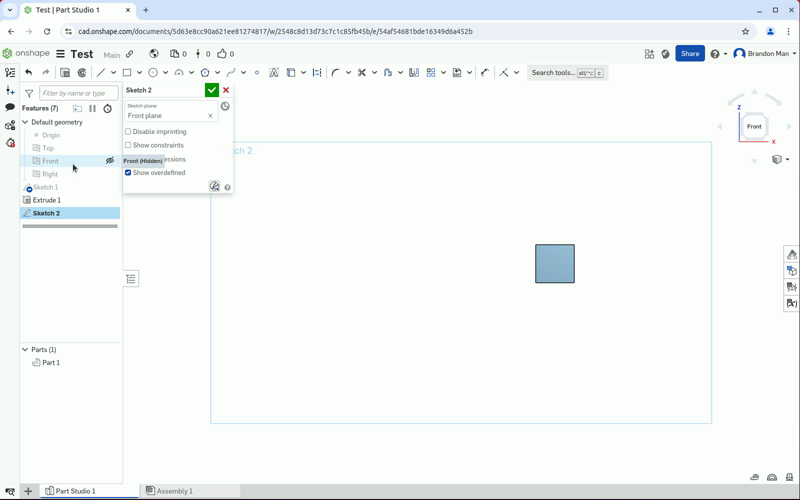
mouse_move(73, 352)
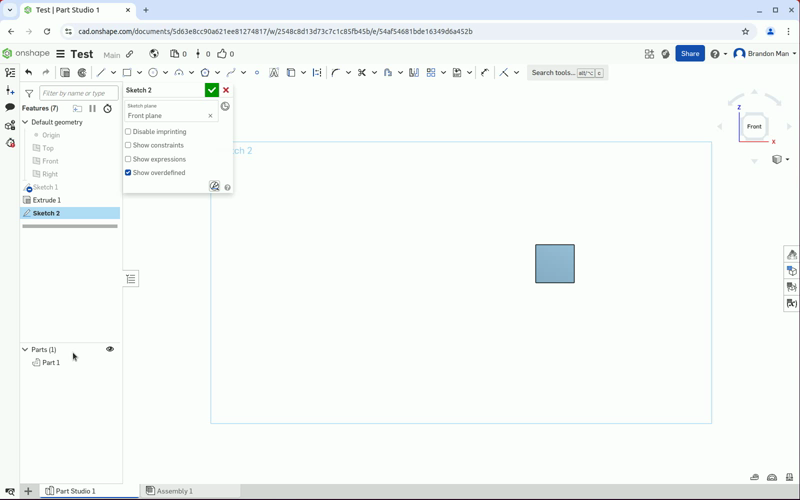
key(y)
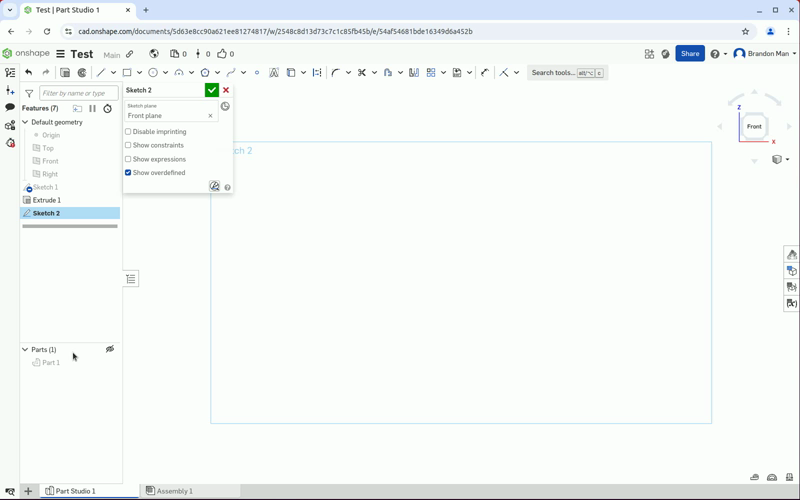
key(l)
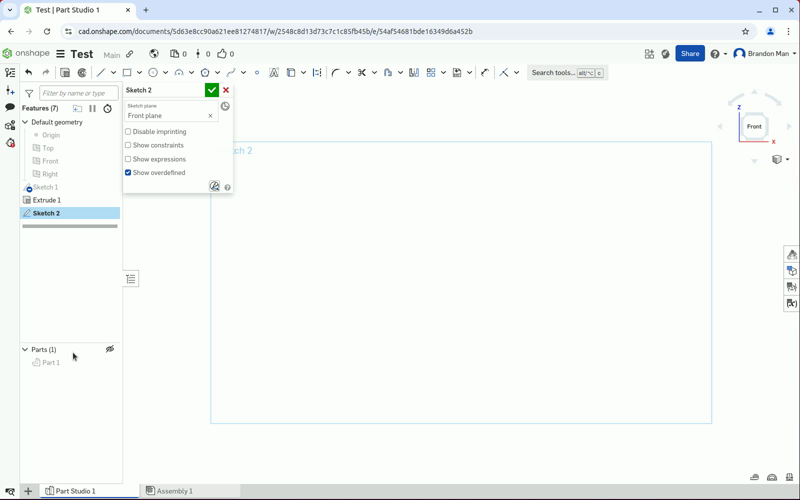
key_down(shift)
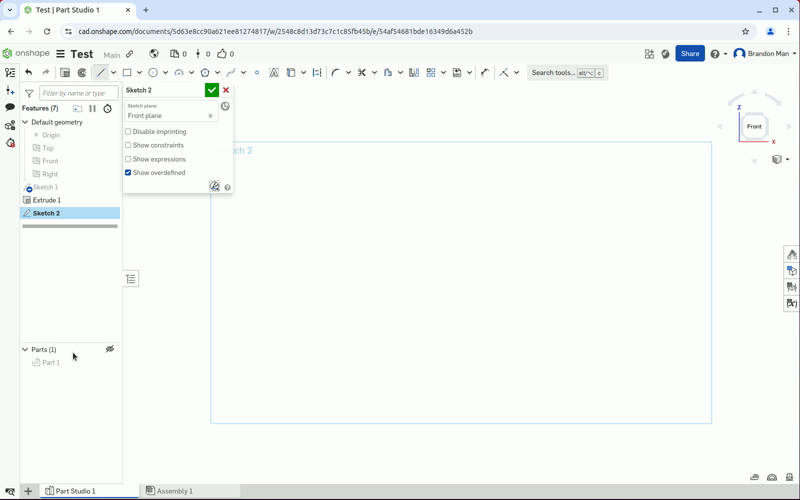
mouse_move(460, 226)
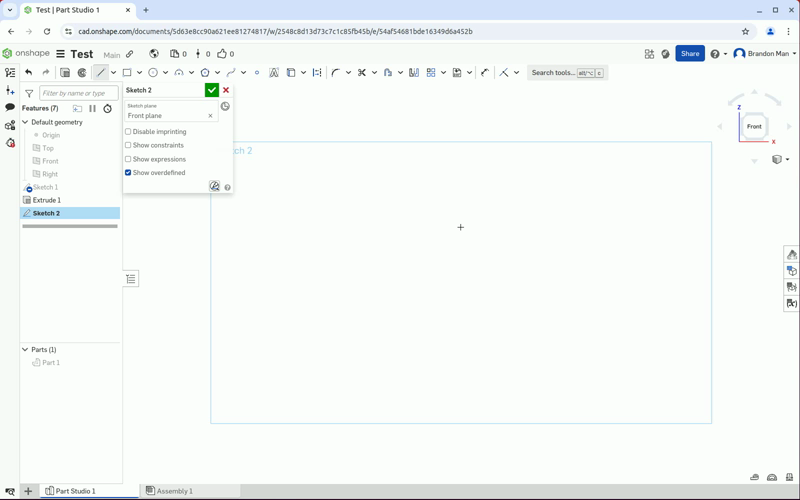
click(460, 226)
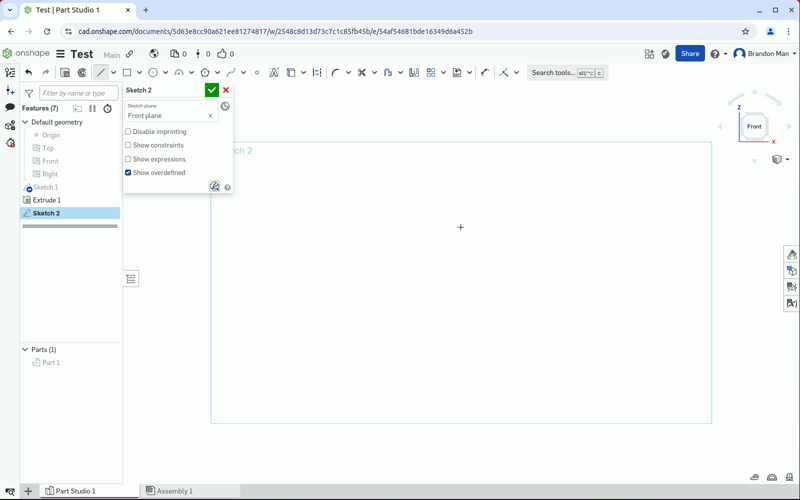
key_up(shift)
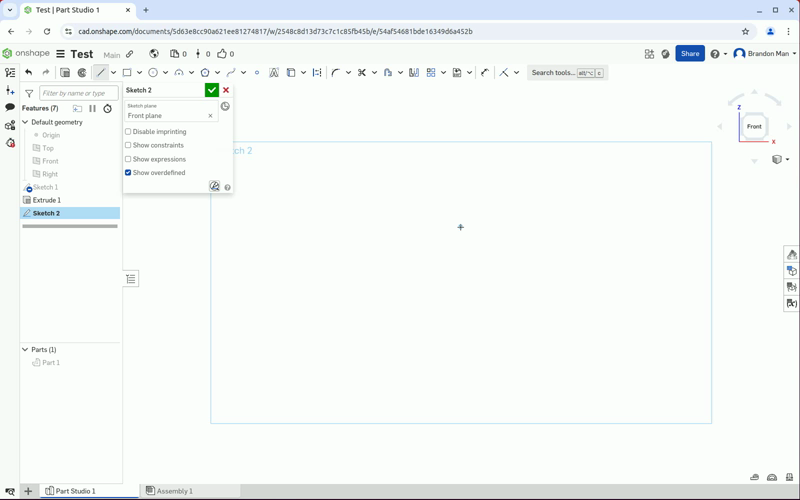
key_down(shift)
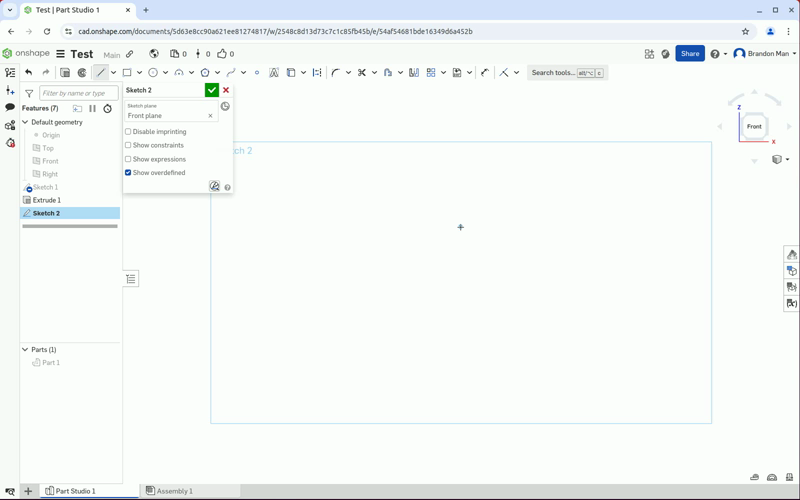
mouse_move(490, 226)
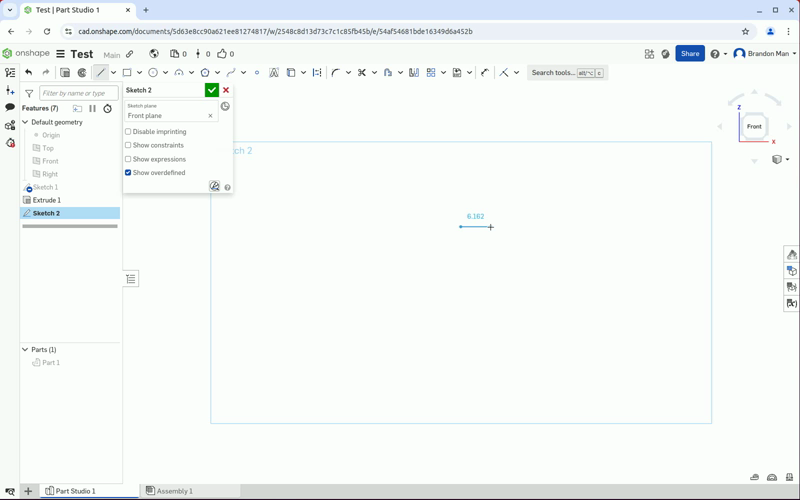
mouse_move(480, 226)
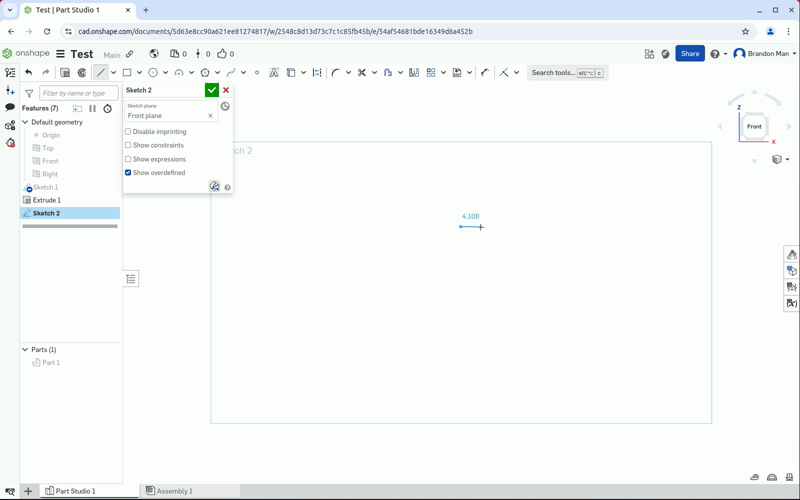
click(480, 226)
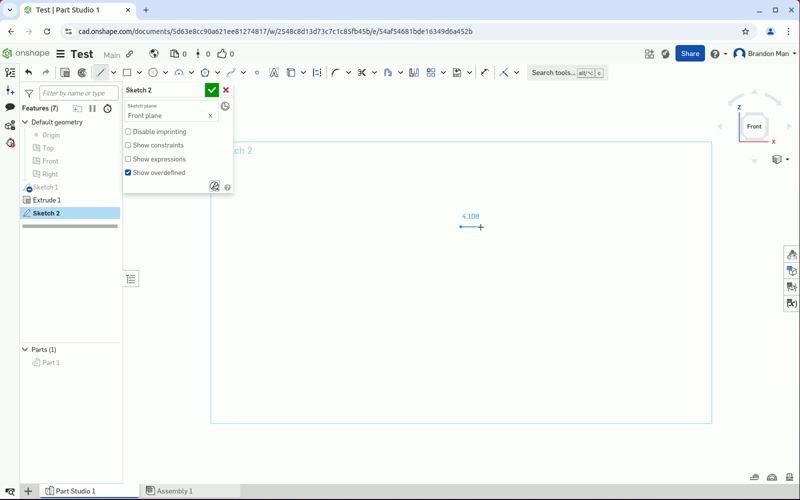
key_up(shift)
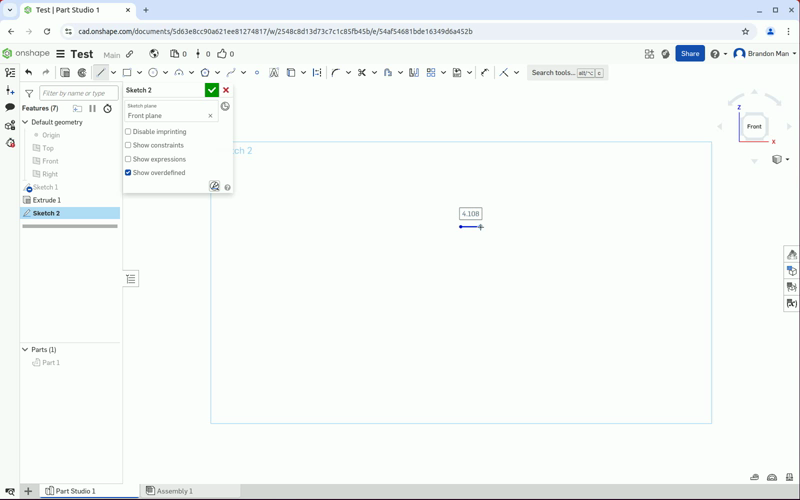
key_down(shift)
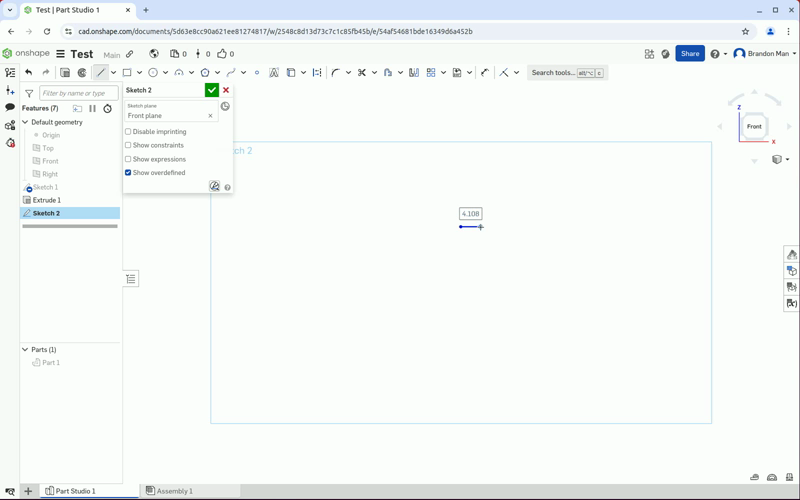
mouse_move(510, 226)
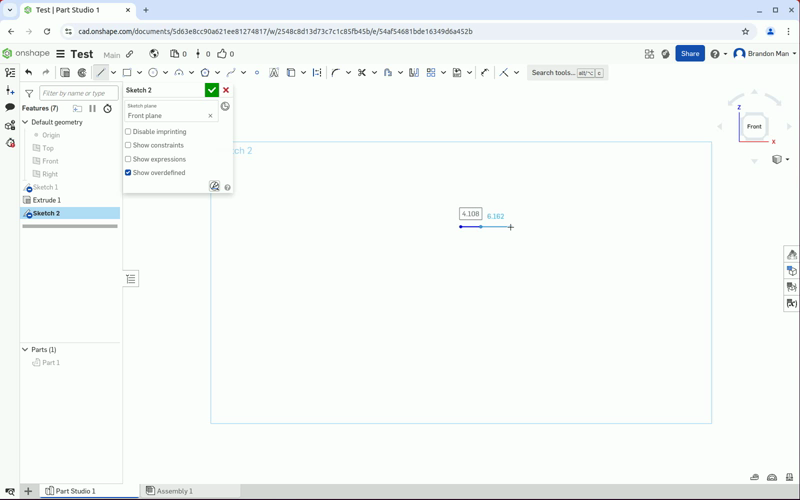
mouse_move(480, 207)
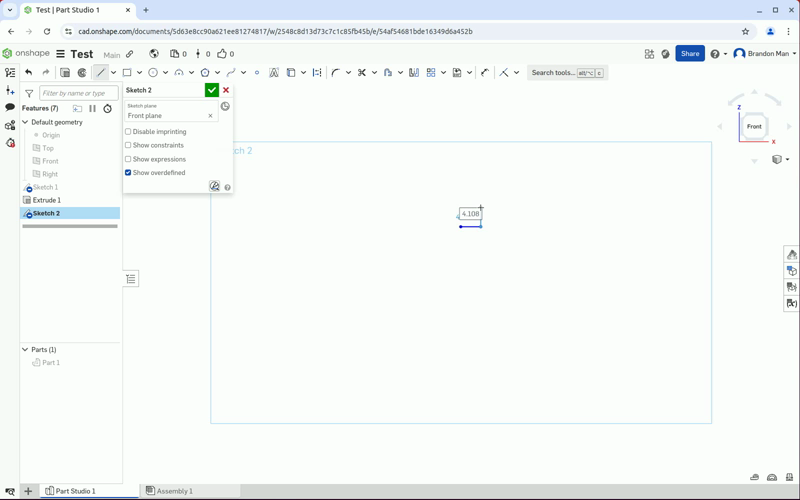
click(480, 207)
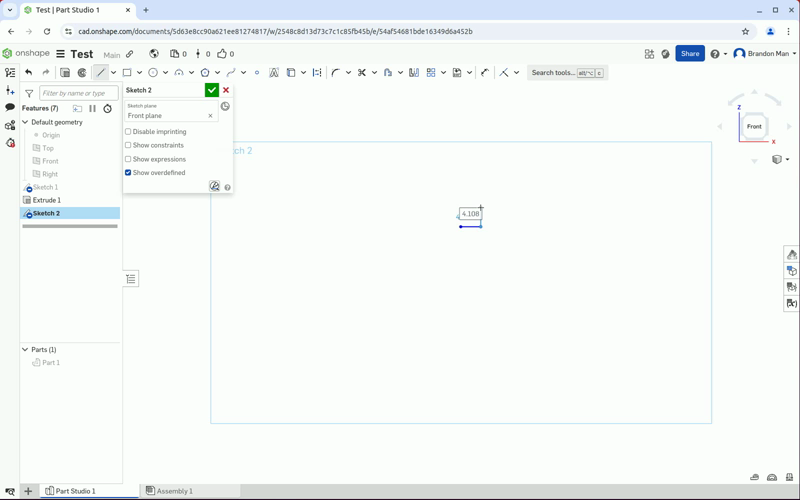
key_up(shift)
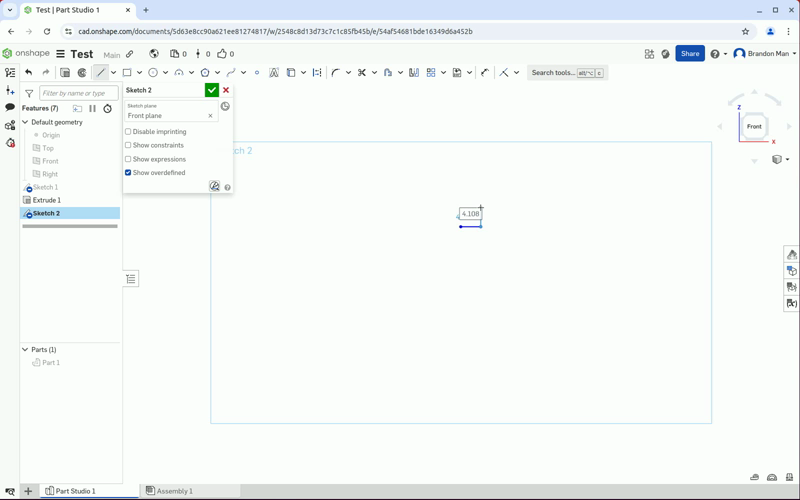
key_down(shift)
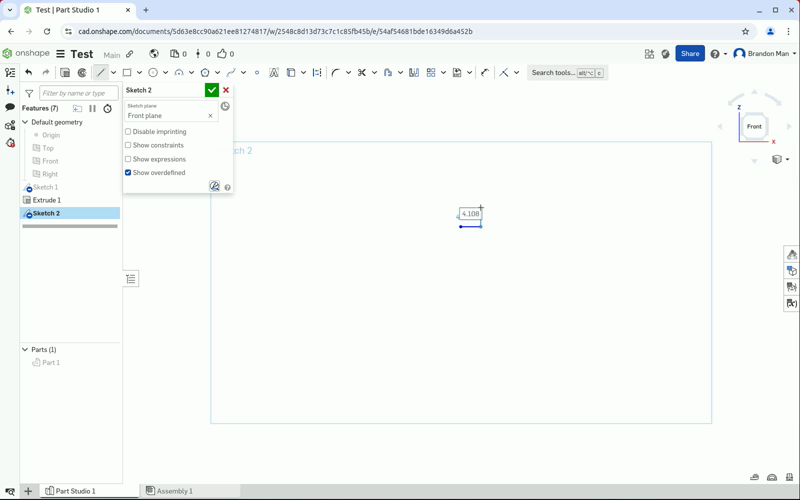
mouse_move(510, 207)
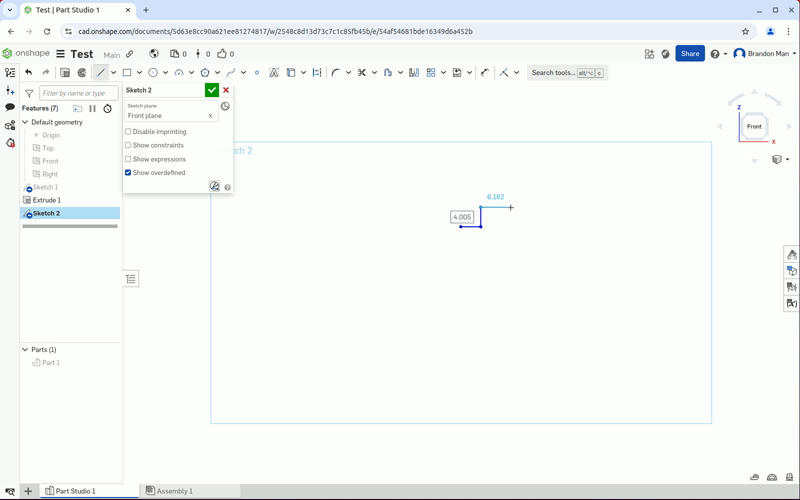
mouse_move(460, 207)
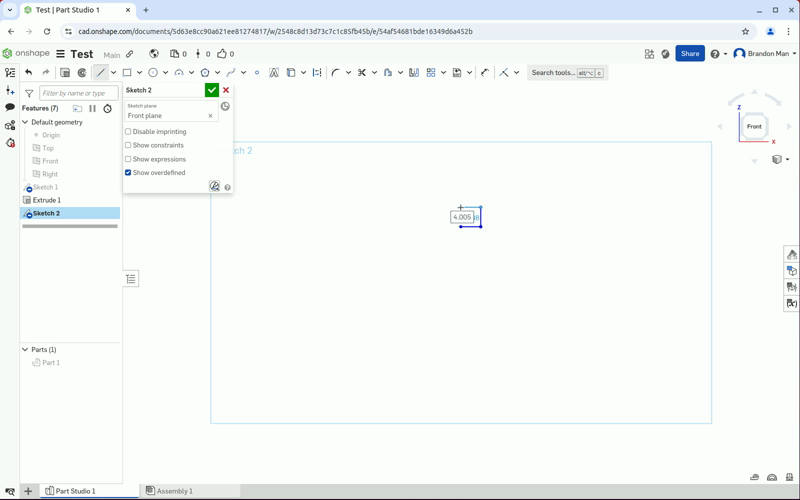
click(460, 207)
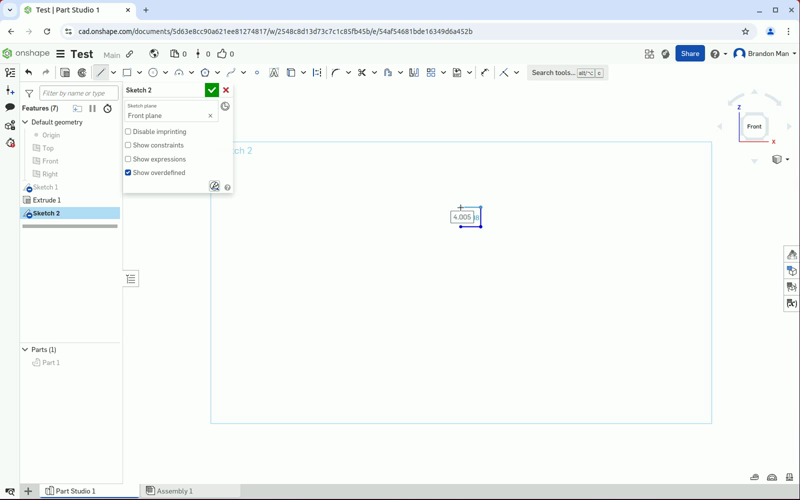
key_up(shift)
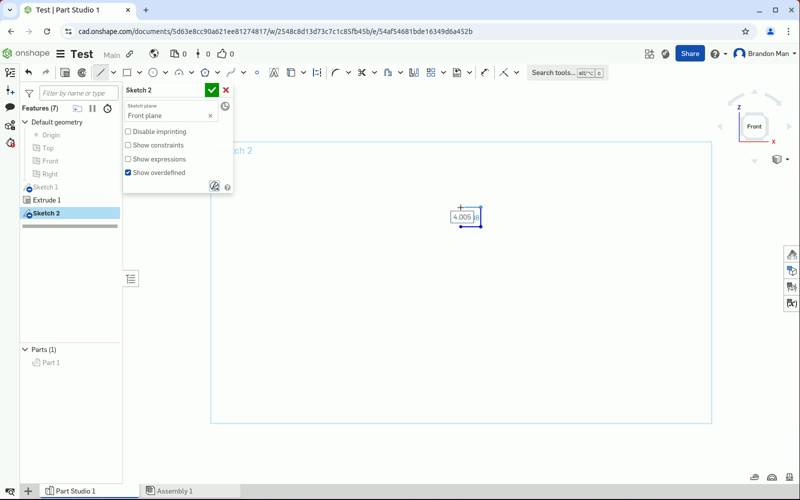
mouse_move(490, 207)
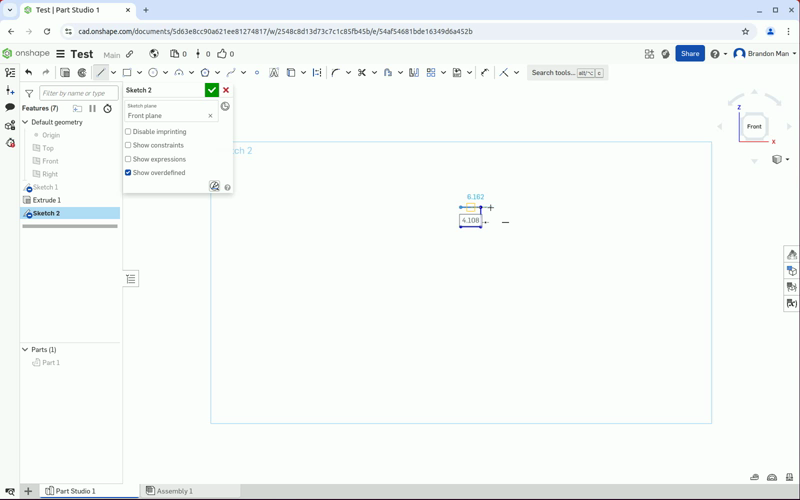
key_down(shift)
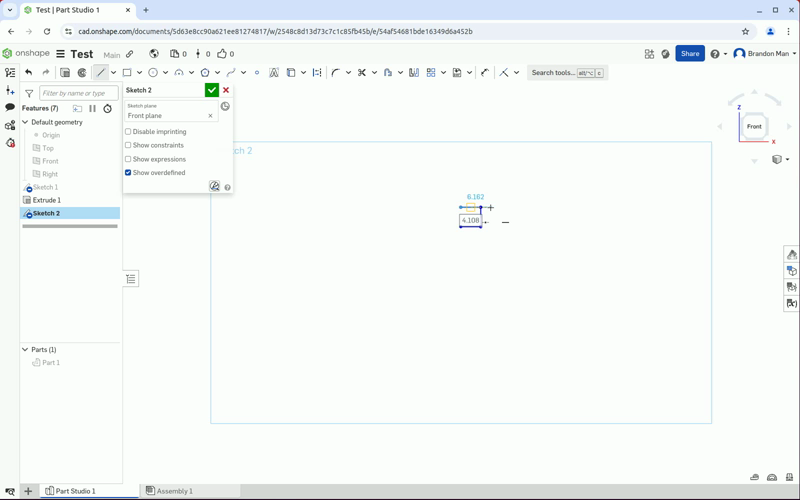
mouse_move(460, 226)
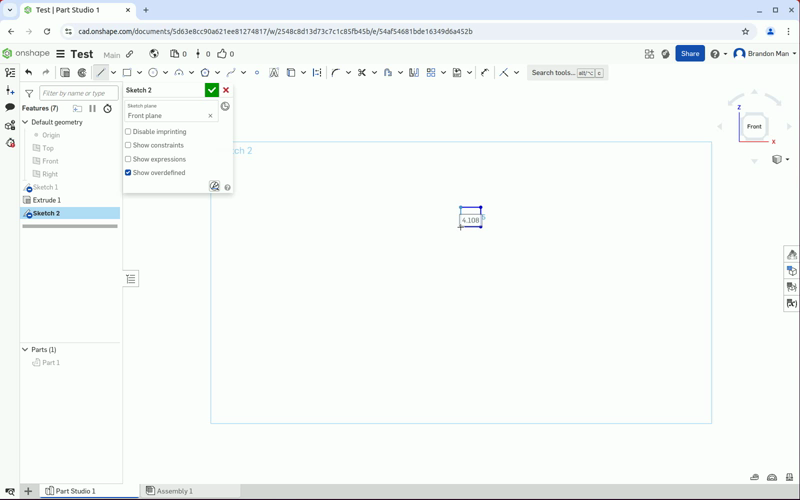
key_up(shift)
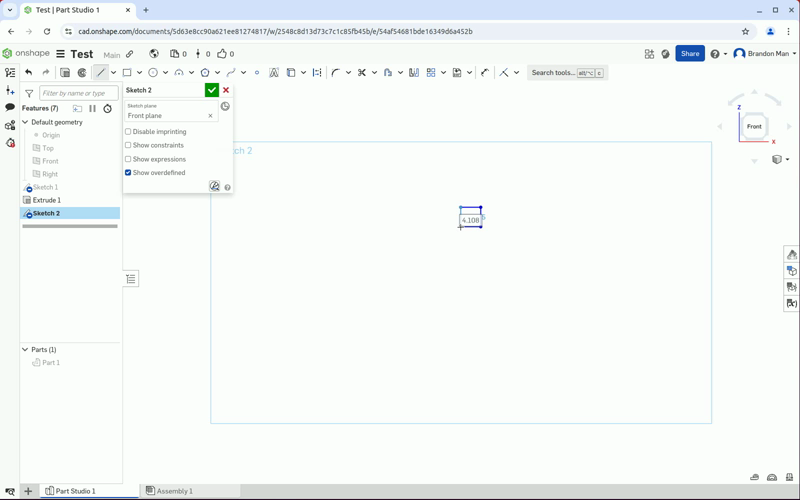
click(460, 226)
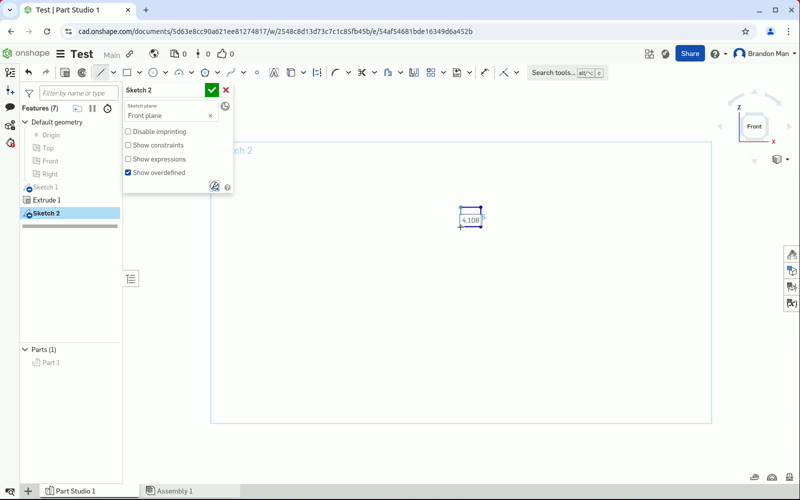
key(esc)
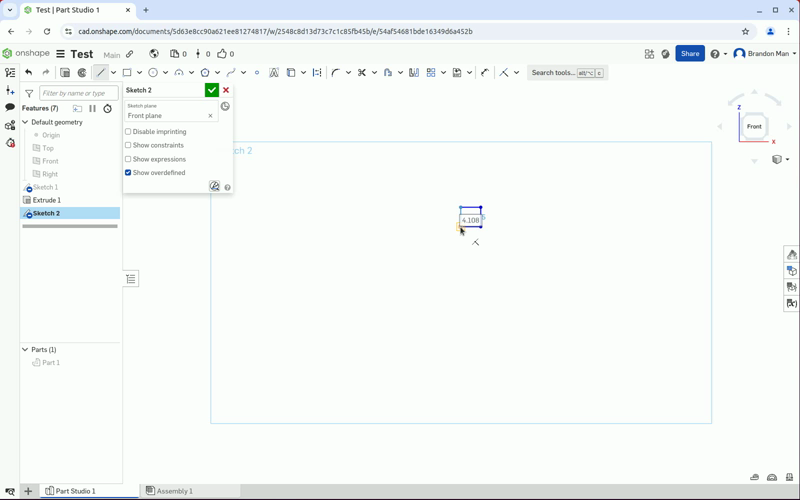
mouse_move(475, 213)
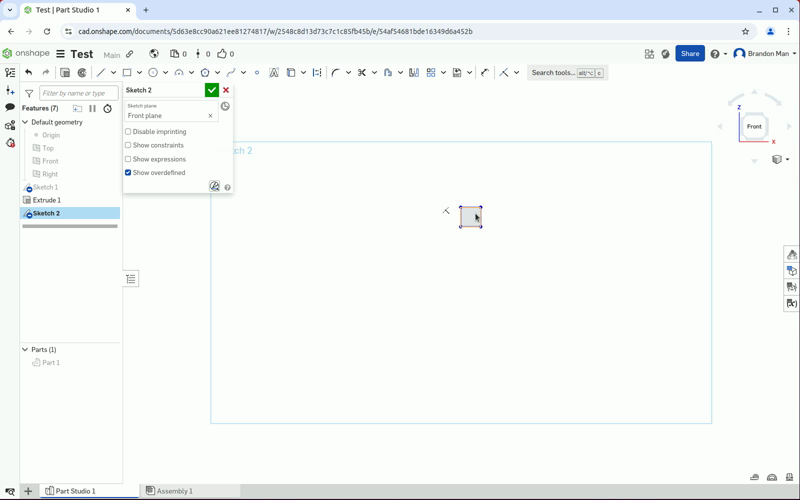
scroll(6)
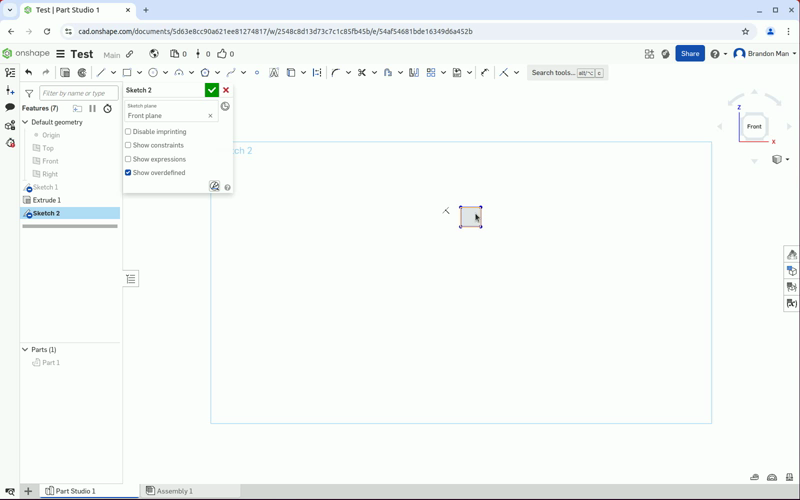
scroll(6)
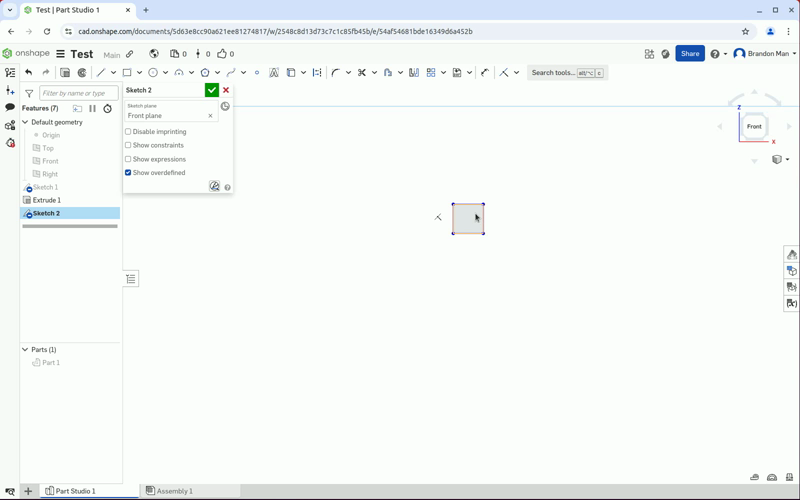
scroll(6)
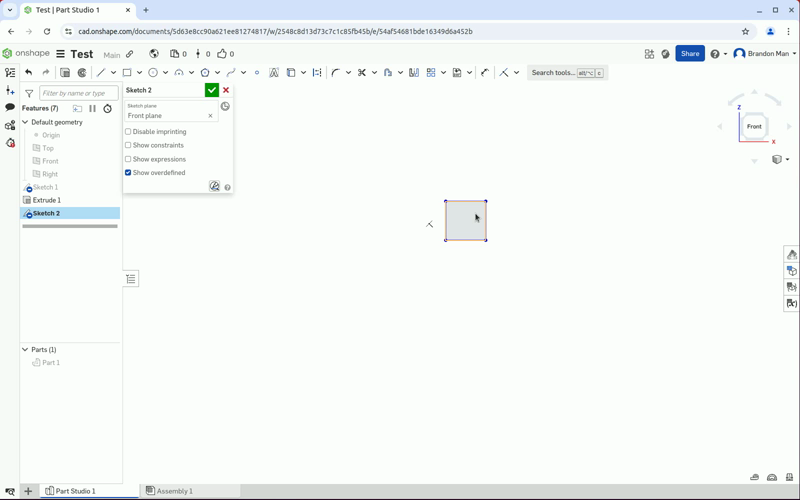
scroll(6)
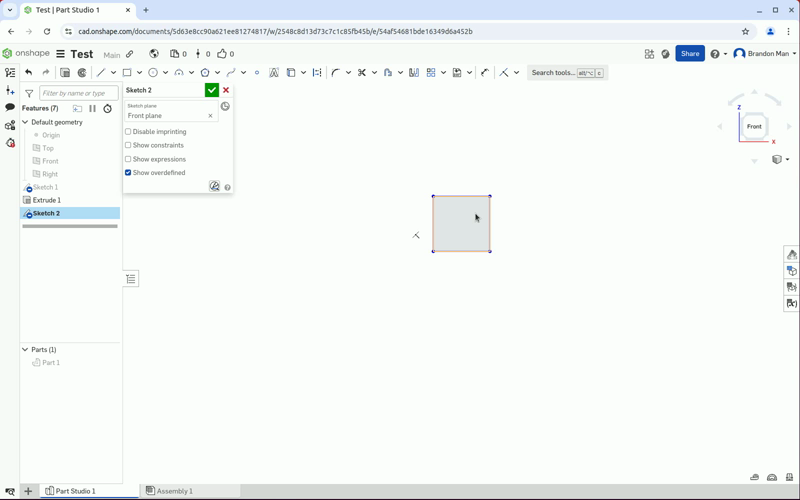
scroll(6)
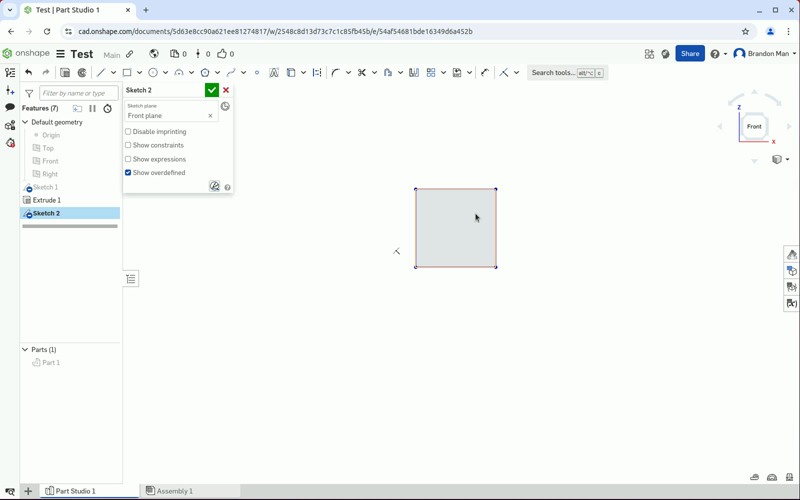
scroll(6)
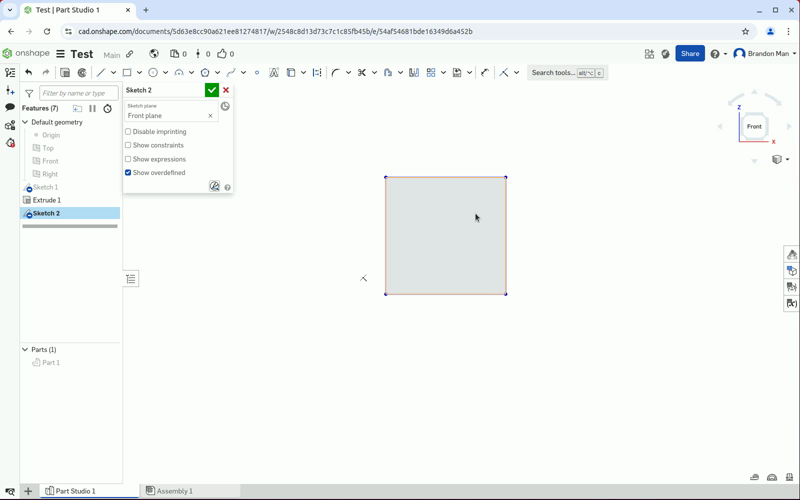
scroll(6)
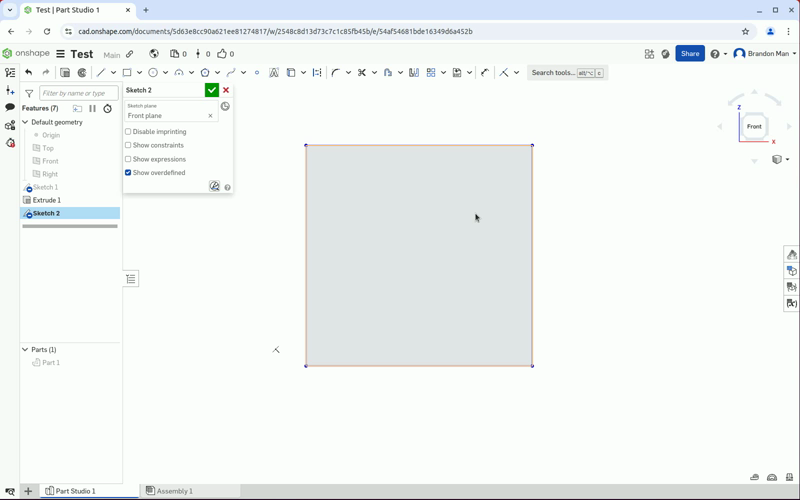
click(475, 213)
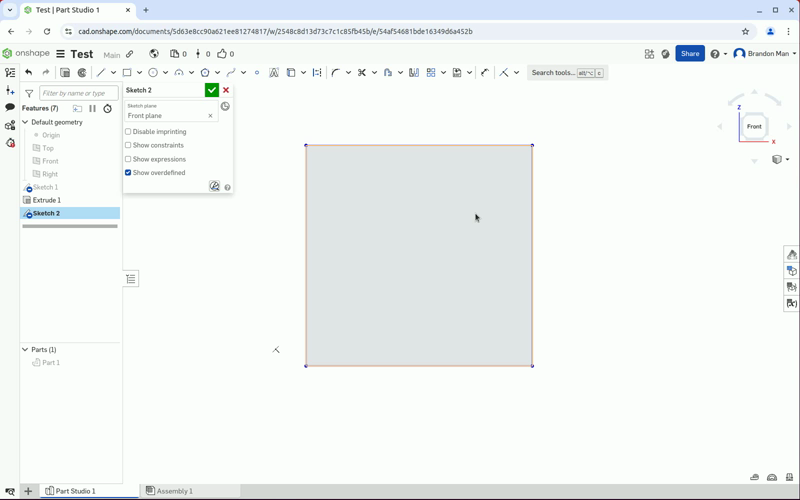
scroll(-6)
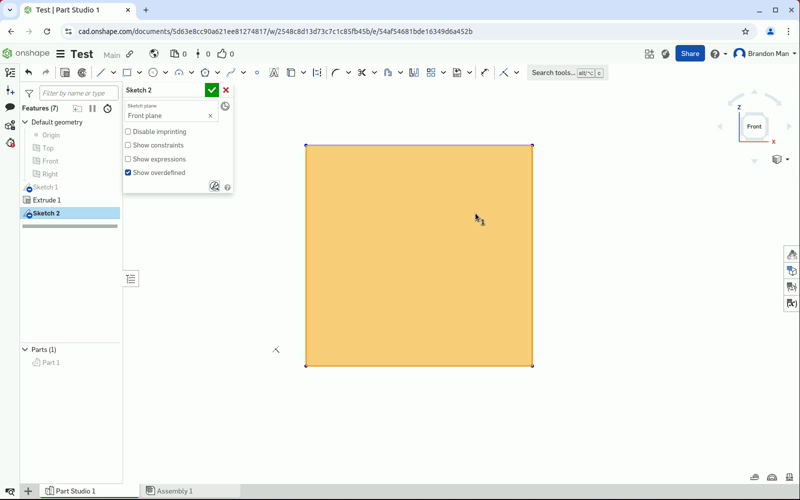
scroll(-6)
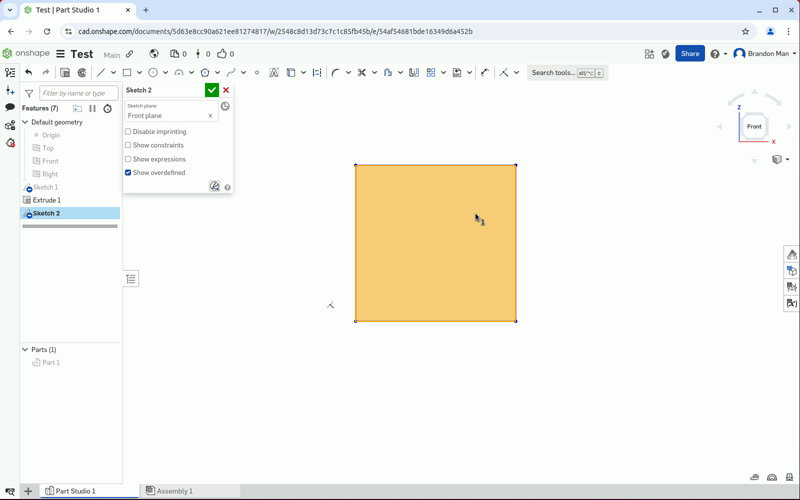
scroll(-6)
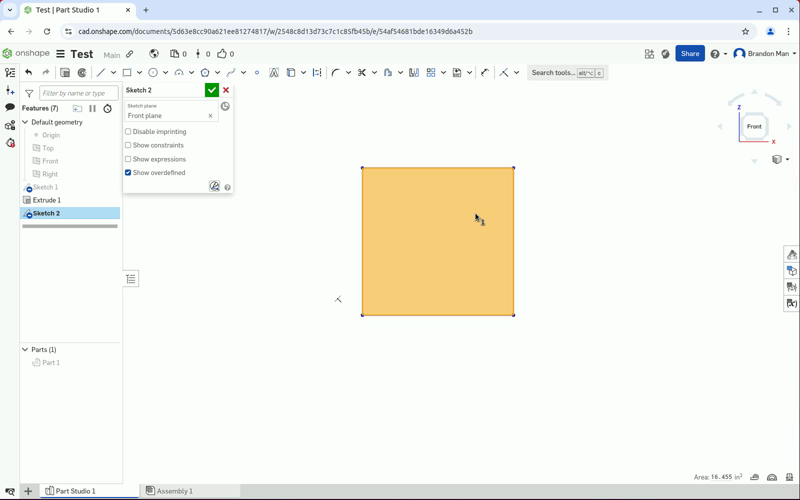
scroll(-6)
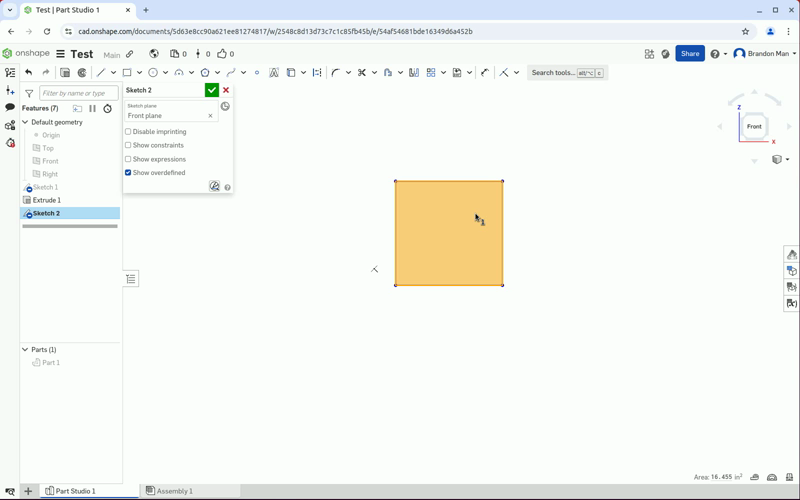
scroll(-6)
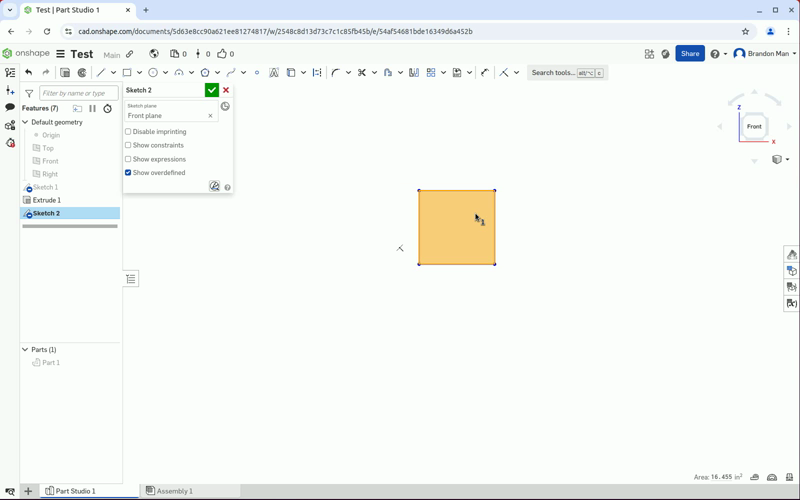
scroll(-6)
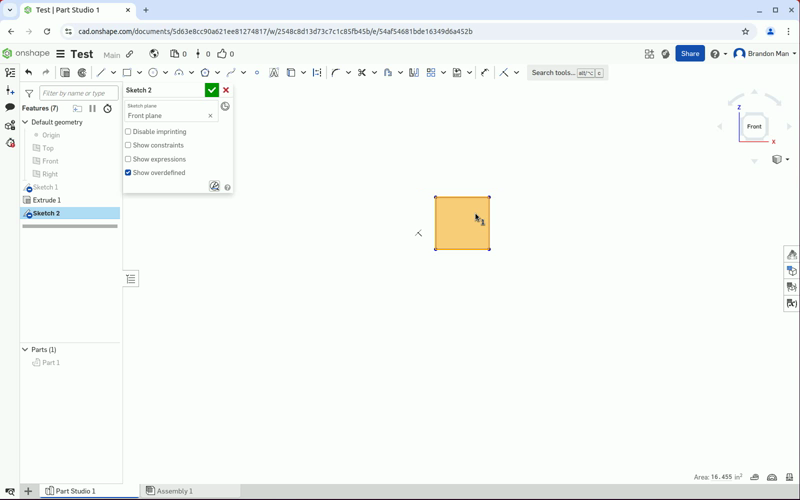
scroll(-6)
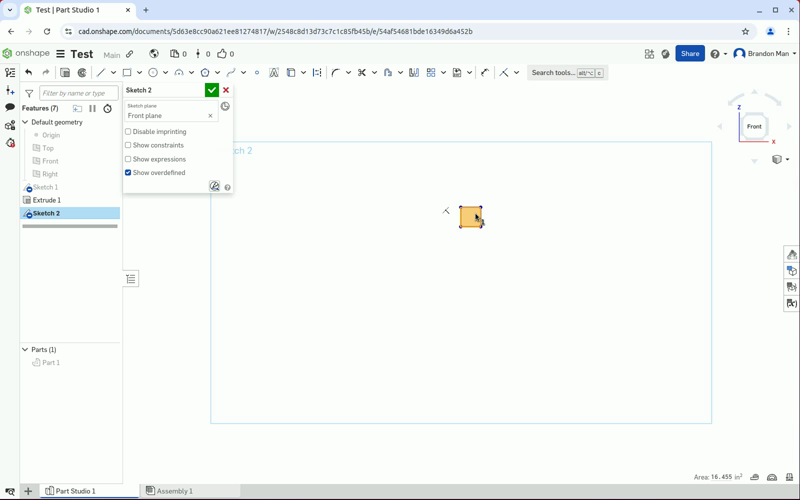
mouse_move(73, 352)
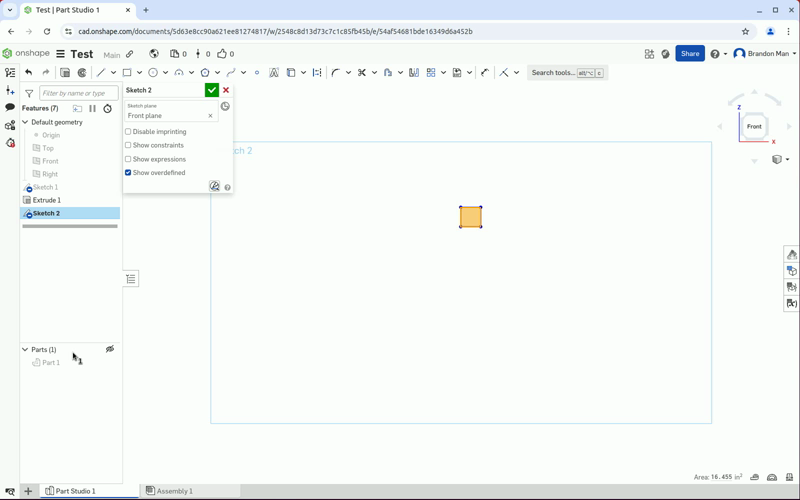
key(shift+y)
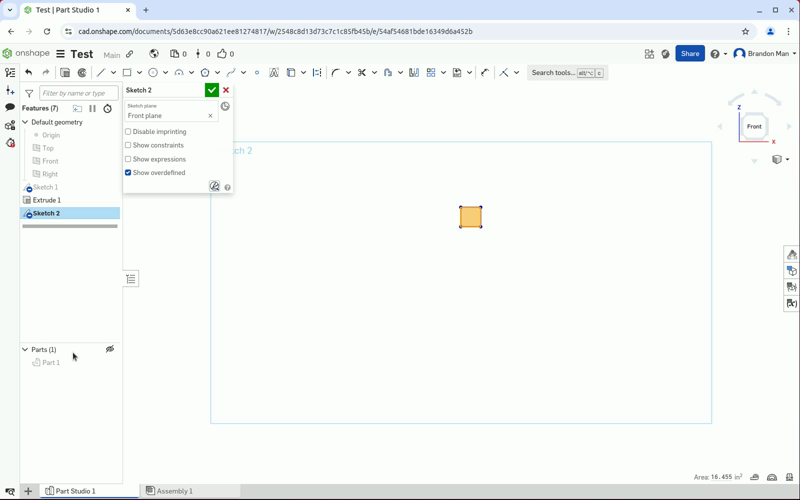
key(shift+e)
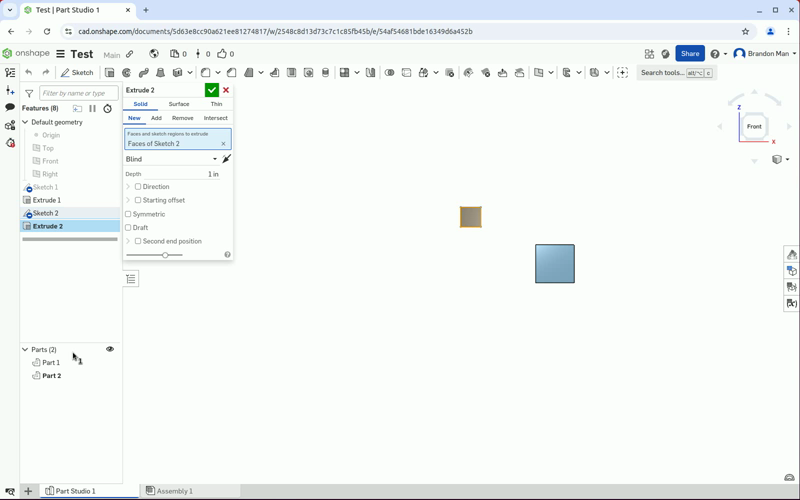
mouse_move(143, 106)
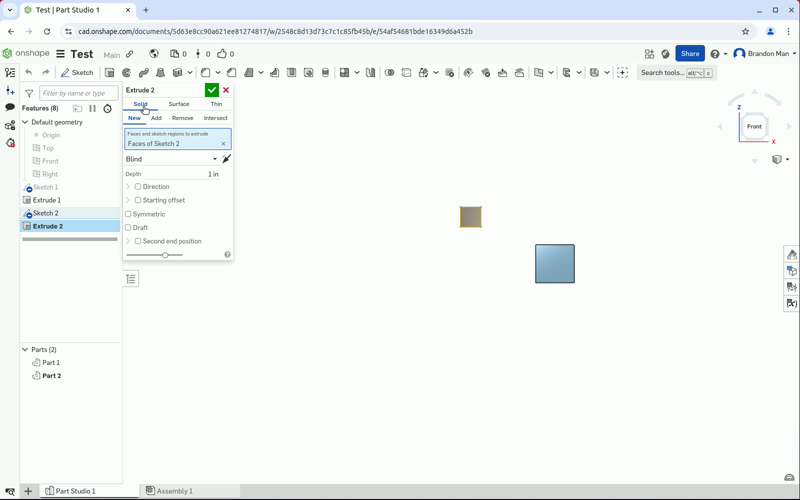
click(143, 106)
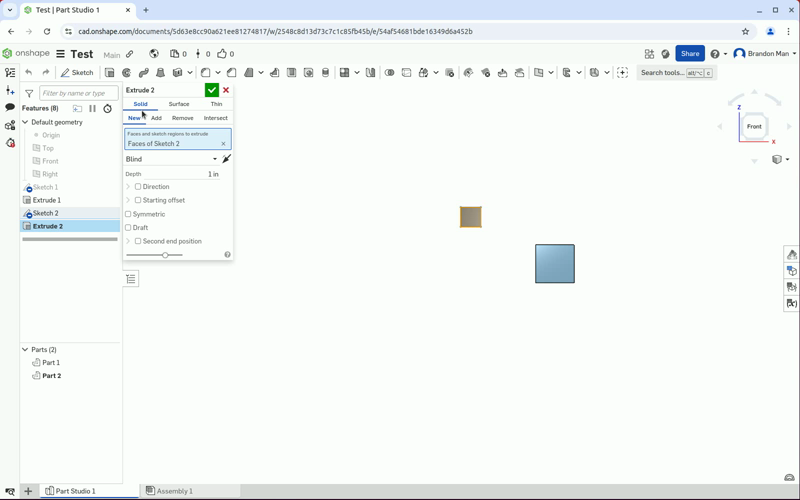
mouse_move(137, 120)
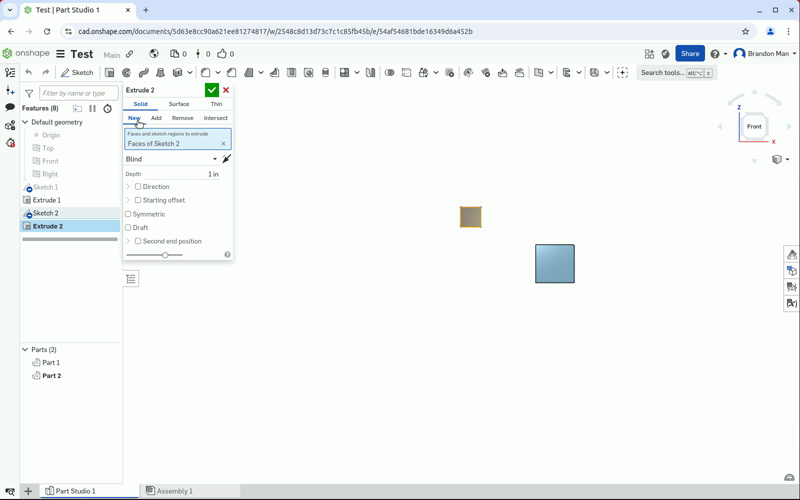
click(137, 120)
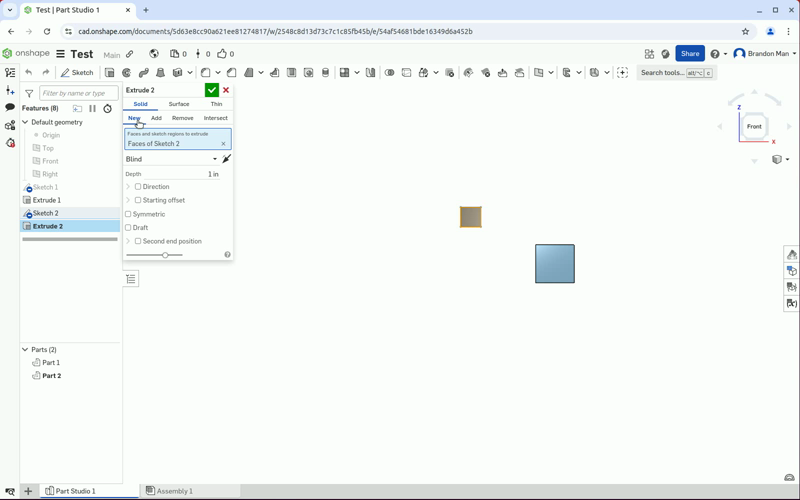
key(tab, 4)
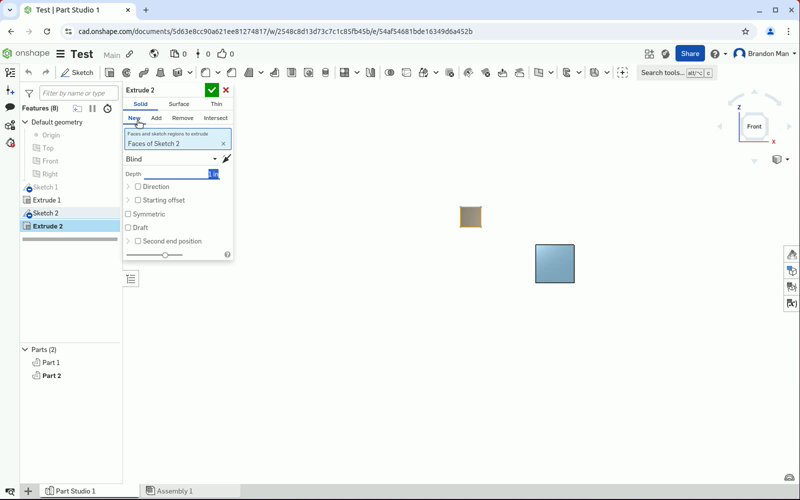
text(15.406)
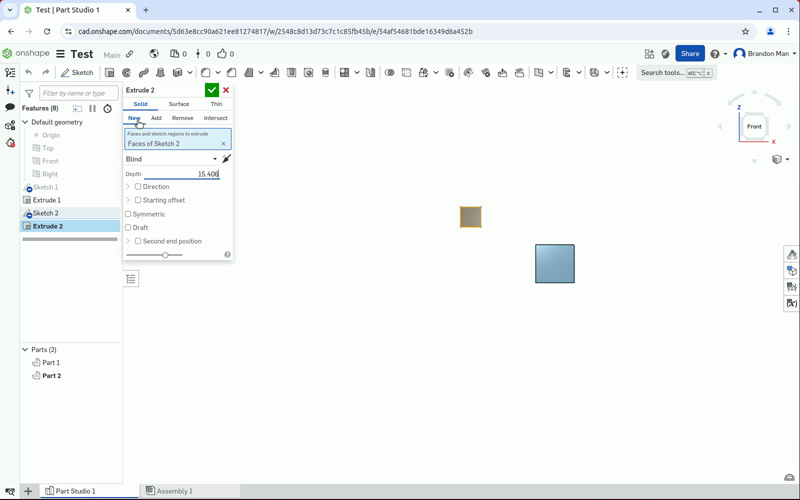
key(tab, 3)
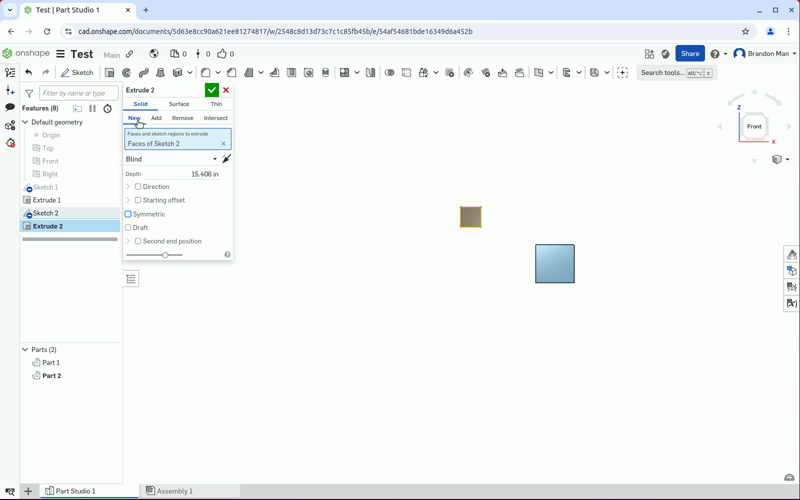
key(space)
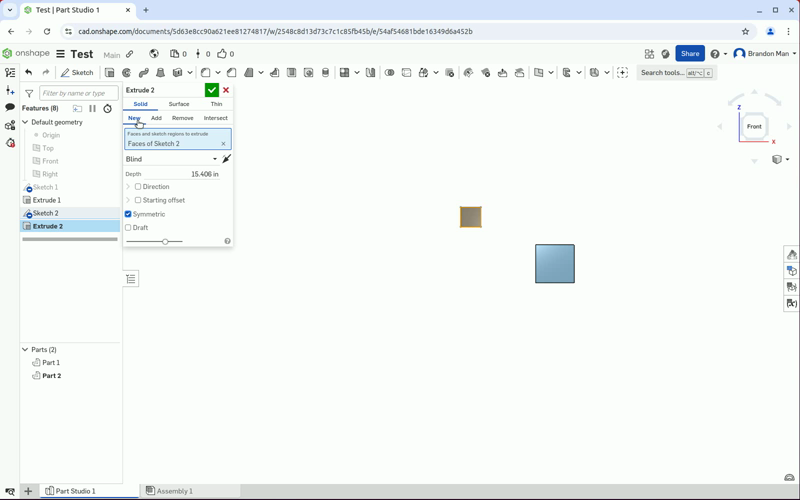
key(enter)
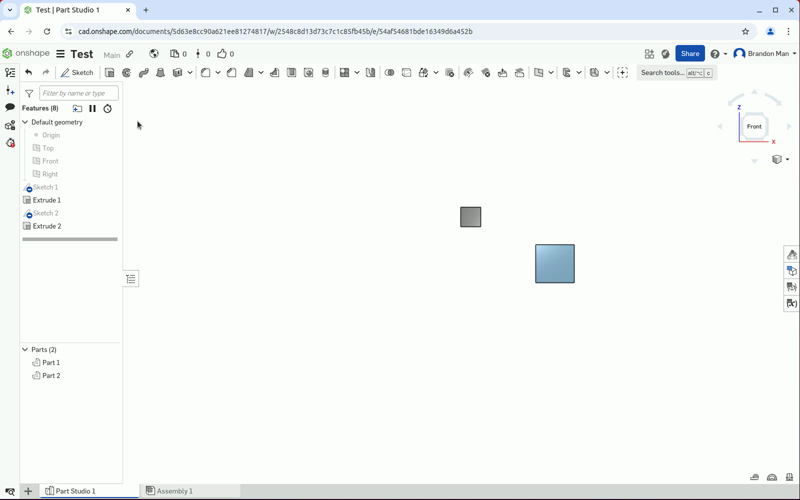
key(shift+h)
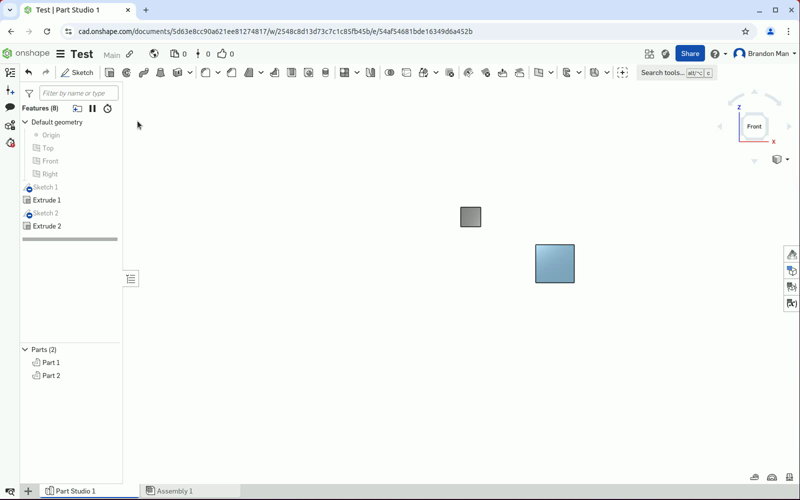
key(shift+h)
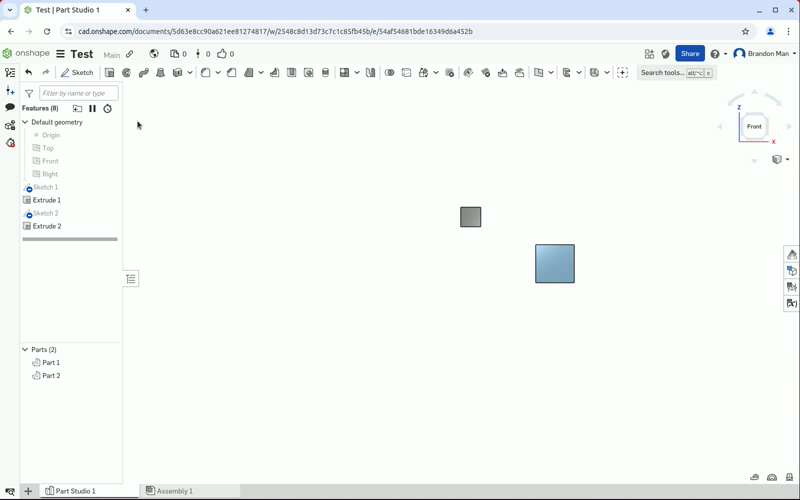
mouse_move(73, 189)
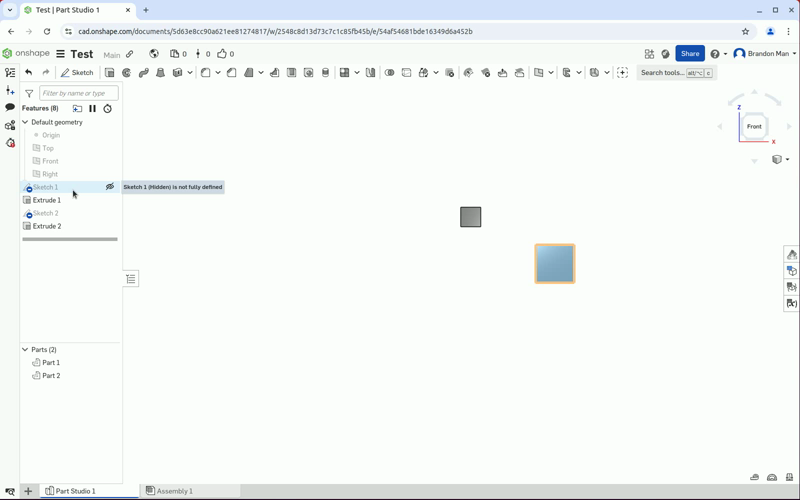
click(73, 189)
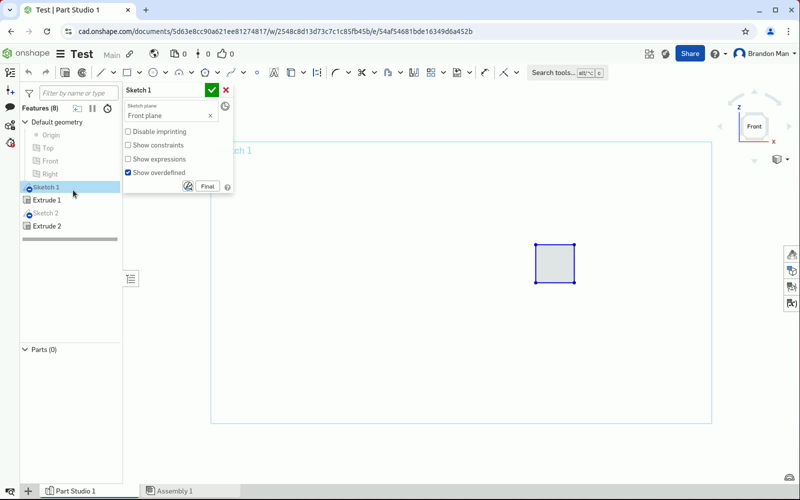
mouse_move(229, 92)
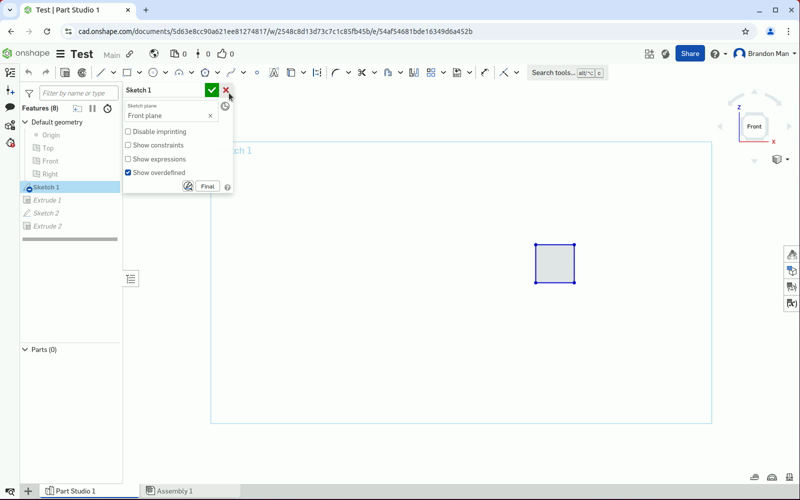
click(229, 92)
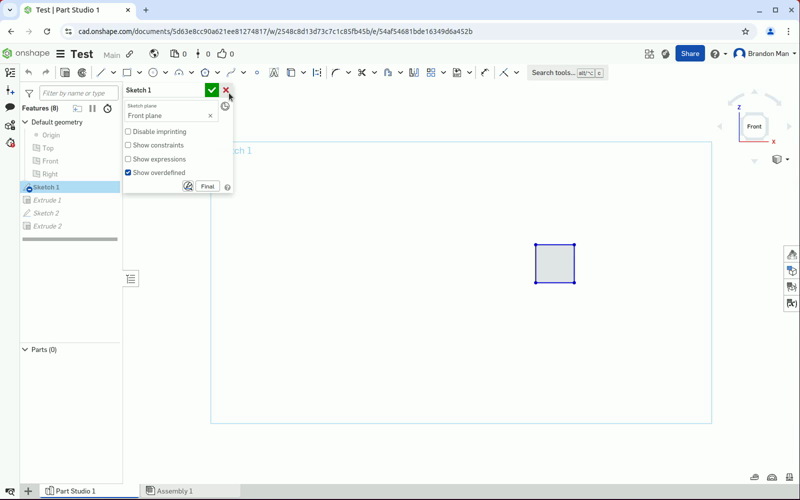
key(shift+s)
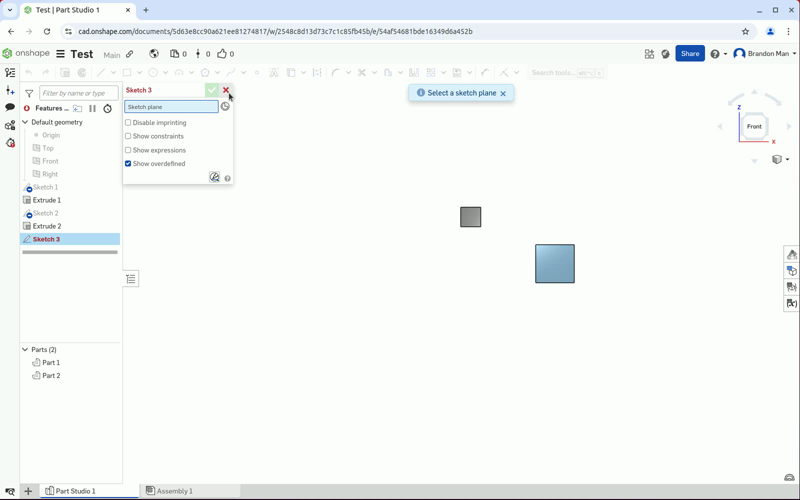
mouse_move(73, 163)
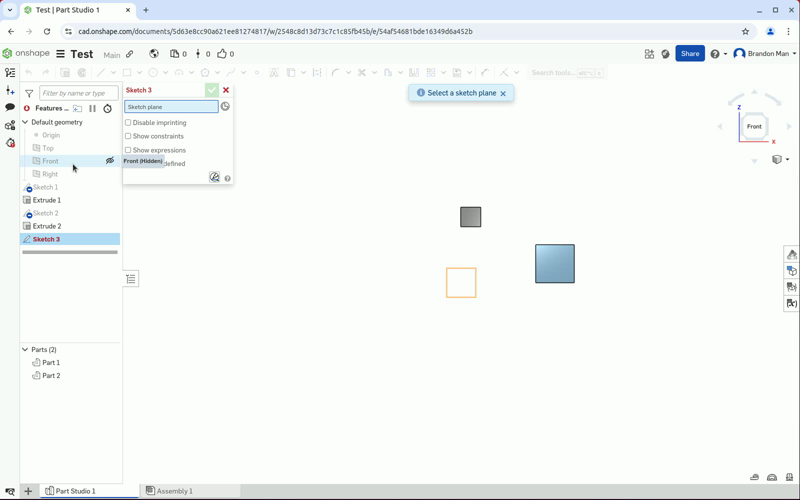
click(73, 163)
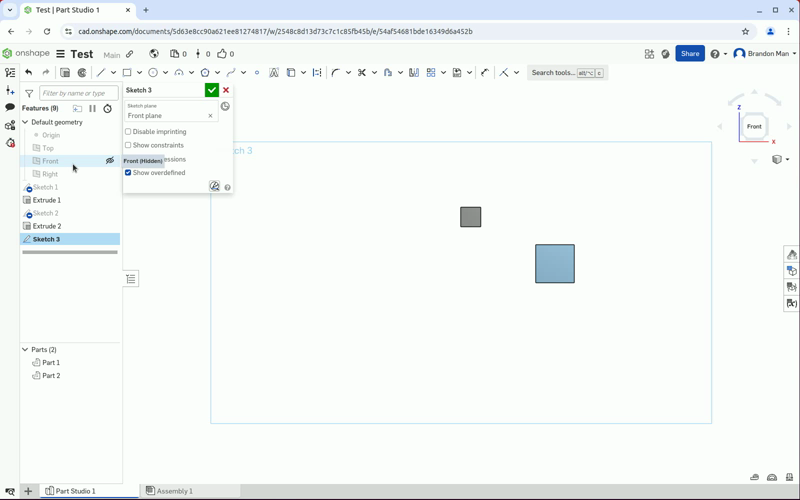
mouse_move(73, 352)
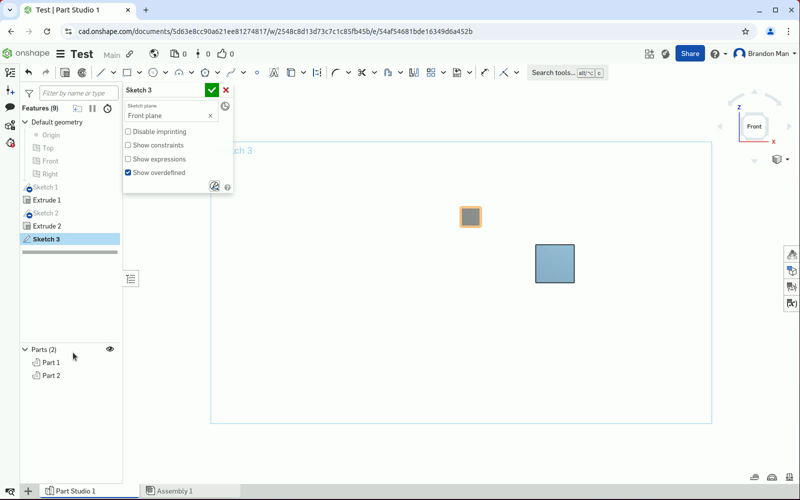
key(y)
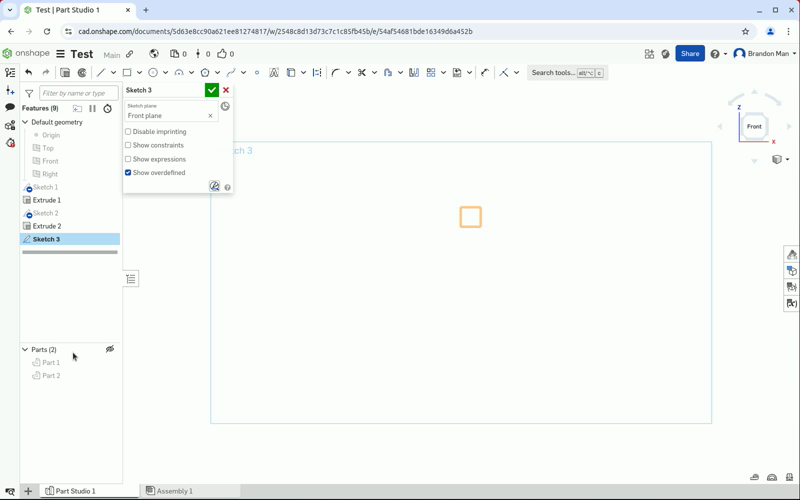
key(l)
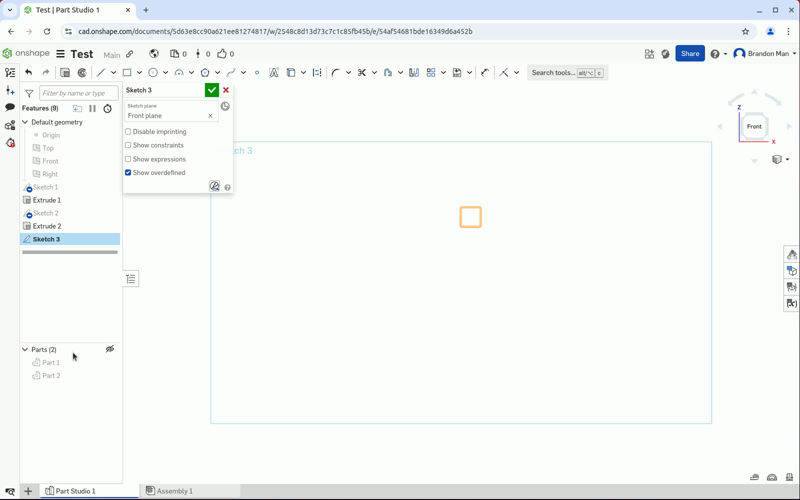
key_down(shift)
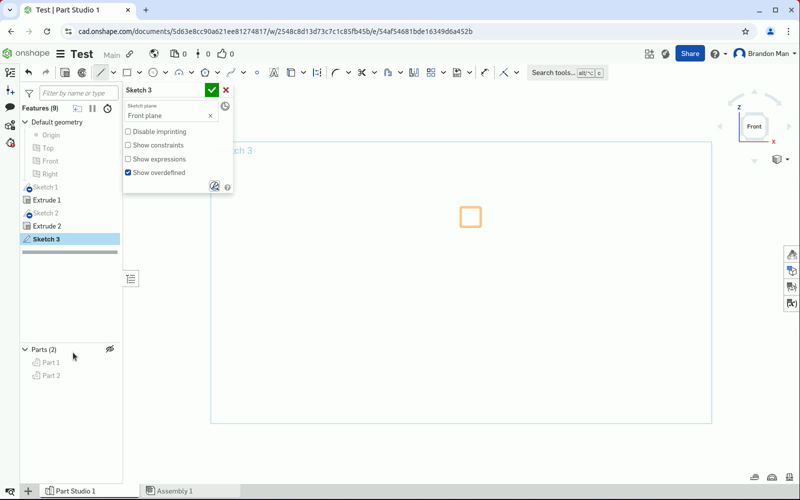
mouse_move(460, 282)
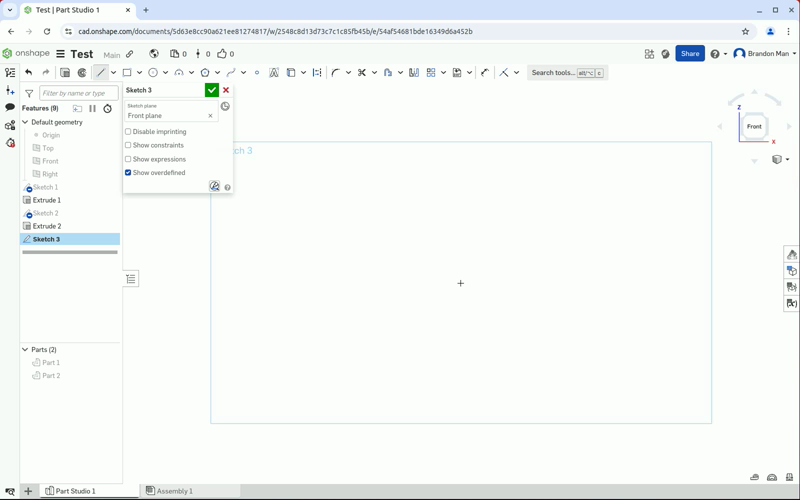
click(460, 282)
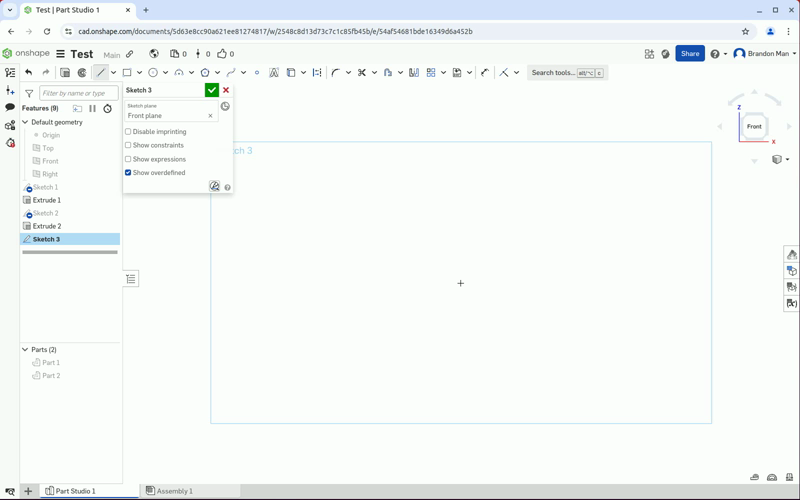
key_up(shift)
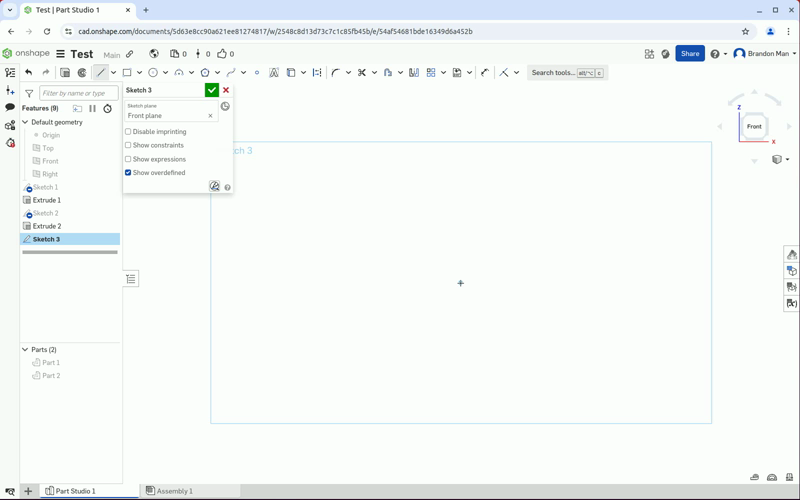
key_down(shift)
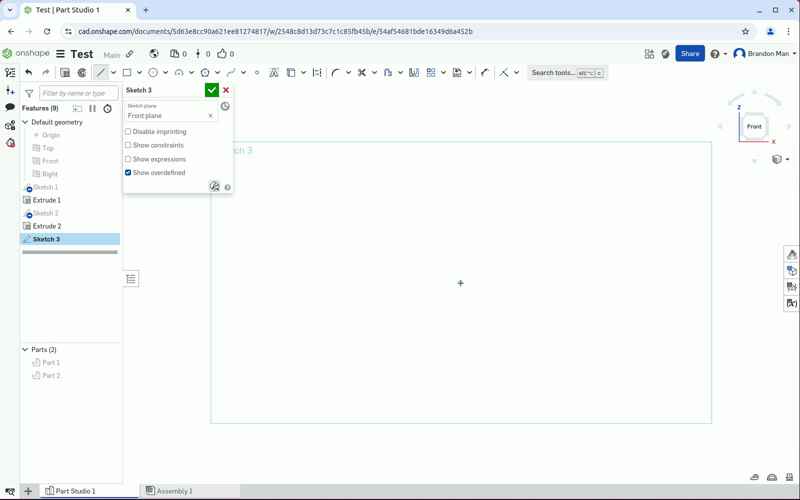
mouse_move(536, 282)
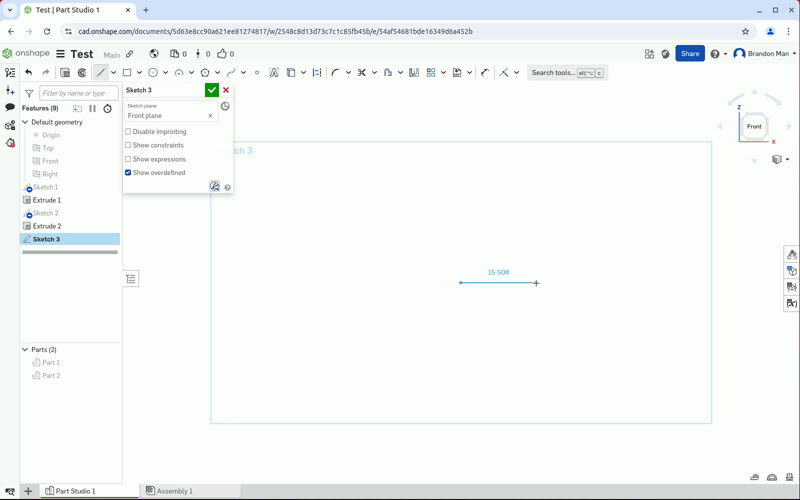
click(536, 282)
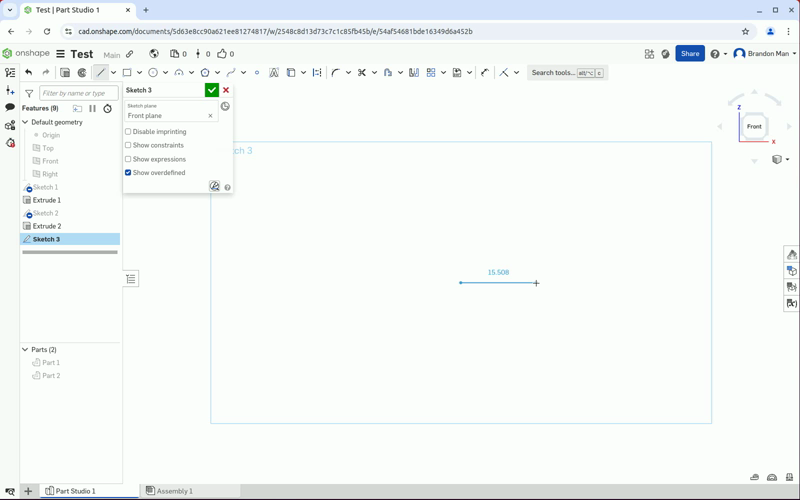
key_up(shift)
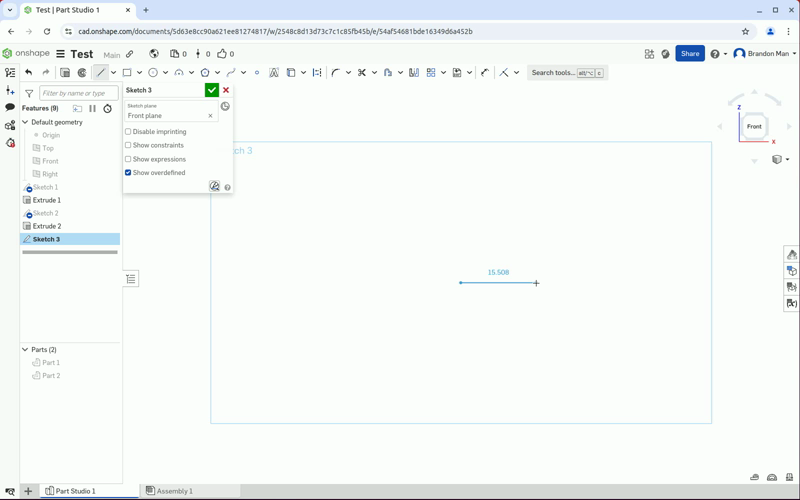
key_down(shift)
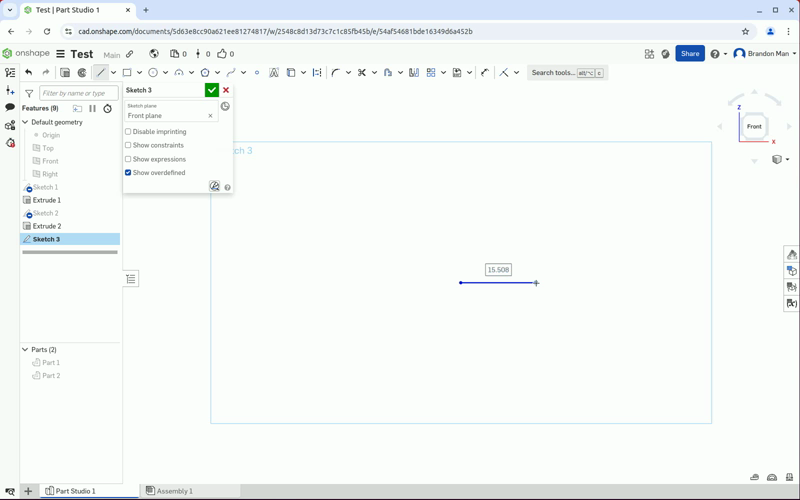
mouse_move(566, 282)
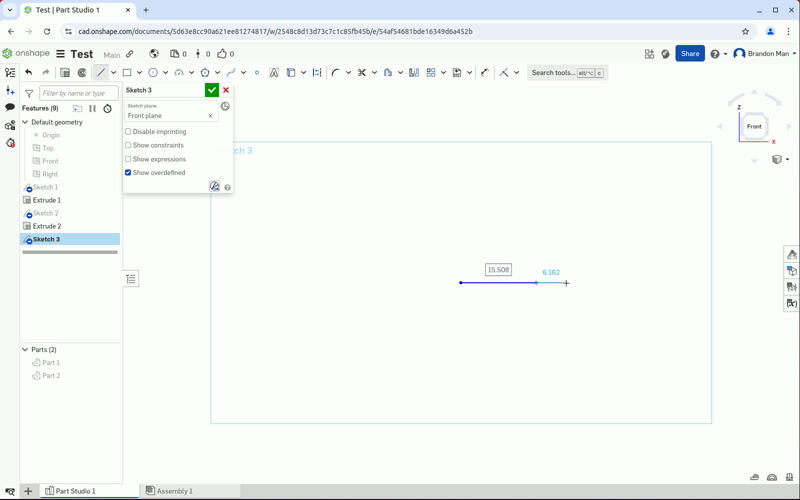
mouse_move(536, 244)
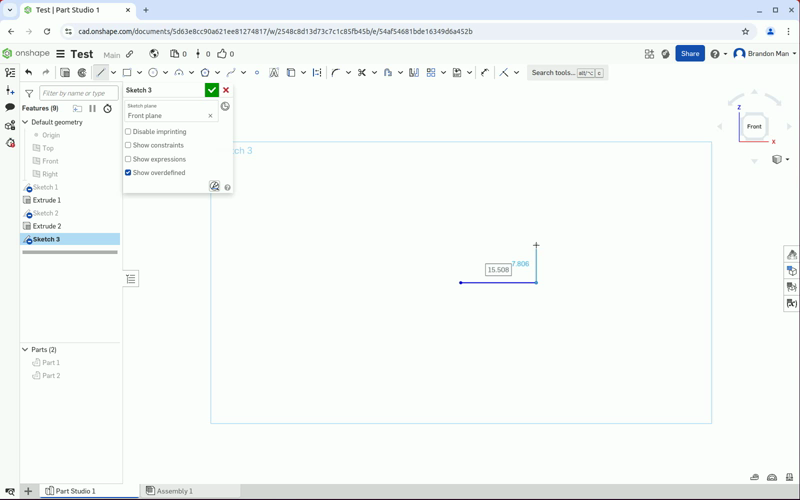
click(536, 244)
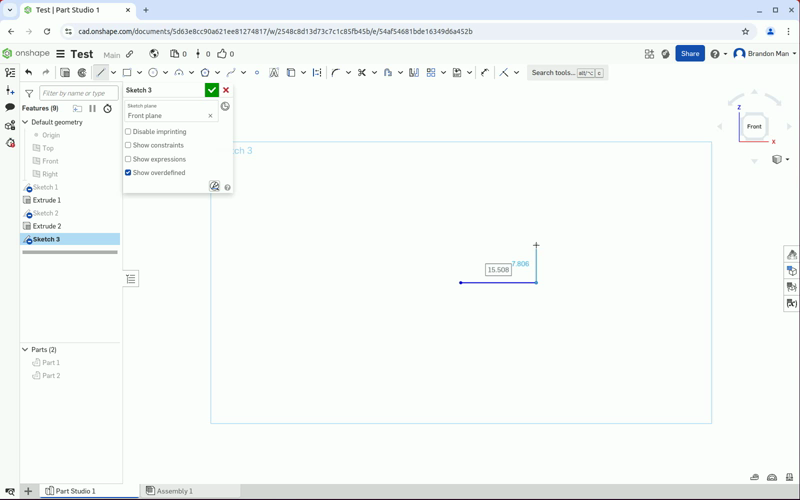
key_up(shift)
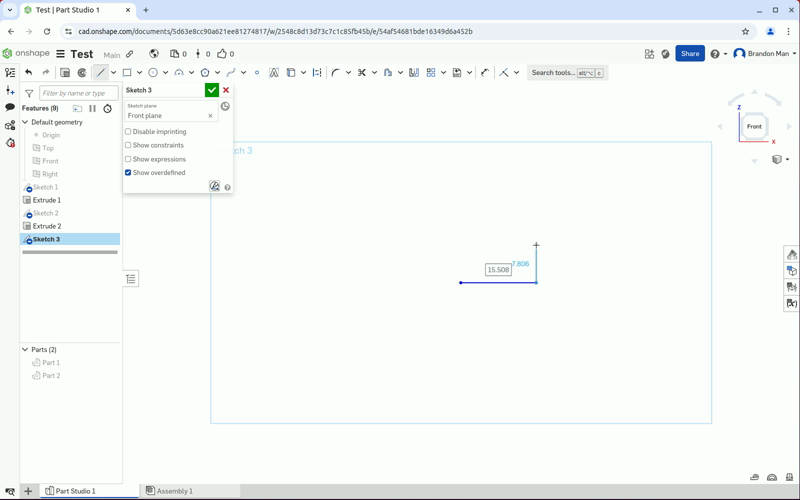
key_down(shift)
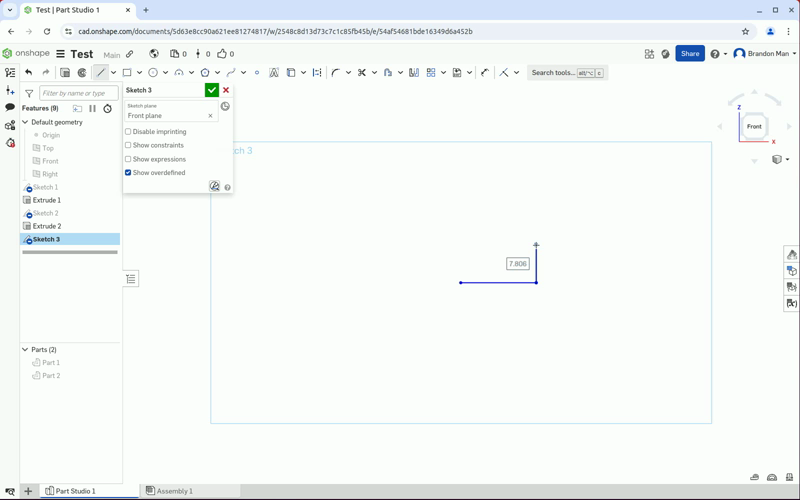
mouse_move(566, 244)
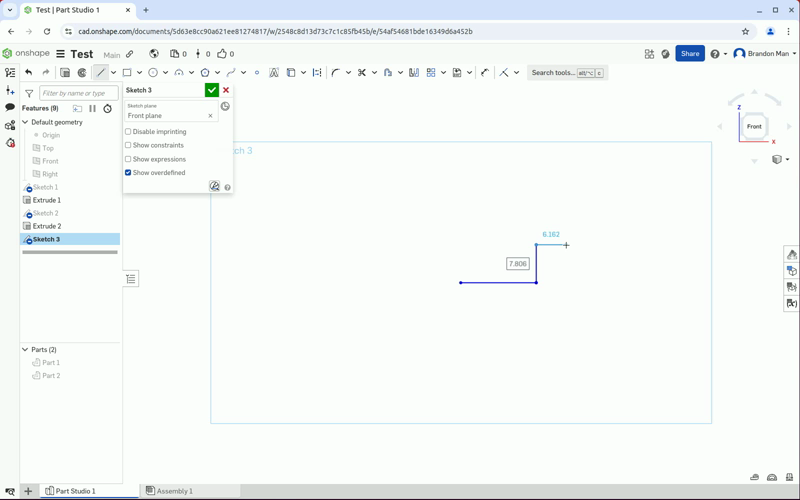
mouse_move(479, 244)
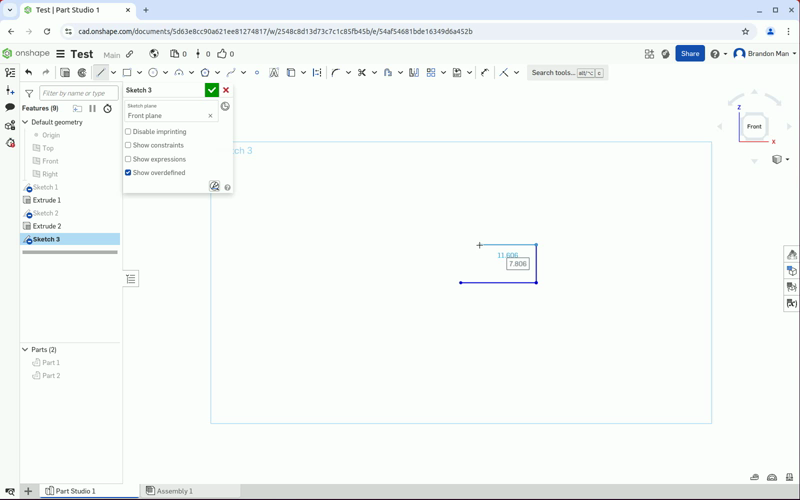
click(479, 244)
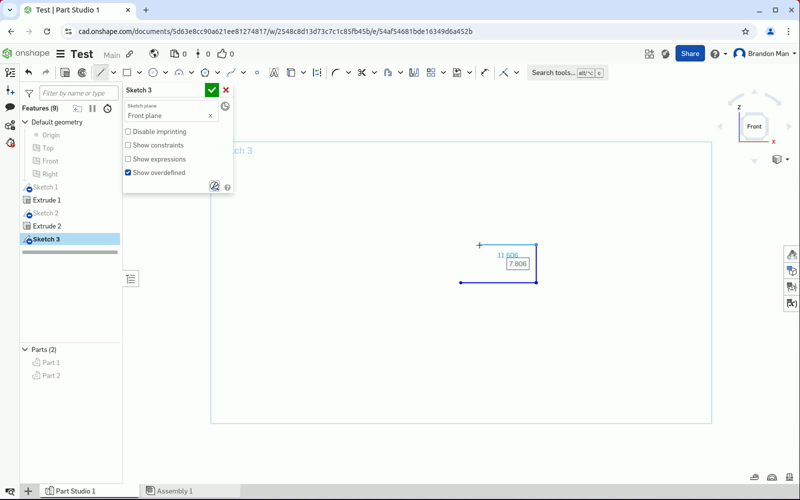
key_up(shift)
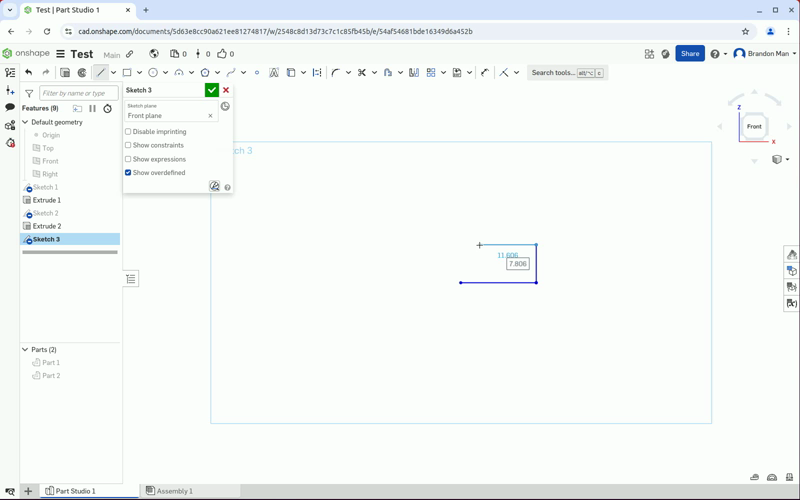
key_down(shift)
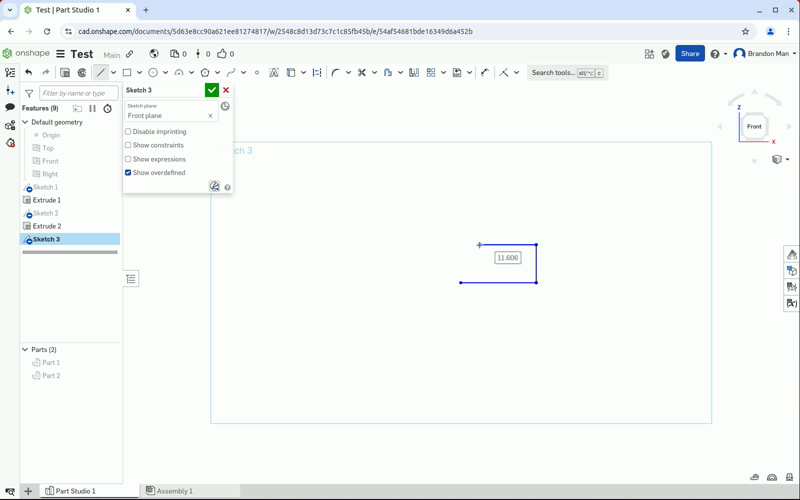
mouse_move(509, 244)
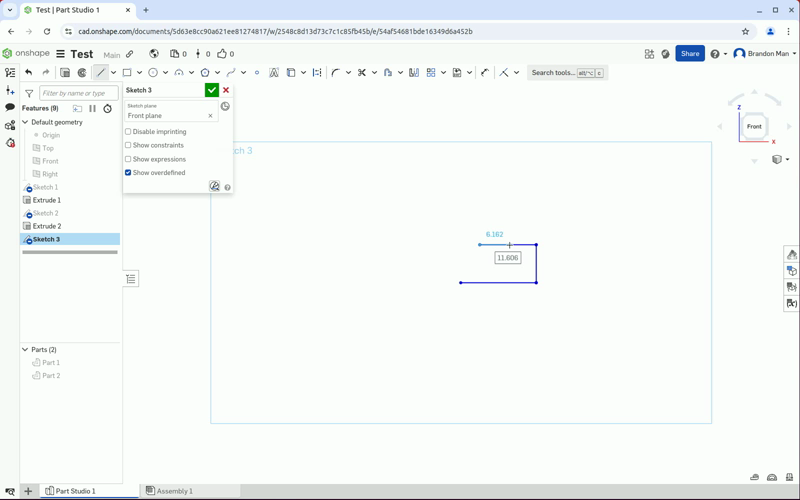
mouse_move(479, 226)
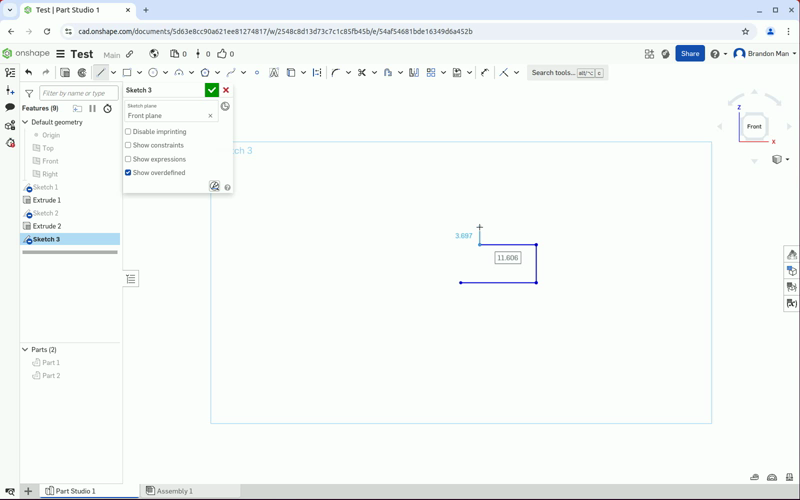
click(479, 226)
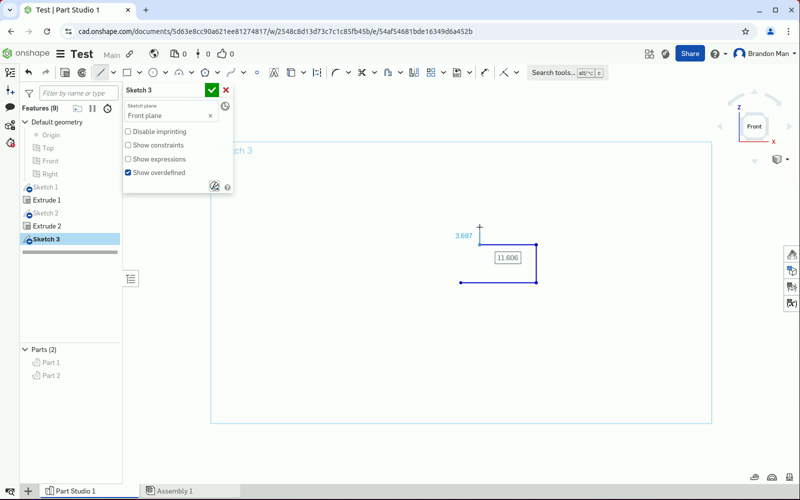
key_up(shift)
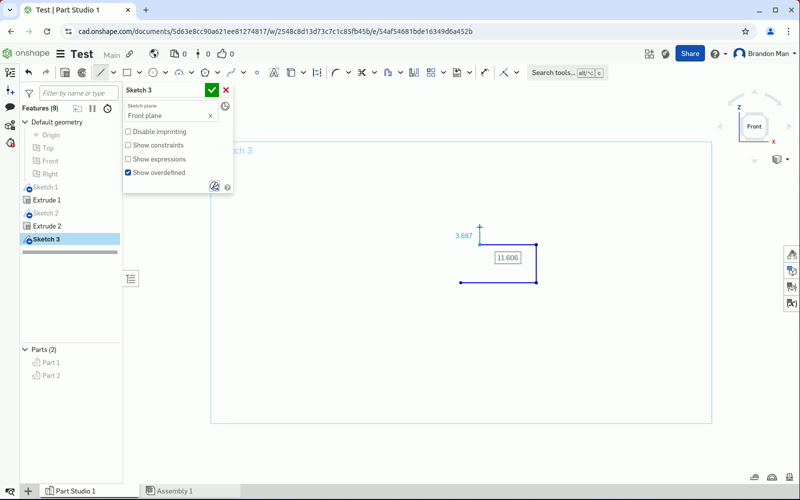
key_down(shift)
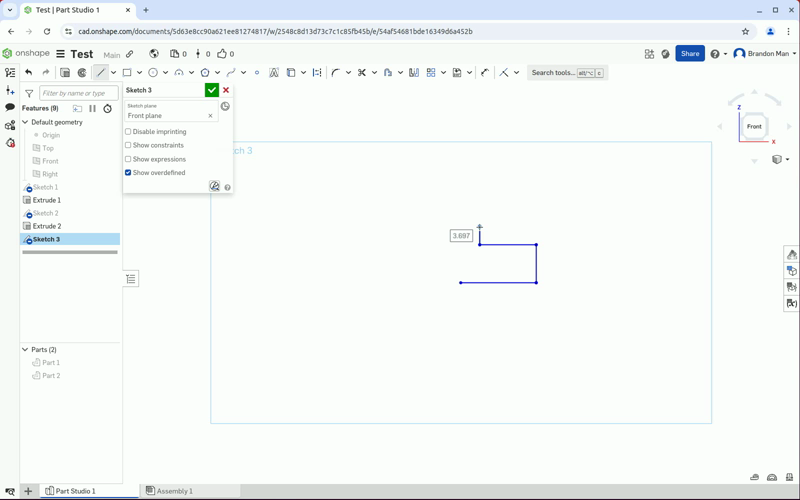
mouse_move(509, 226)
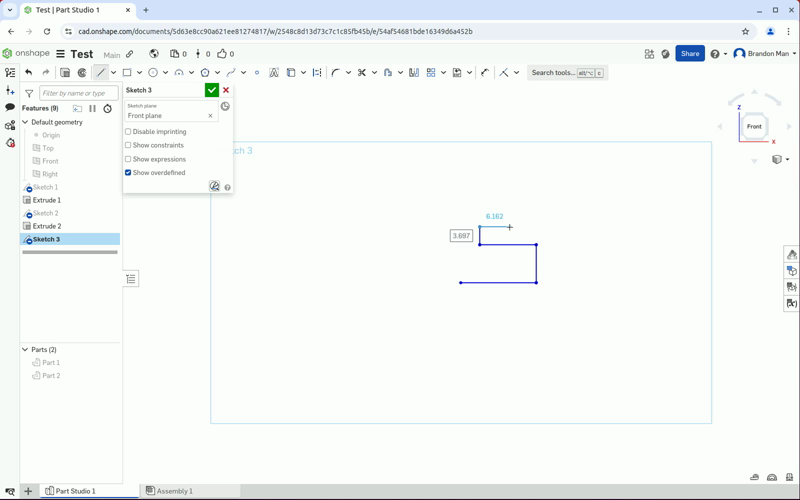
mouse_move(460, 226)
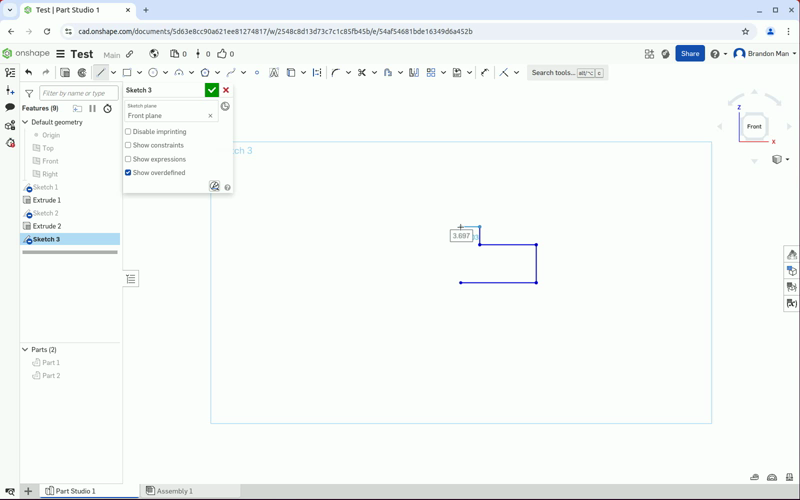
click(460, 226)
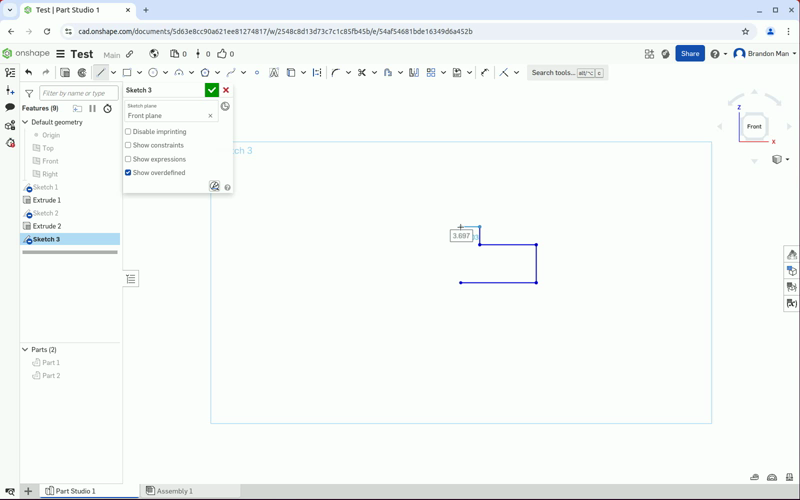
key_up(shift)
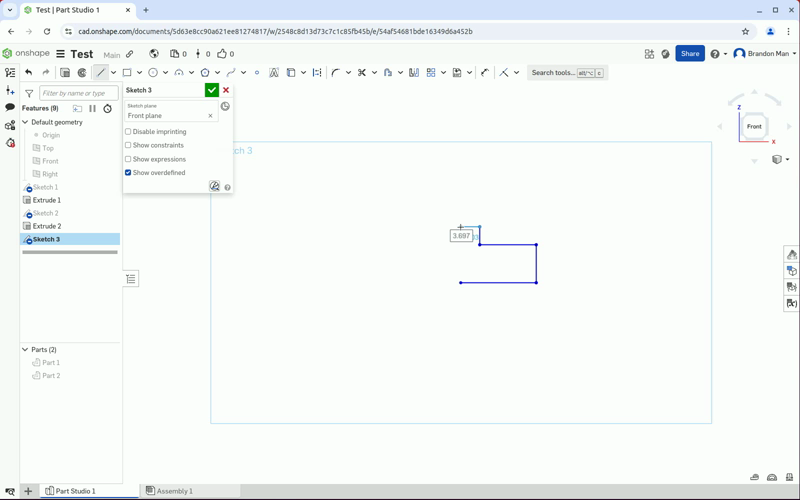
mouse_move(490, 226)
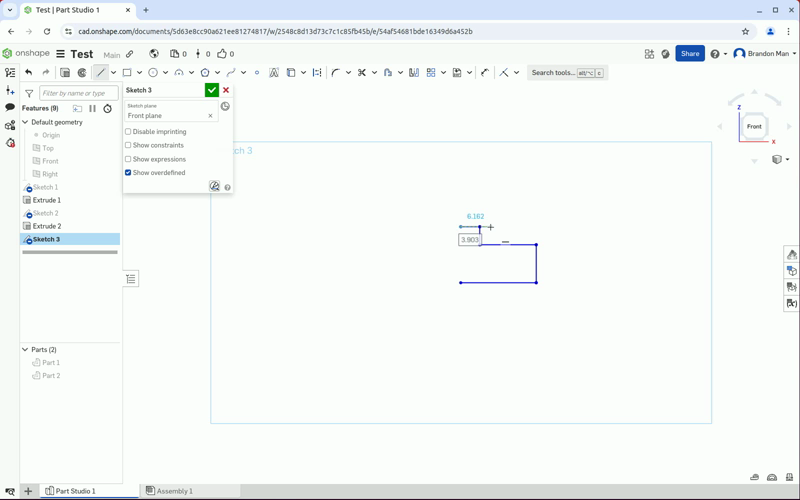
key_down(shift)
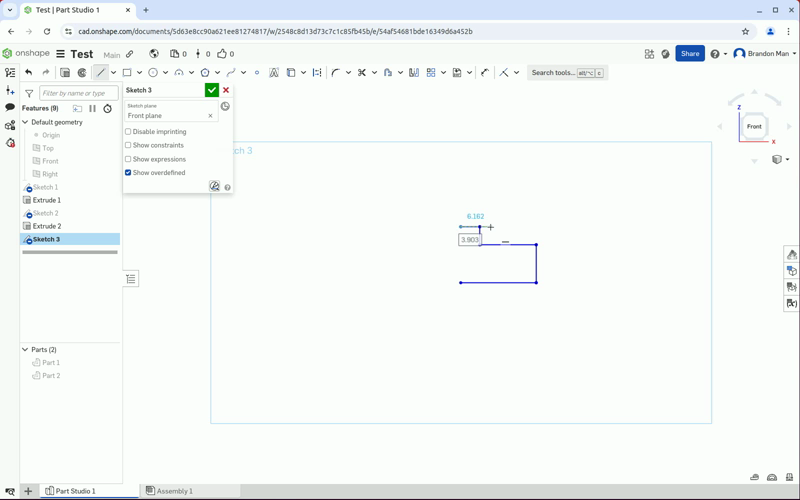
mouse_move(460, 282)
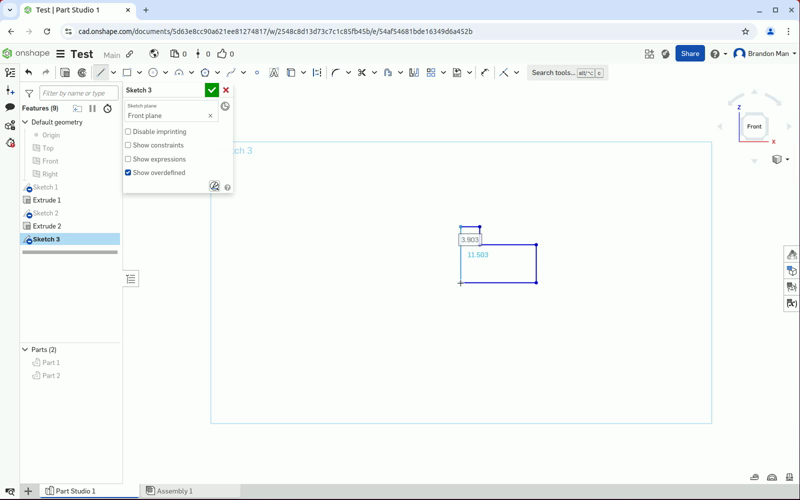
key_up(shift)
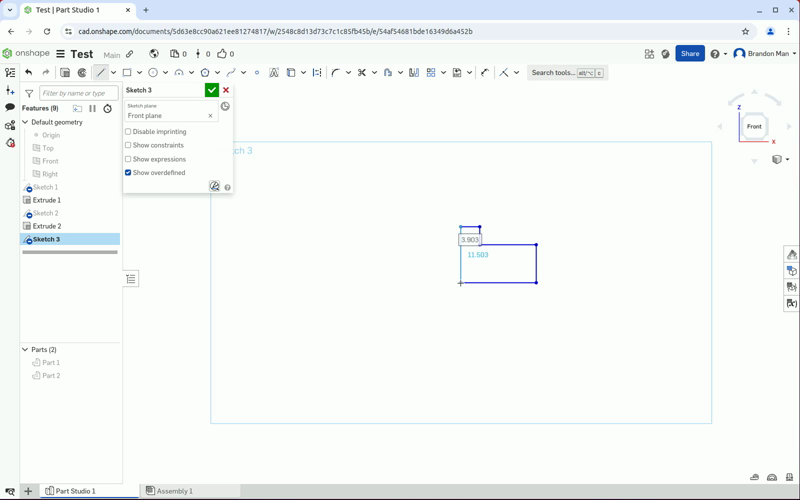
click(460, 282)
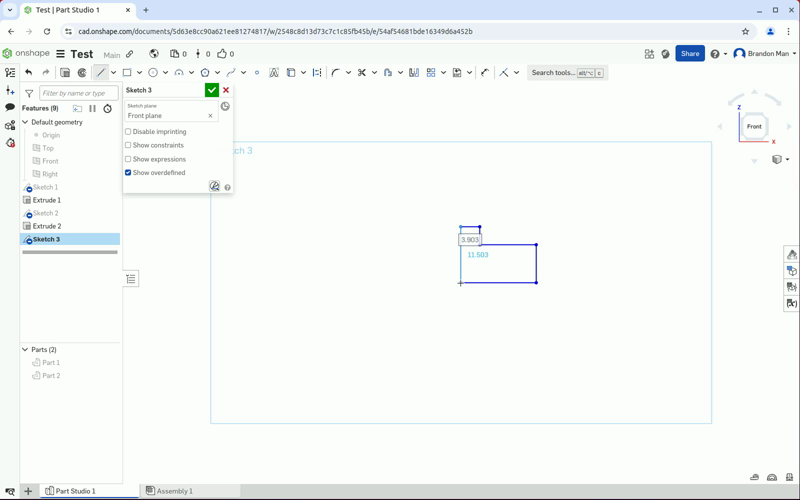
key(esc)
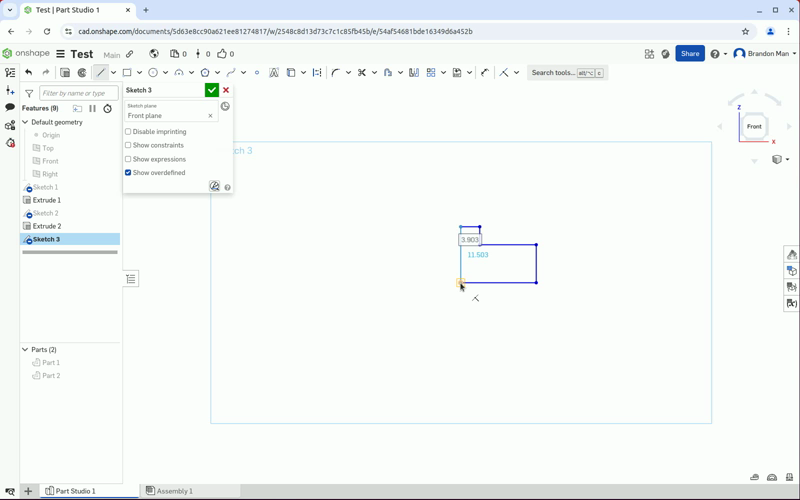
mouse_move(483, 266)
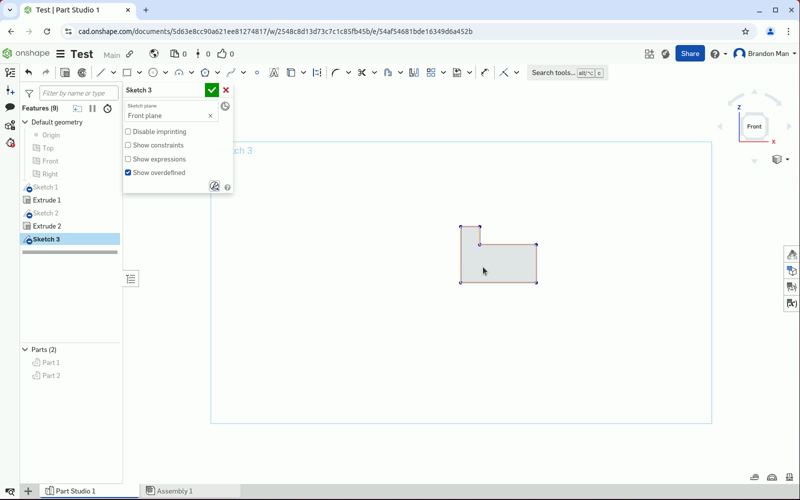
click(483, 266)
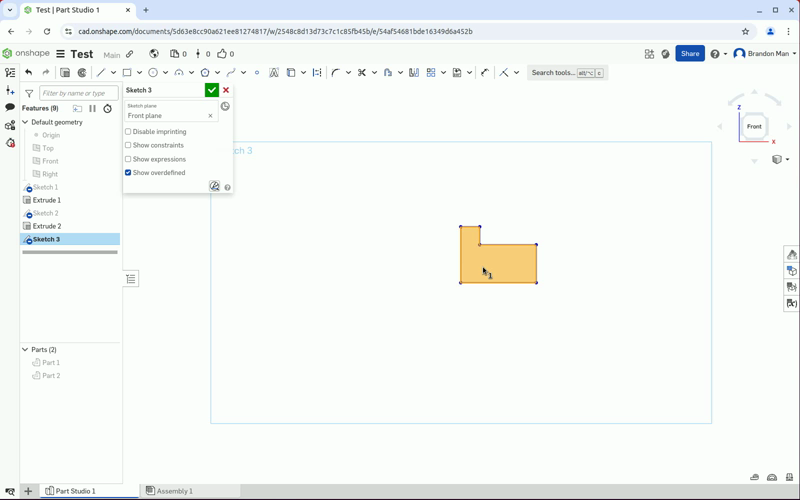
mouse_move(73, 352)
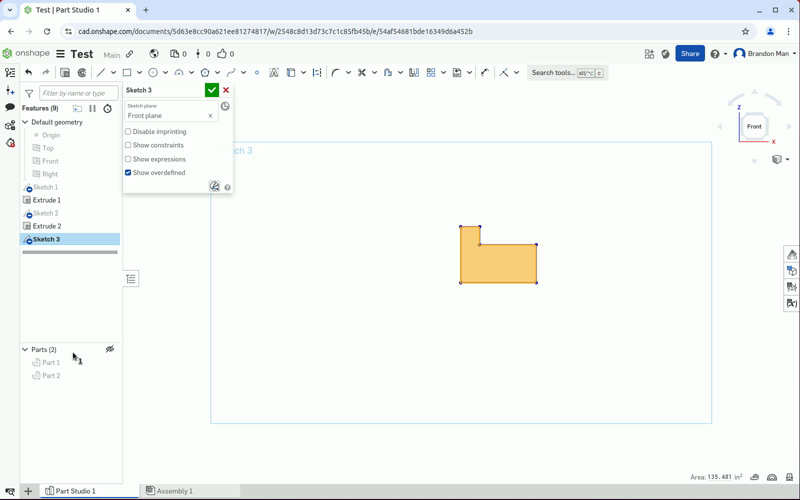
key(shift+y)
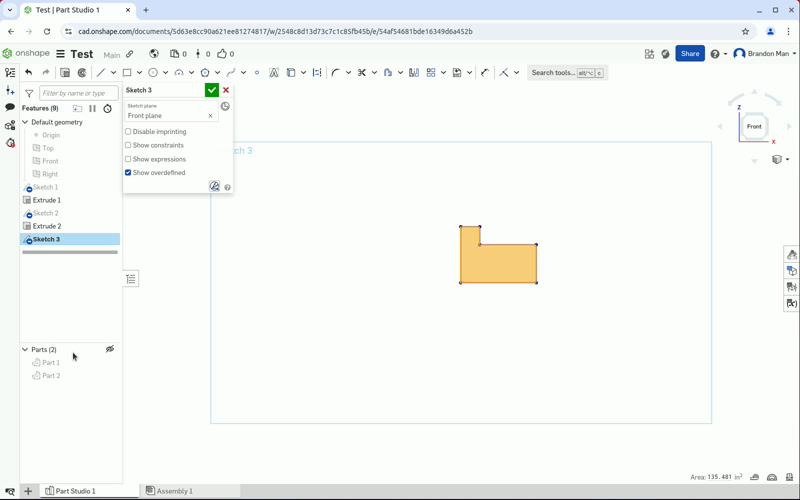
key(shift+e)
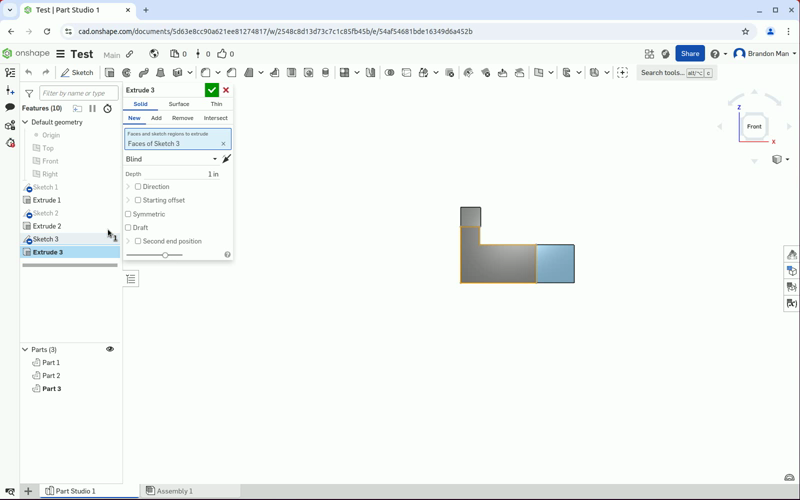
mouse_move(143, 106)
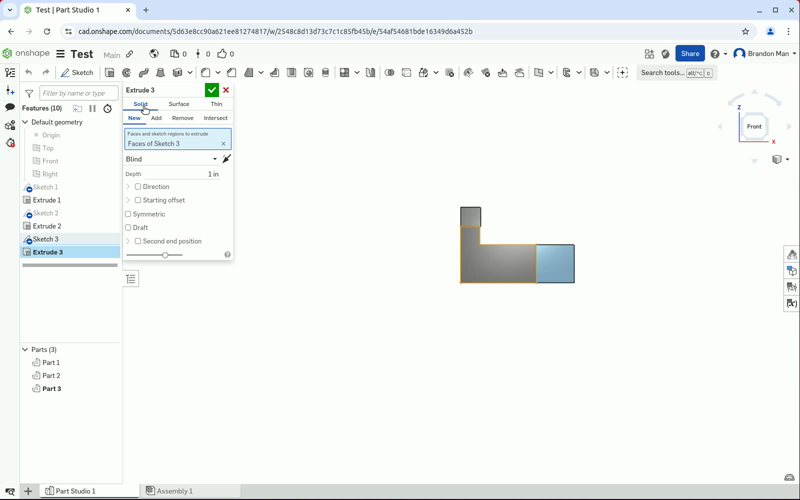
click(143, 106)
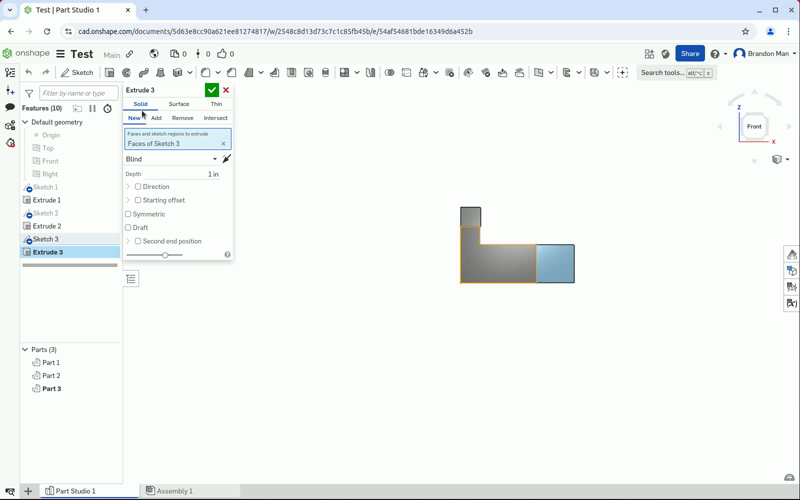
mouse_move(137, 120)
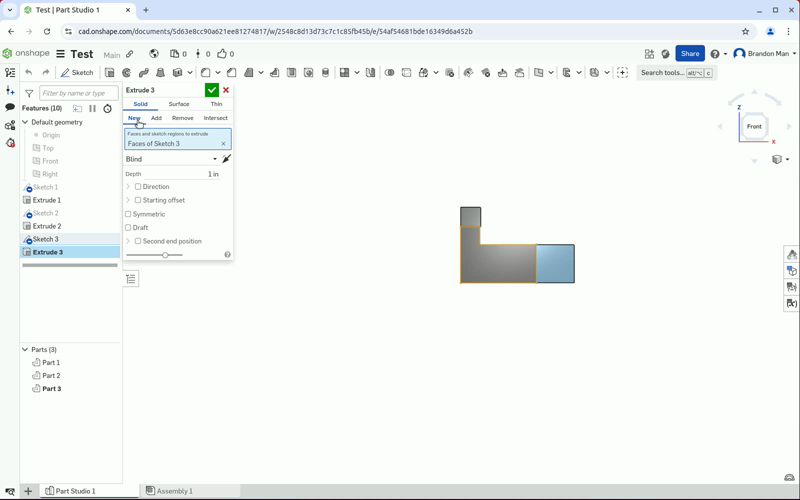
click(137, 120)
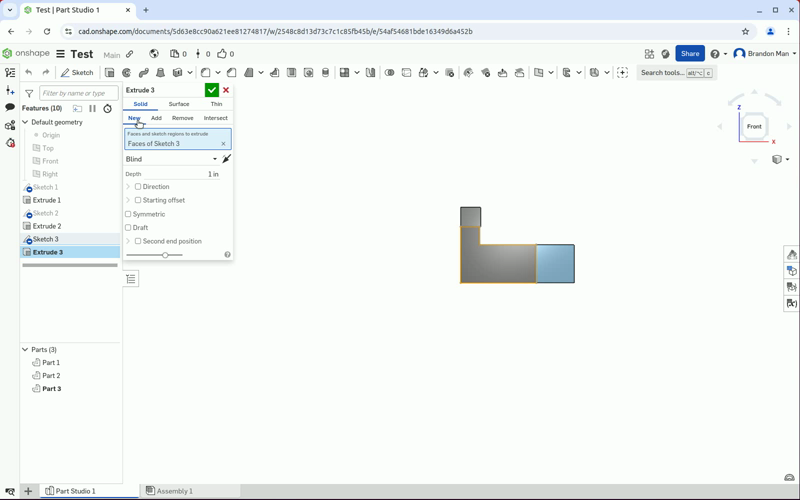
key(tab, 4)
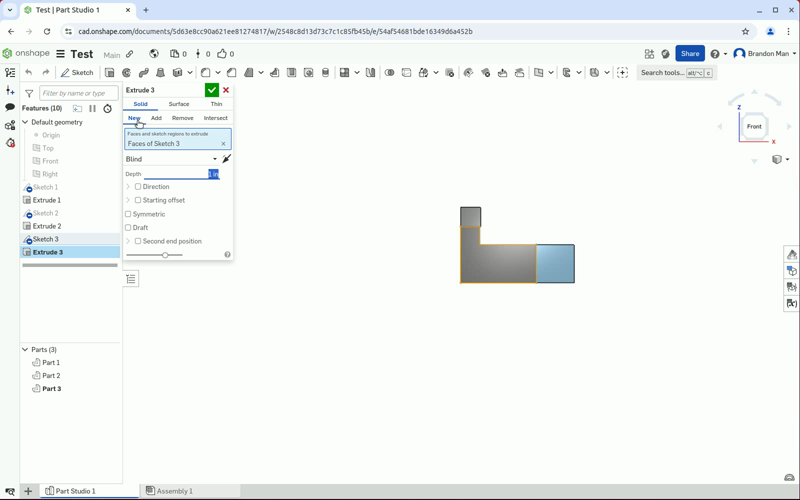
text(15.406)
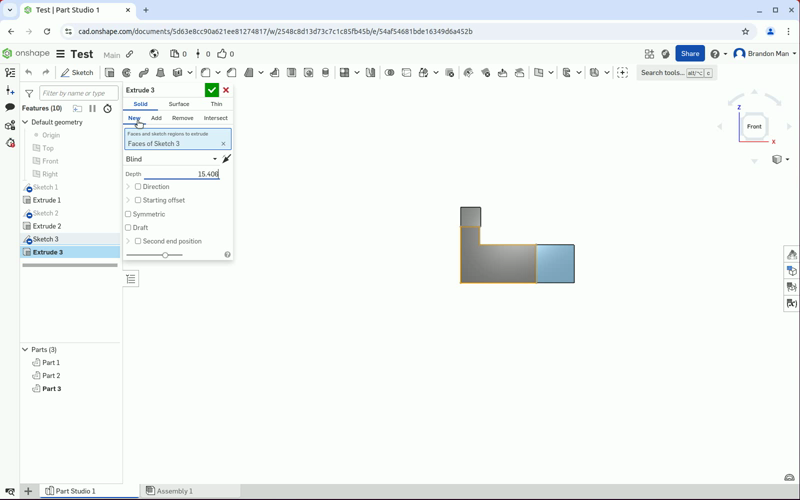
key(tab, 3)
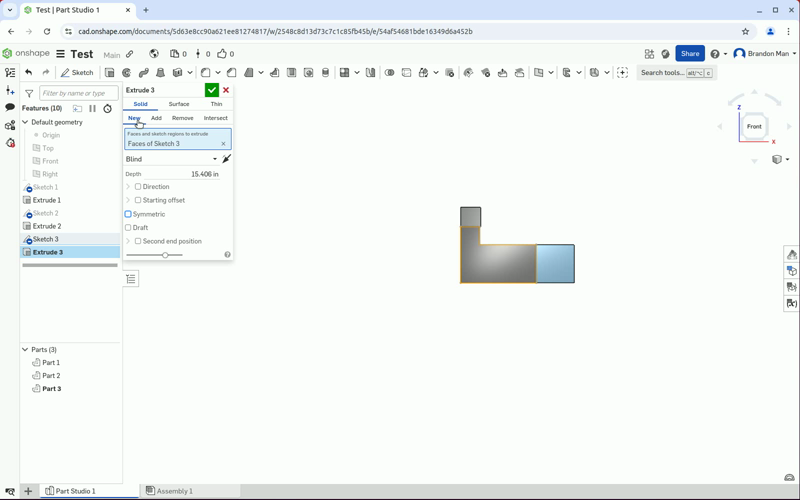
key(space)
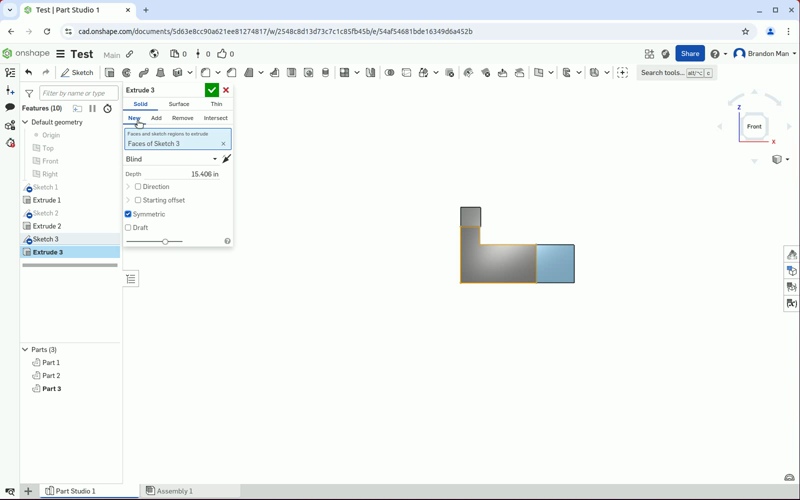
key(enter)
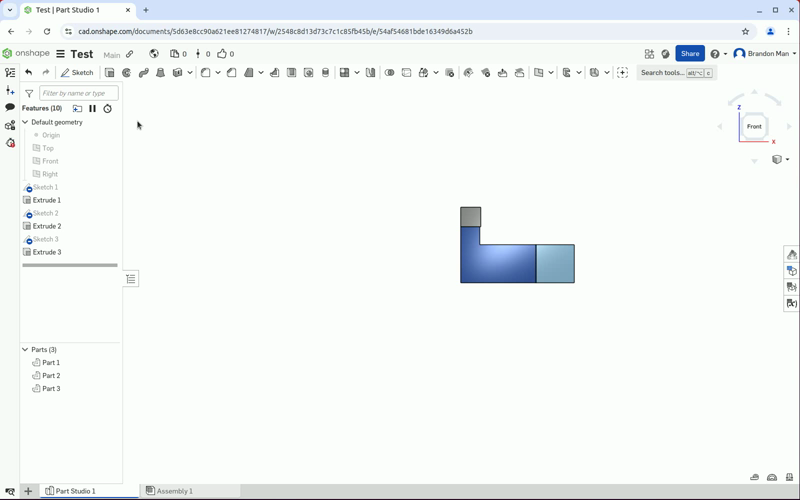
key(shift+h)
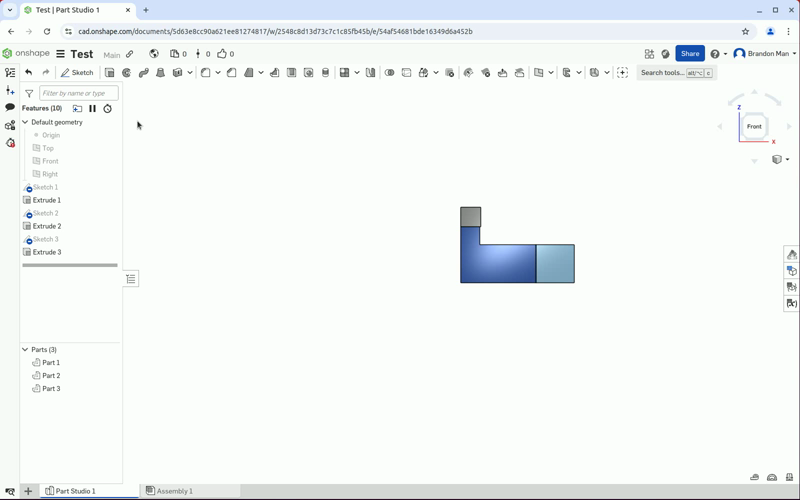
key(shift+h)
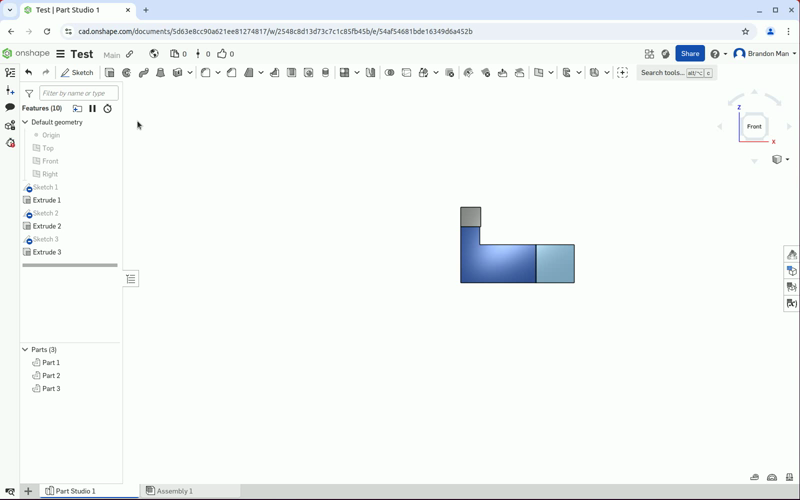
mouse_move(73, 189)
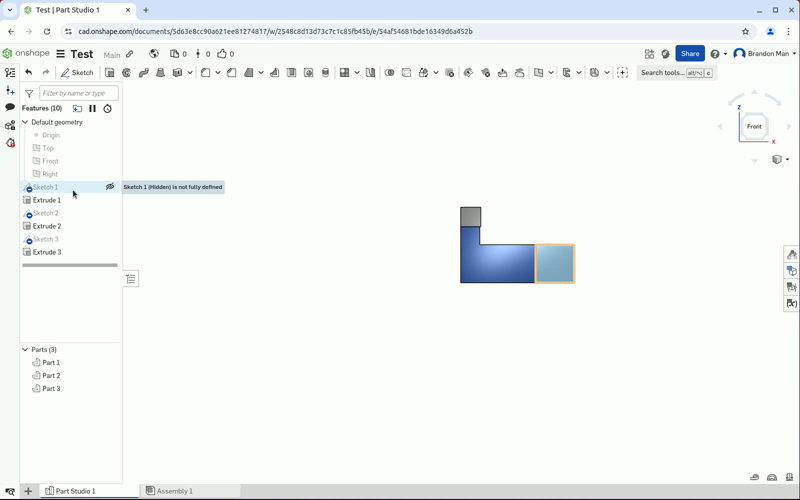
click(73, 189)
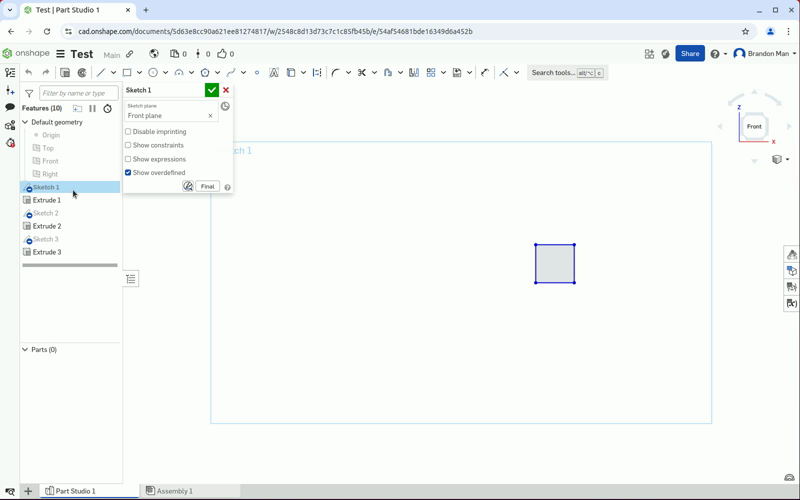
mouse_move(229, 92)
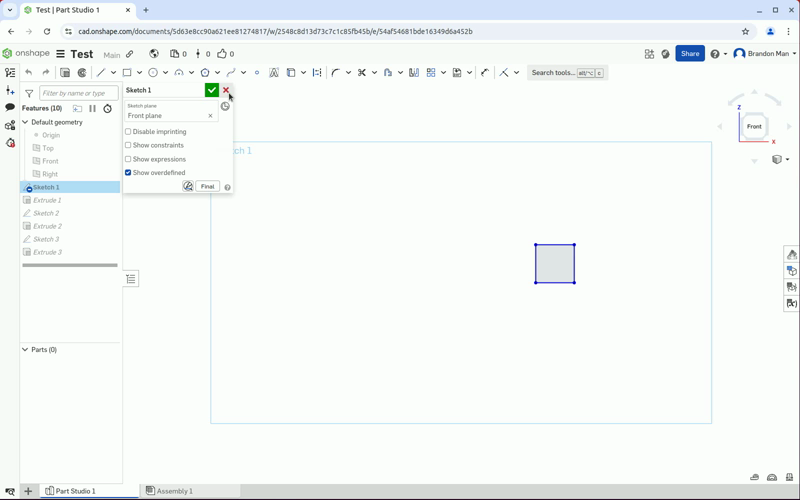
click(229, 92)
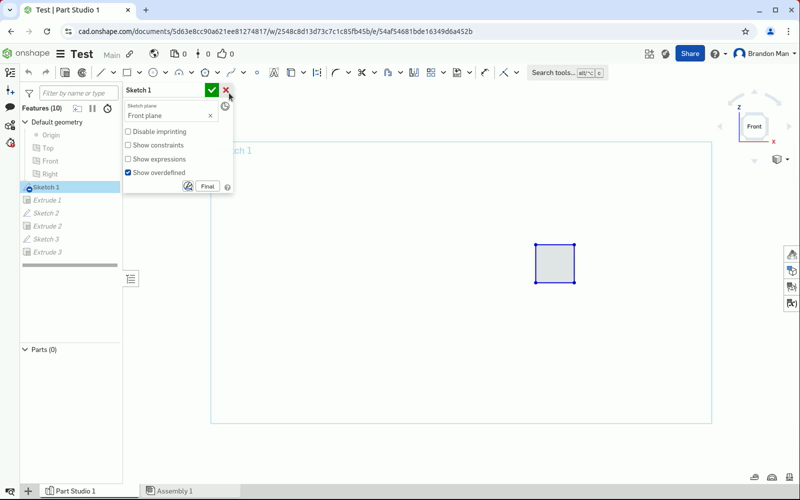
key(shift+s)
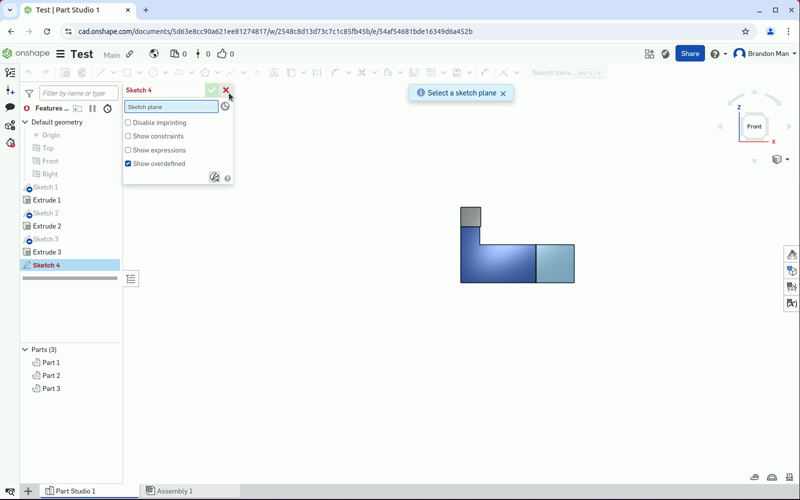
mouse_move(73, 163)
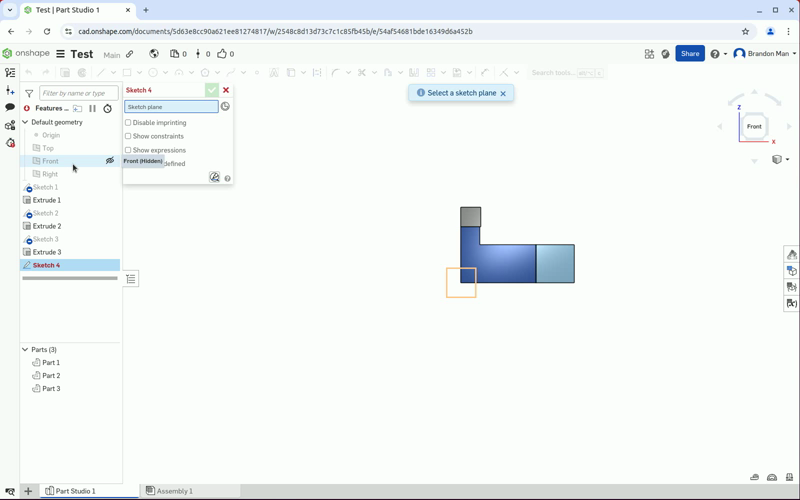
click(73, 163)
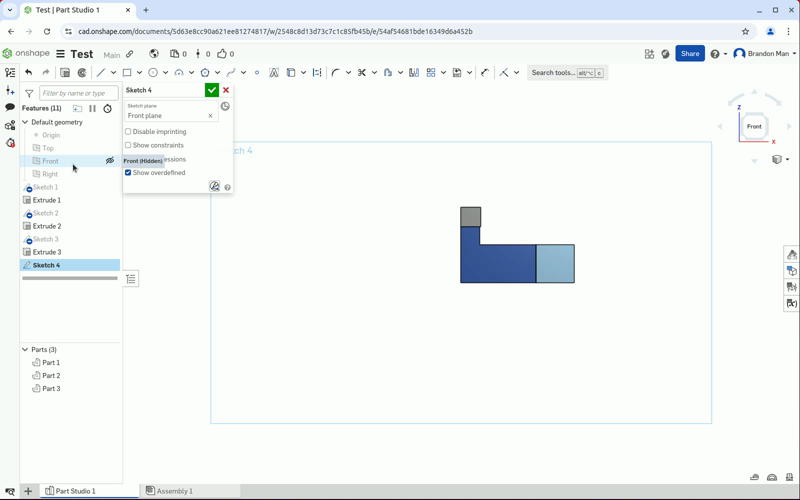
mouse_move(73, 352)
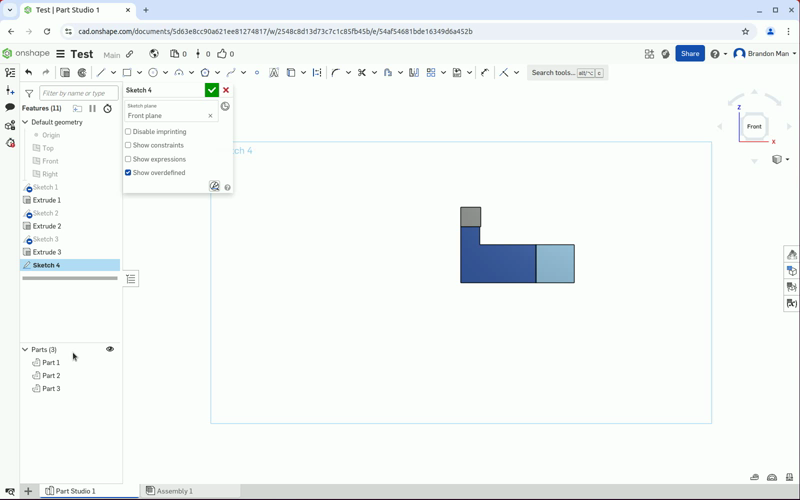
key(y)
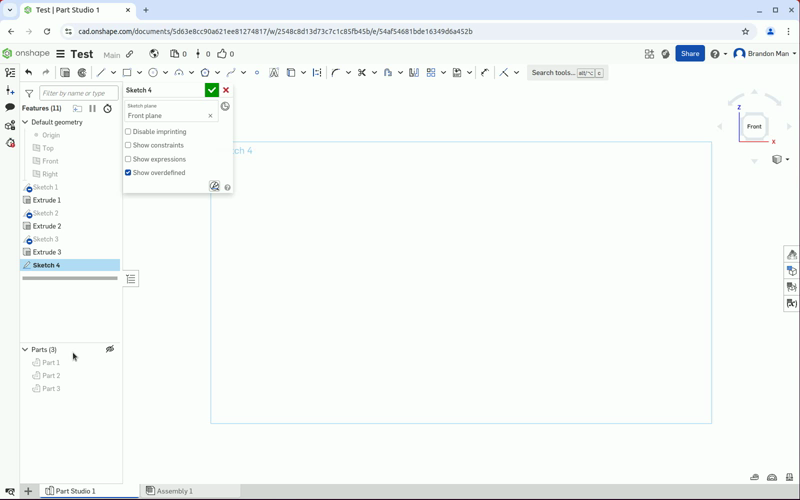
key(l)
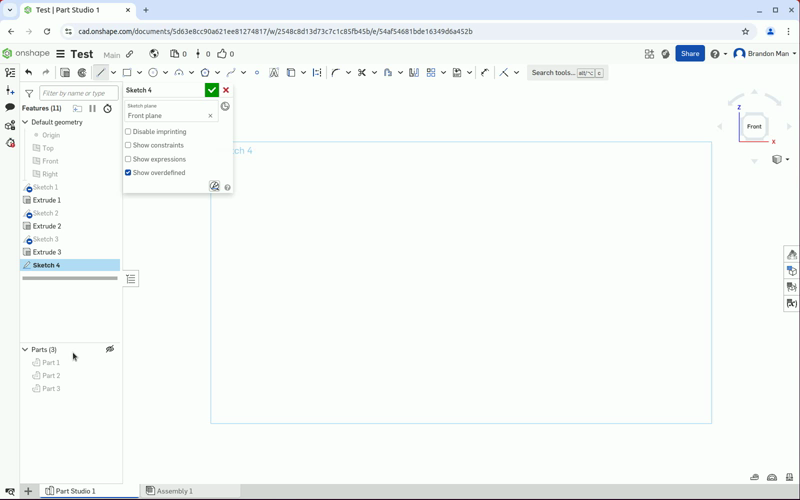
key_down(shift)
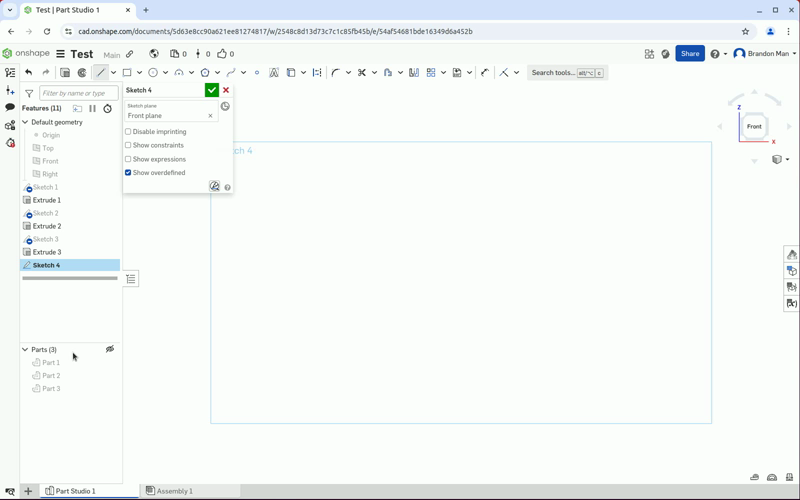
mouse_move(460, 226)
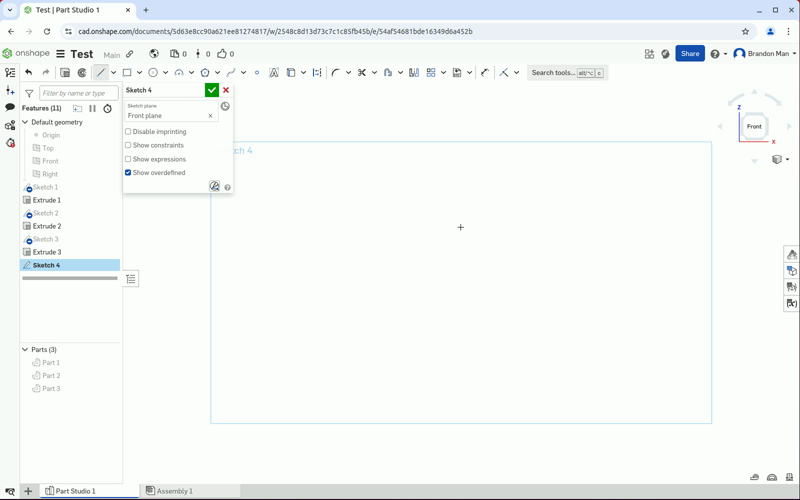
click(460, 226)
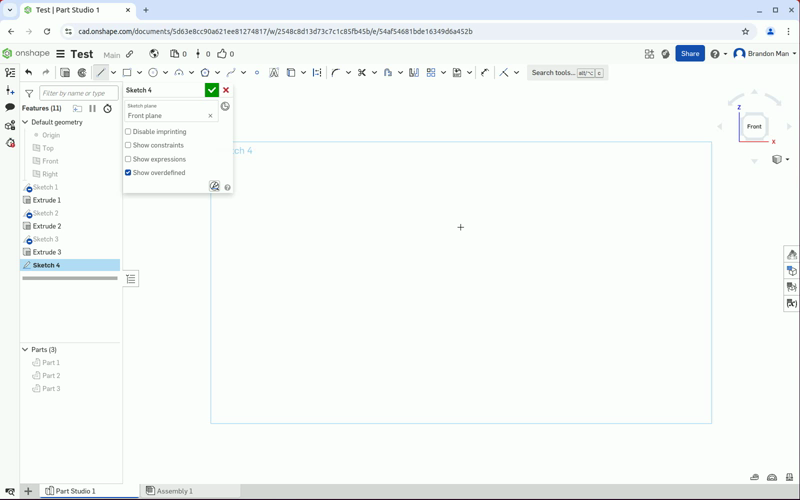
key_up(shift)
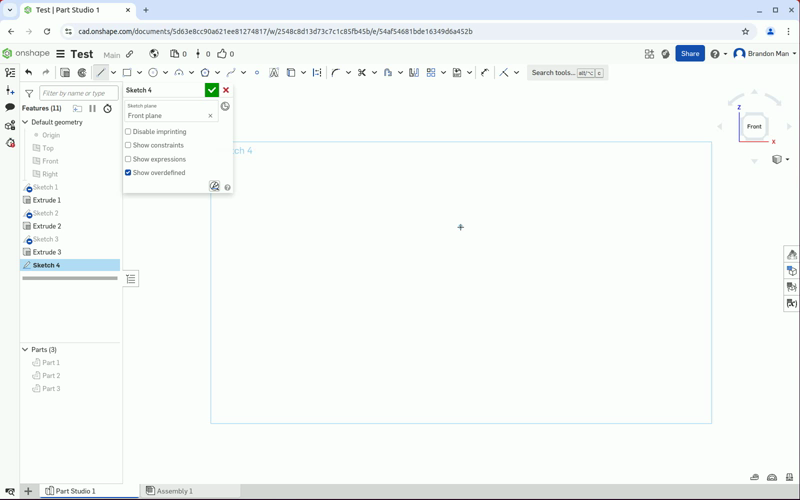
key_down(shift)
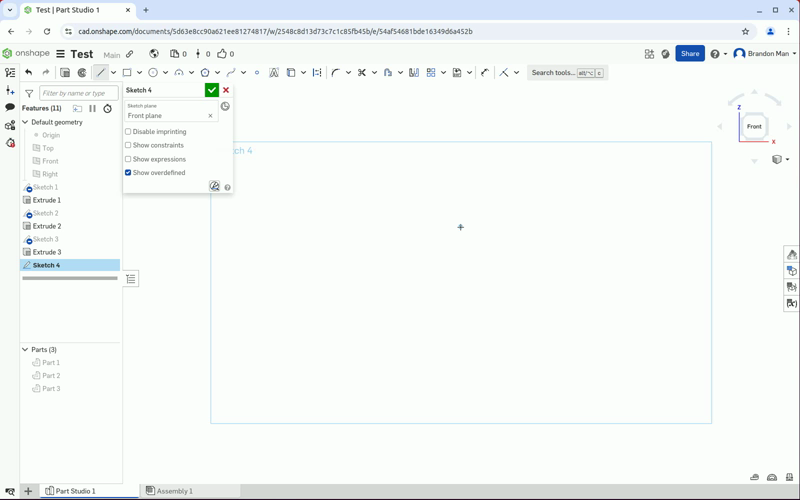
mouse_move(490, 226)
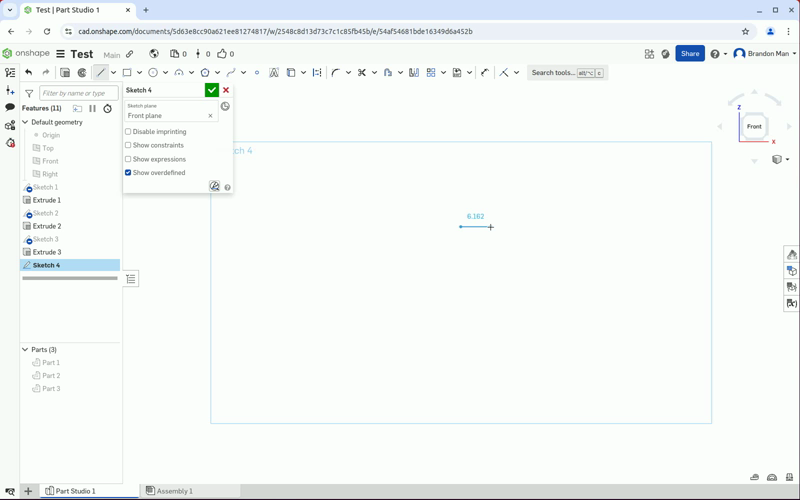
mouse_move(480, 226)
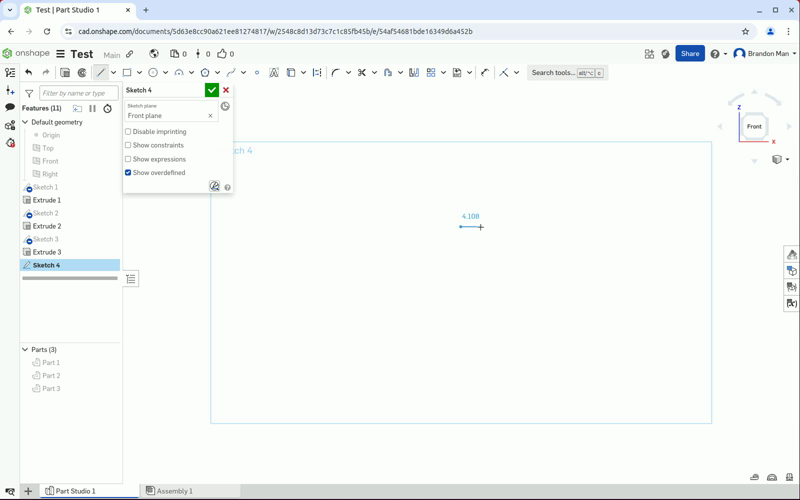
click(480, 226)
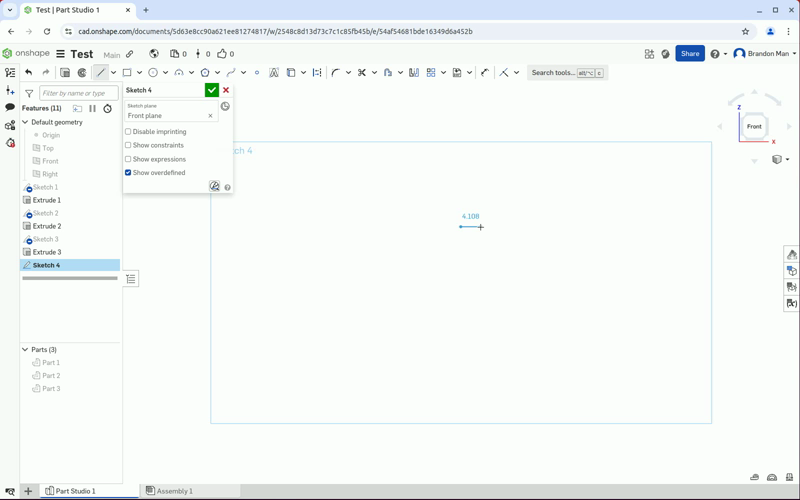
key_up(shift)
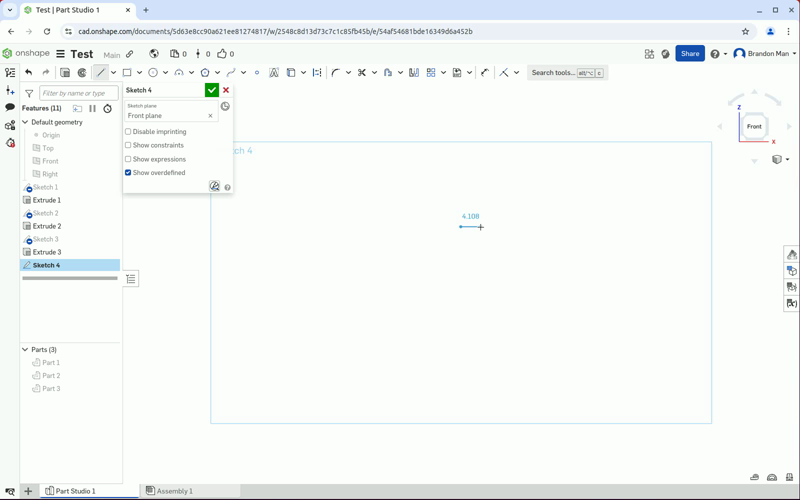
key_down(shift)
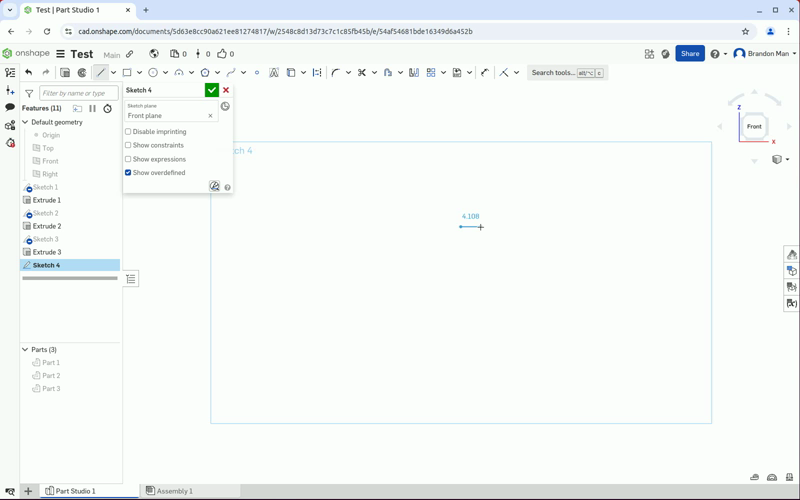
mouse_move(510, 226)
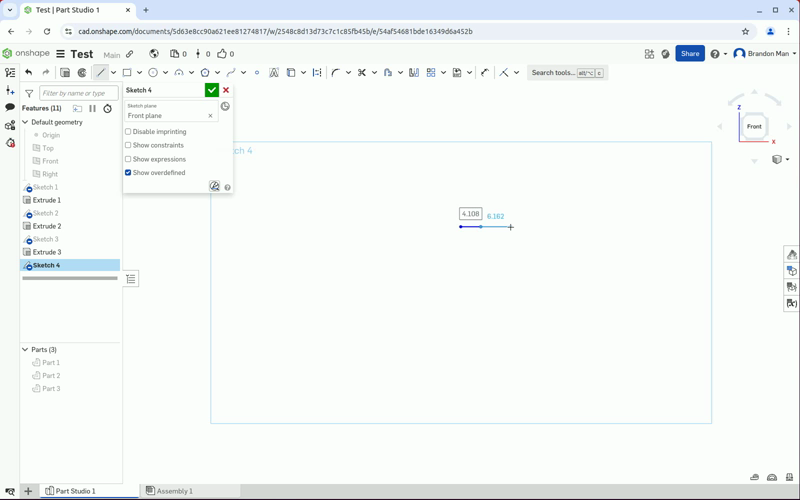
mouse_move(480, 207)
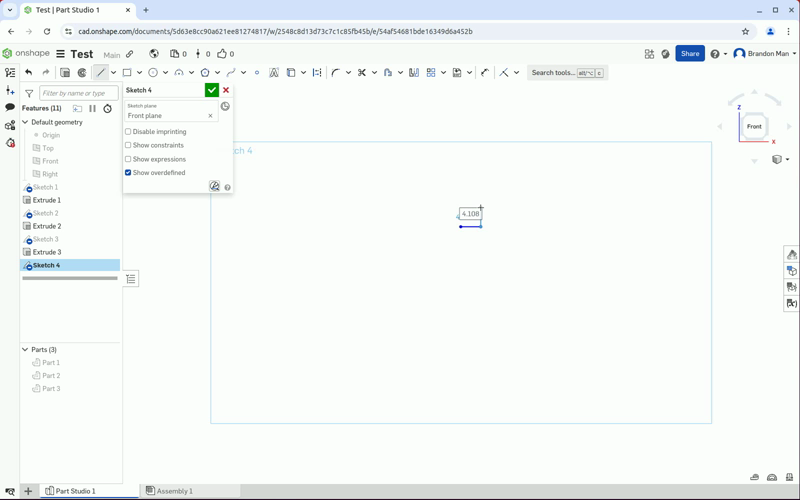
click(480, 207)
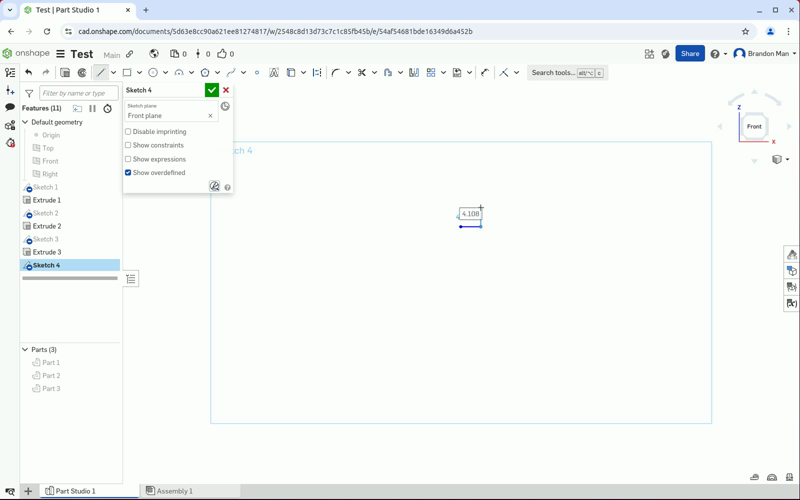
key_up(shift)
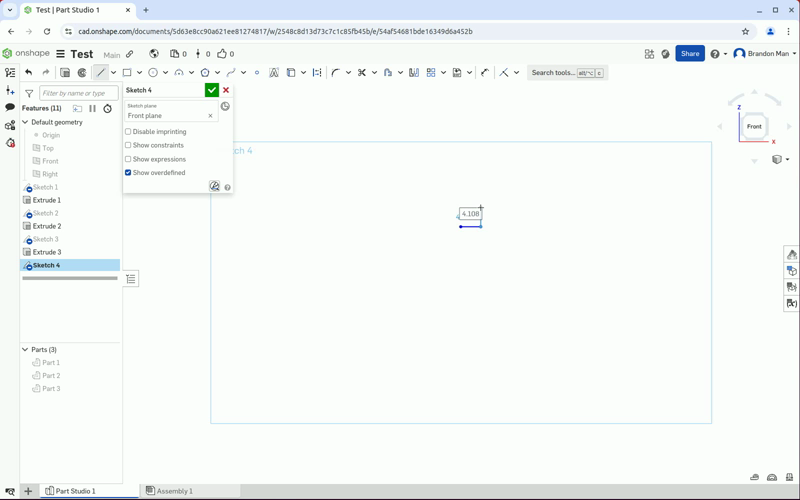
key_down(shift)
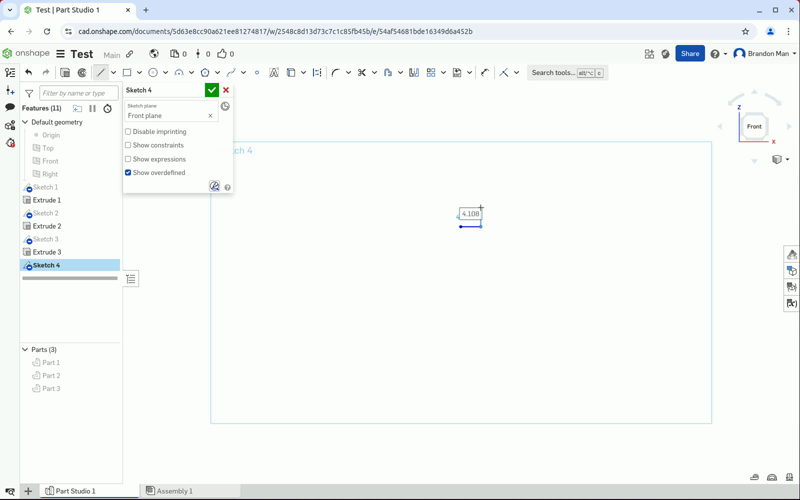
mouse_move(510, 207)
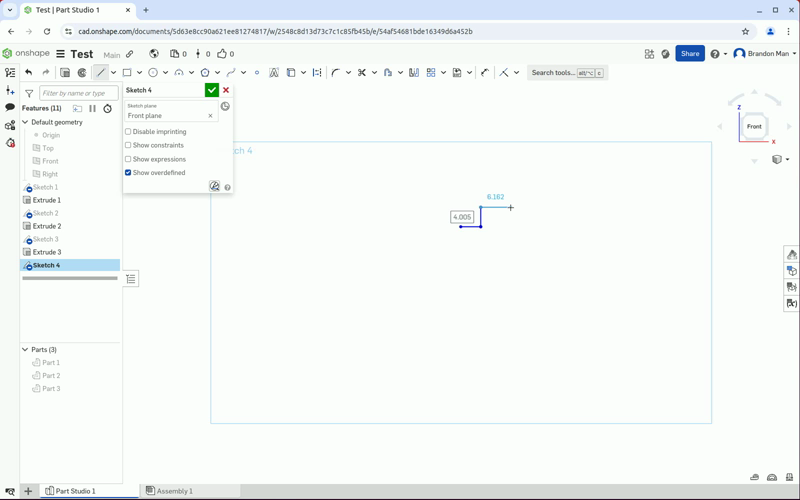
mouse_move(460, 207)
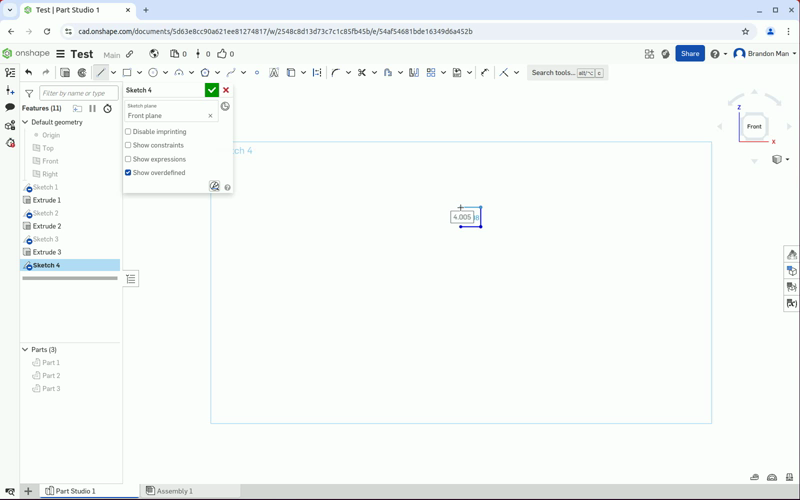
click(460, 207)
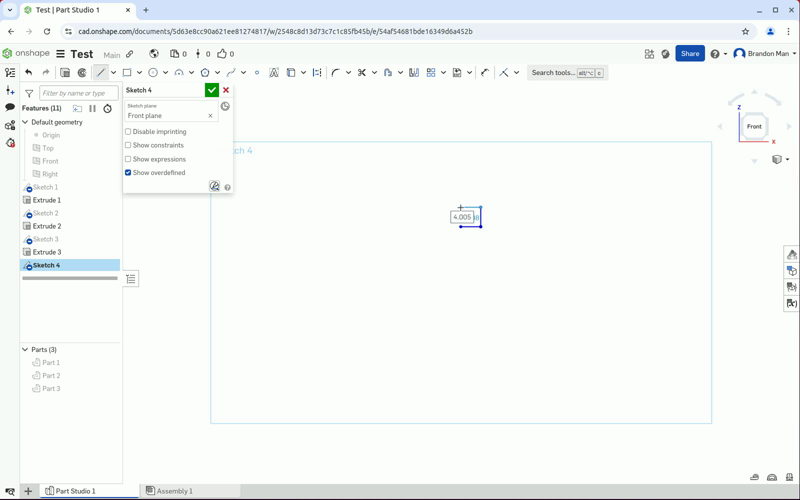
key_up(shift)
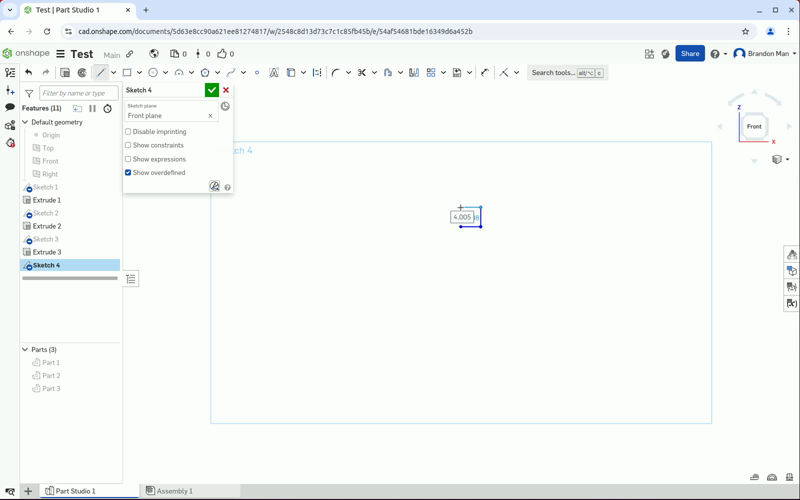
mouse_move(490, 207)
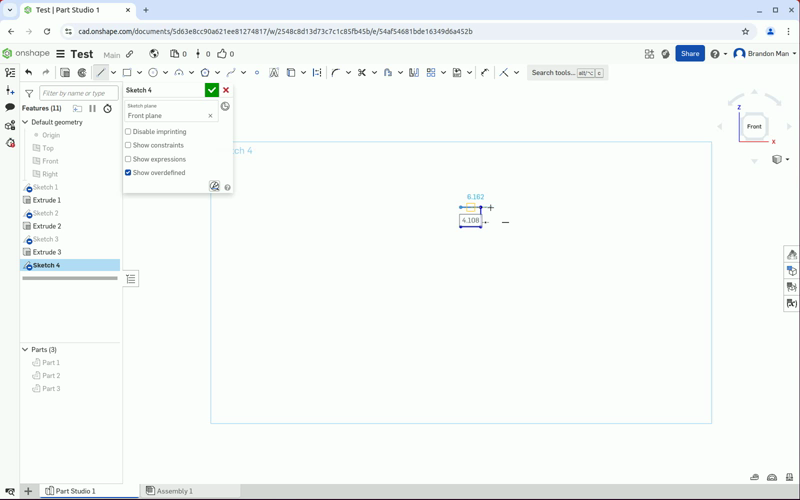
key_down(shift)
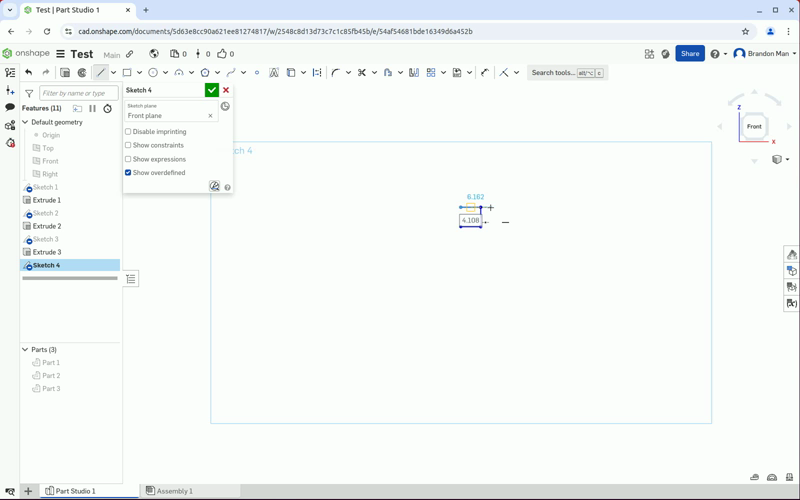
mouse_move(460, 226)
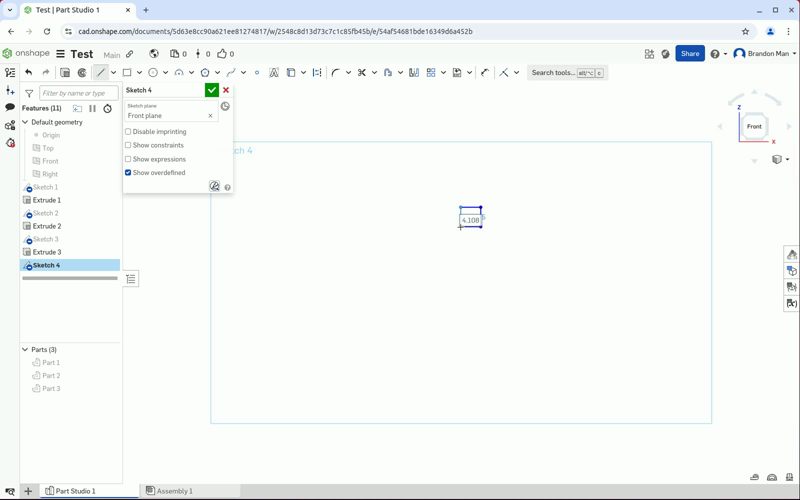
key_up(shift)
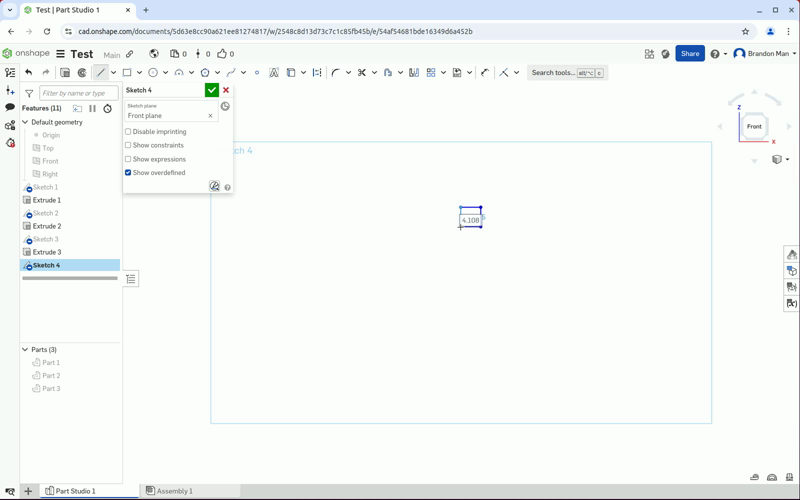
click(460, 226)
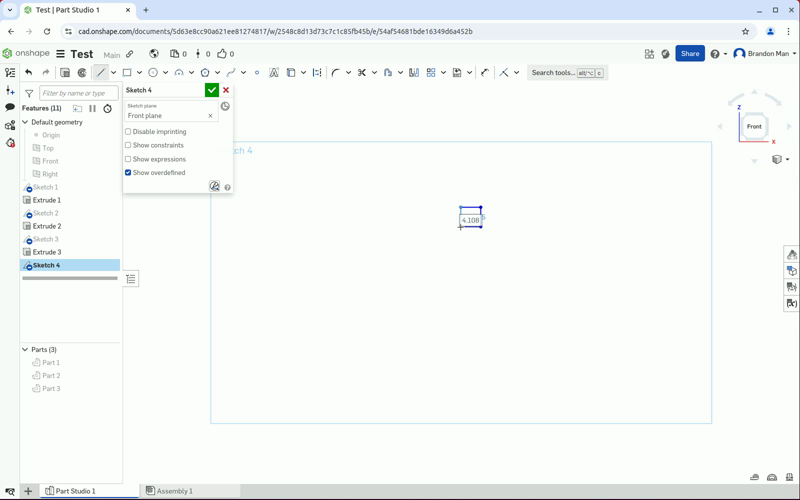
key(esc)
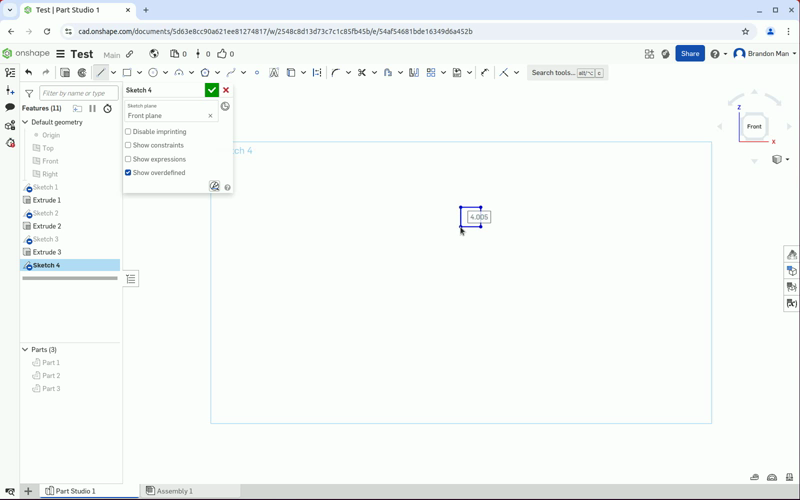
mouse_move(468, 225)
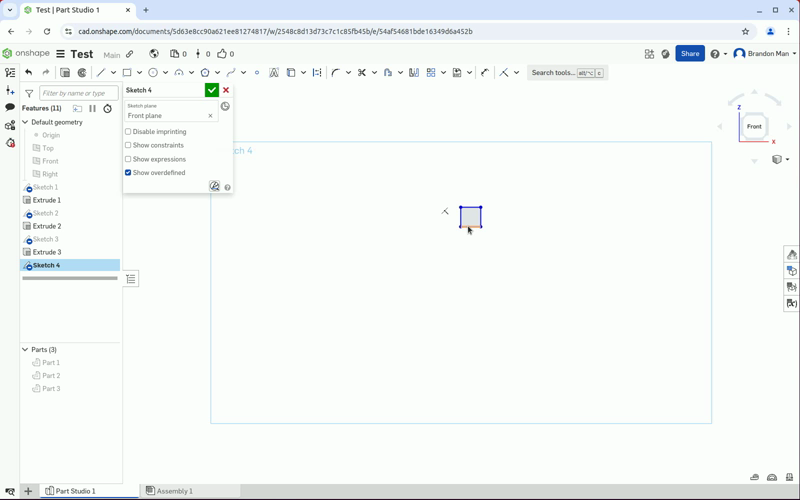
scroll(6)
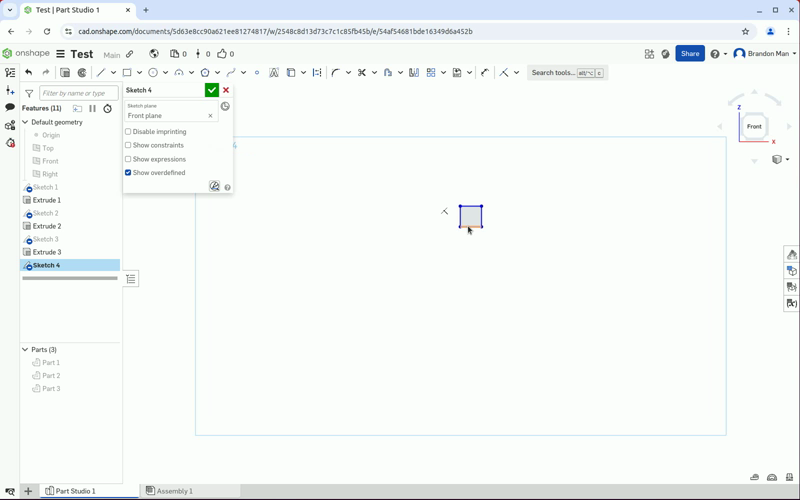
scroll(6)
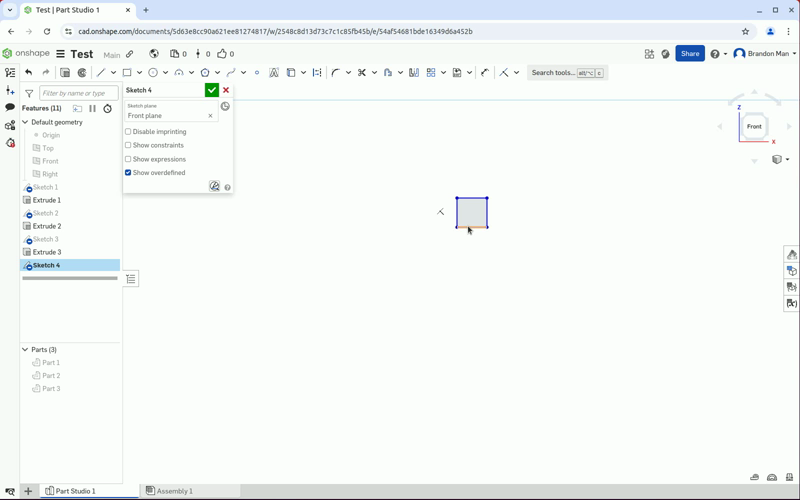
scroll(6)
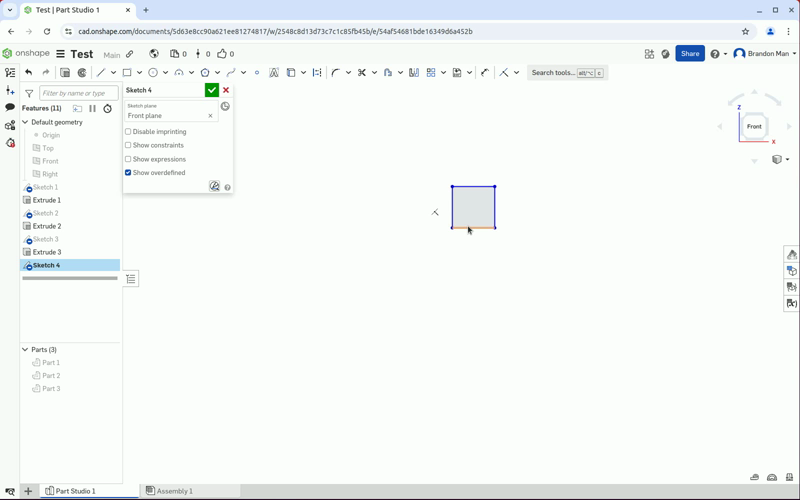
scroll(6)
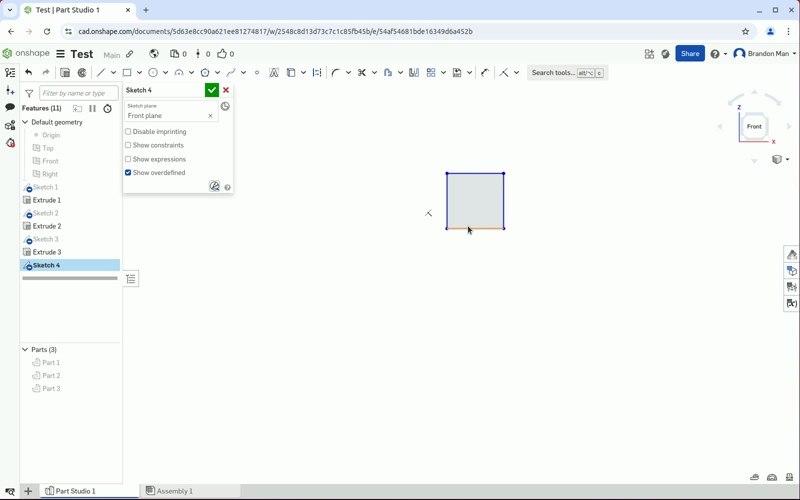
scroll(6)
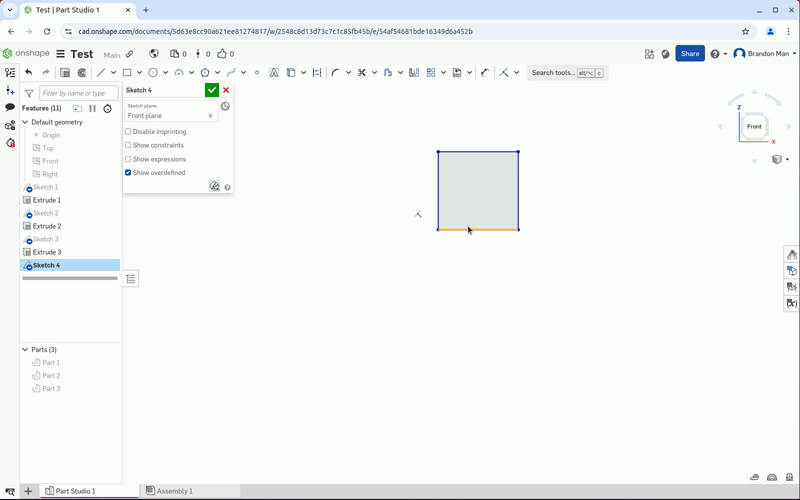
scroll(6)
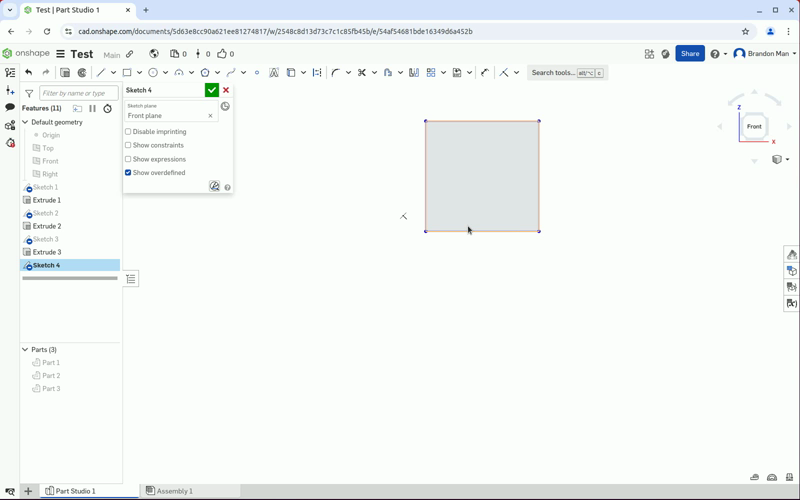
scroll(6)
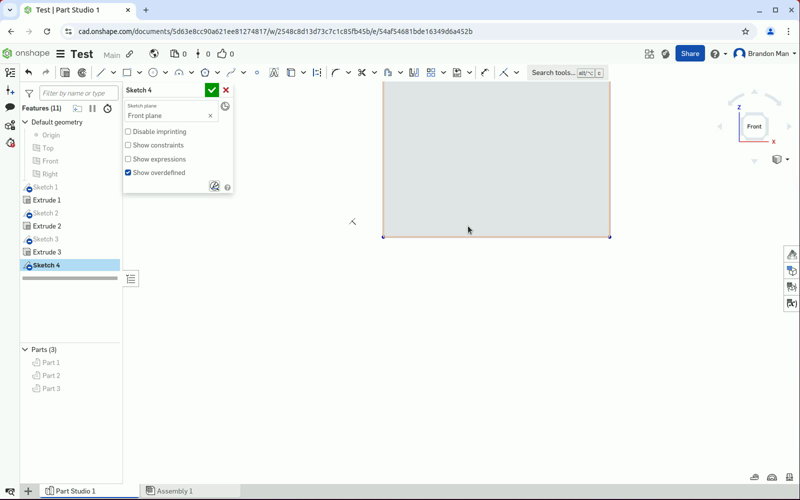
click(468, 225)
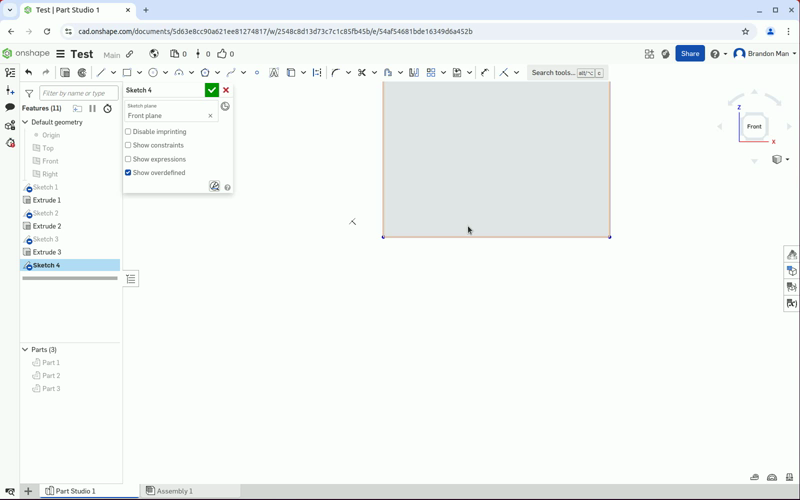
scroll(-6)
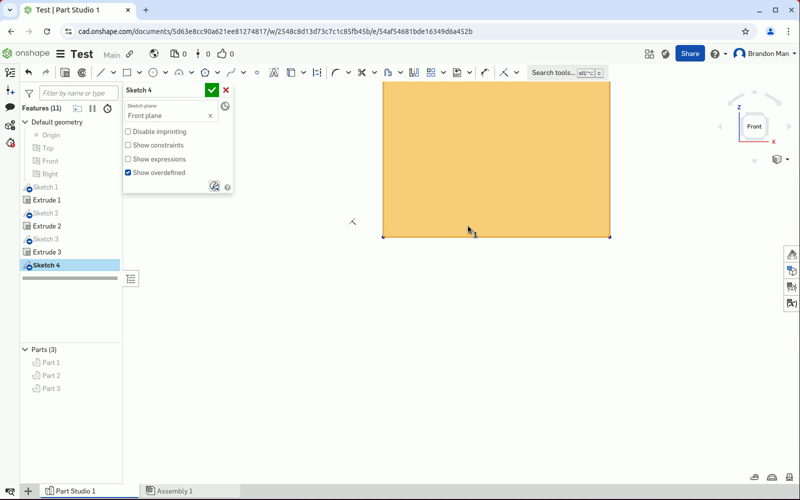
scroll(-6)
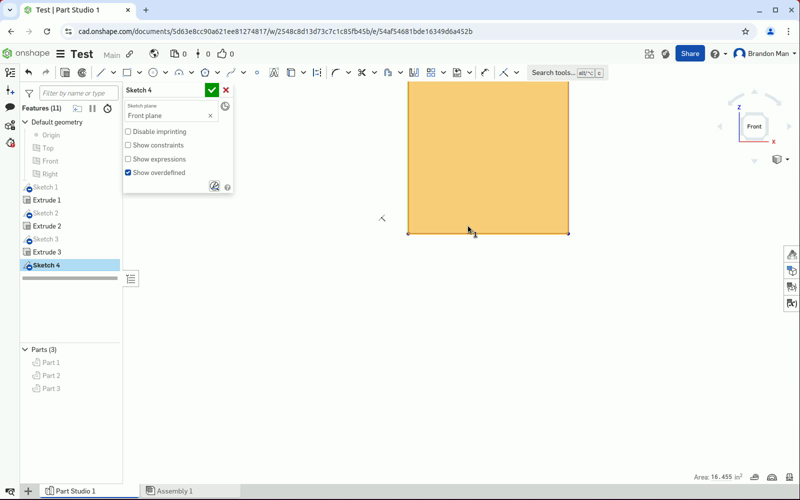
scroll(-6)
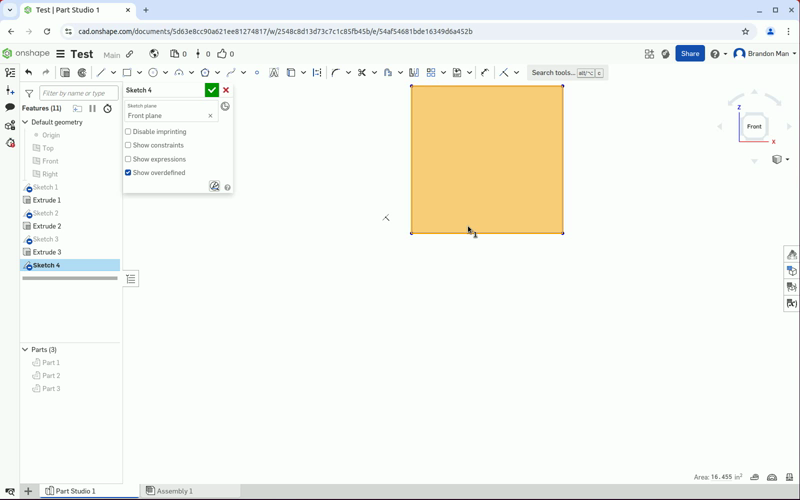
scroll(-6)
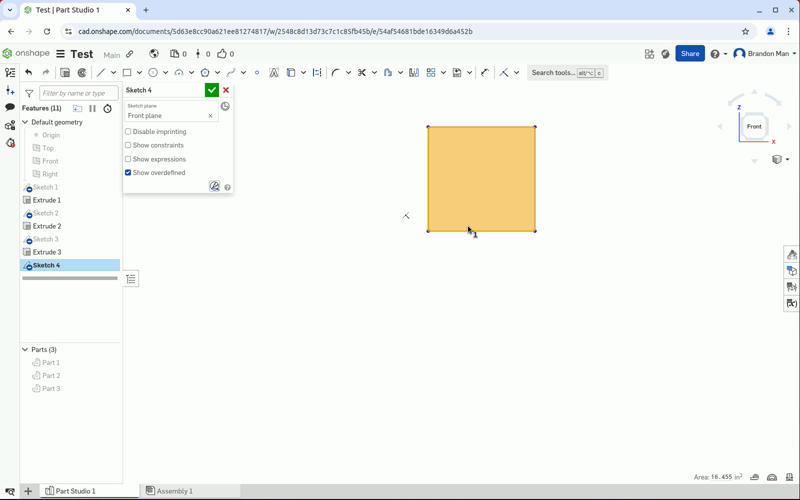
scroll(-6)
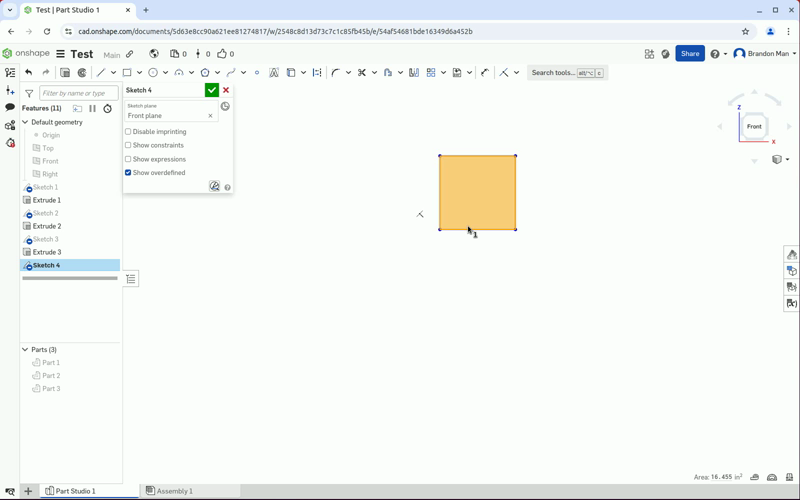
scroll(-6)
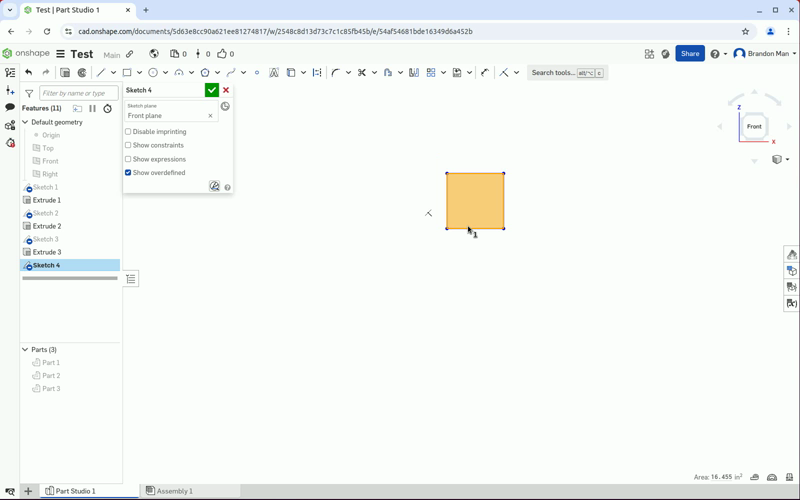
scroll(-6)
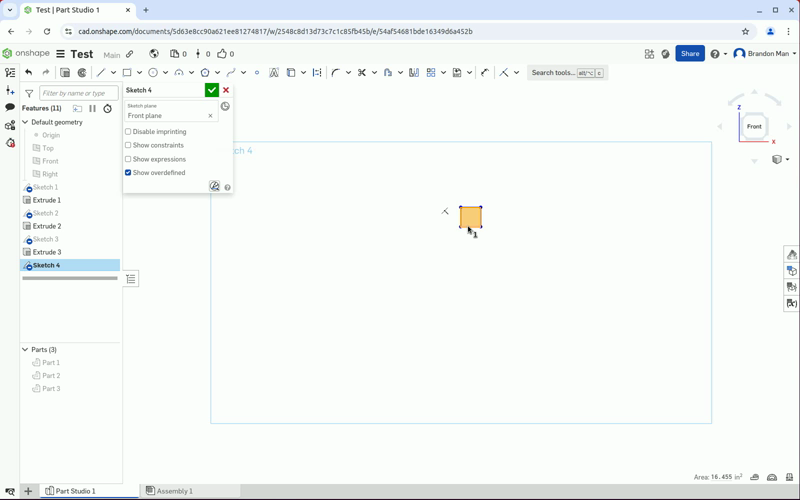
mouse_move(73, 352)
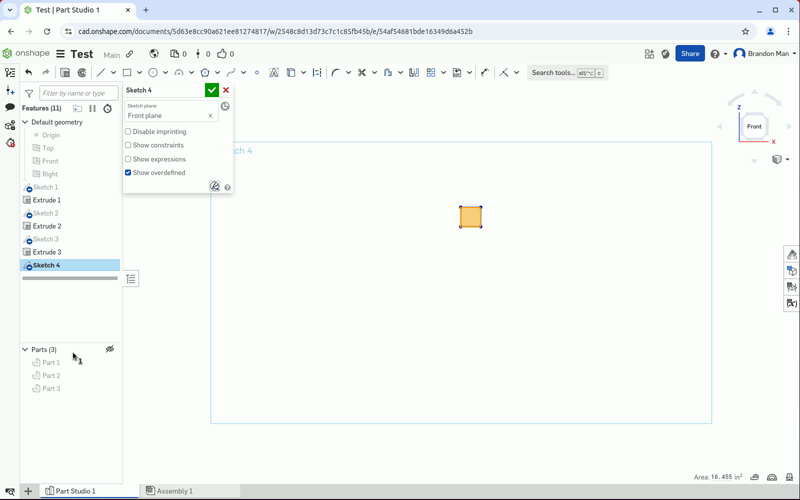
key(shift+y)
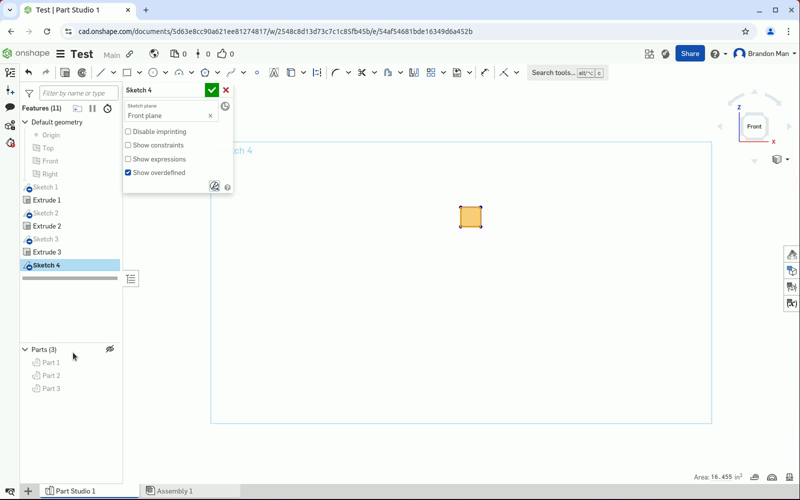
key(shift+e)
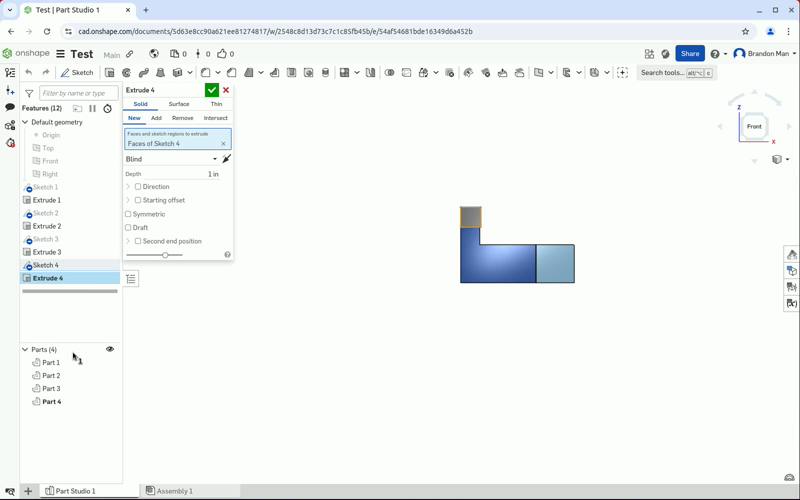
mouse_move(143, 106)
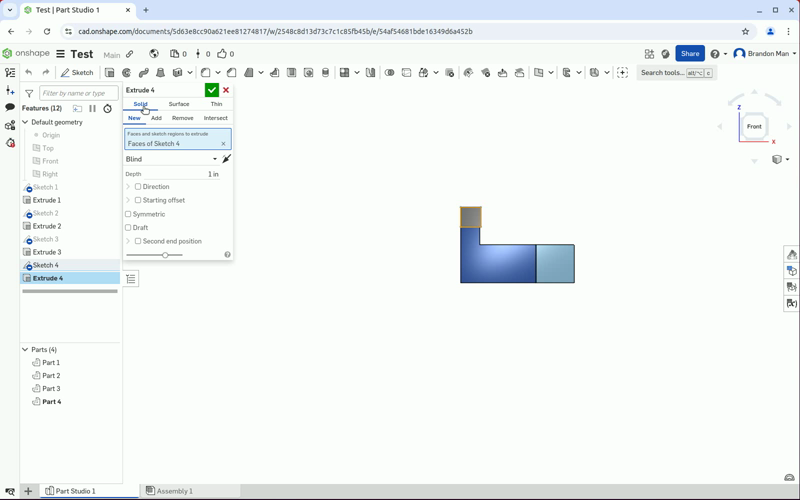
click(143, 106)
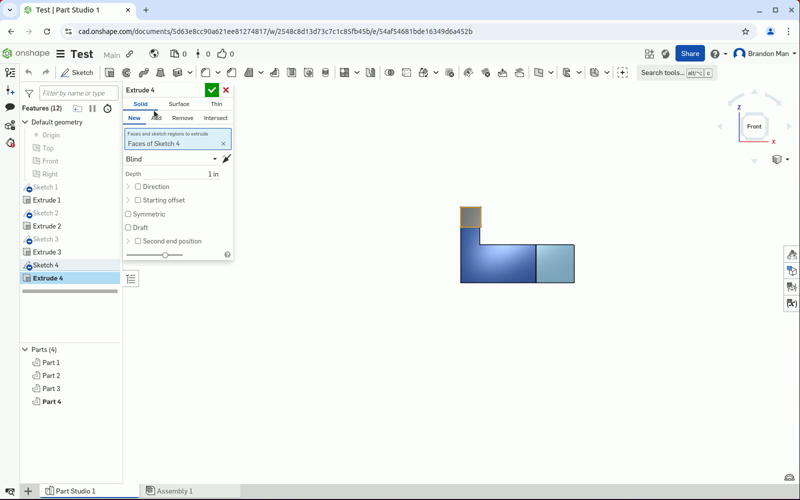
mouse_move(186, 120)
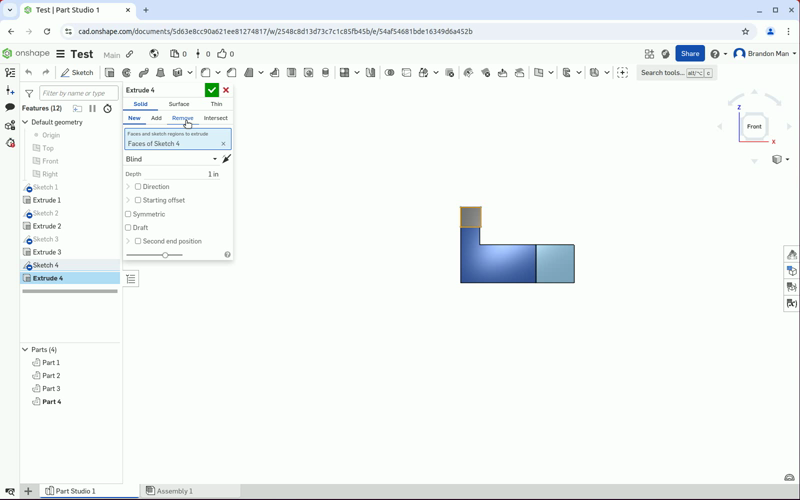
click(186, 120)
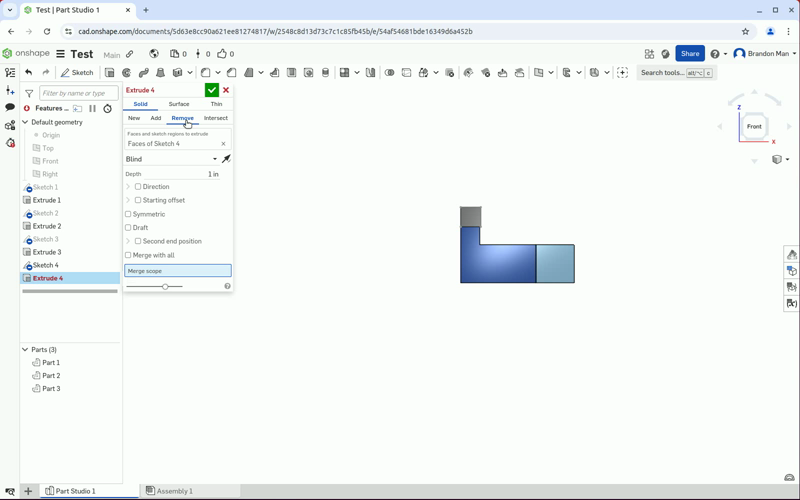
key(tab, 4)
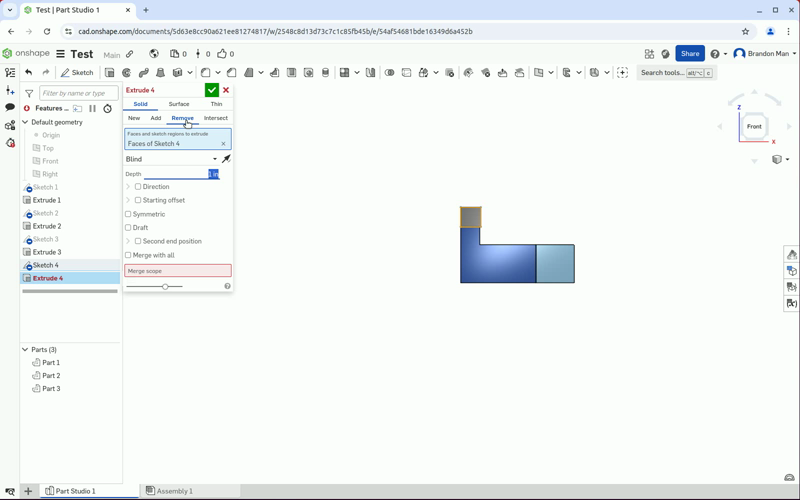
text(7.702)
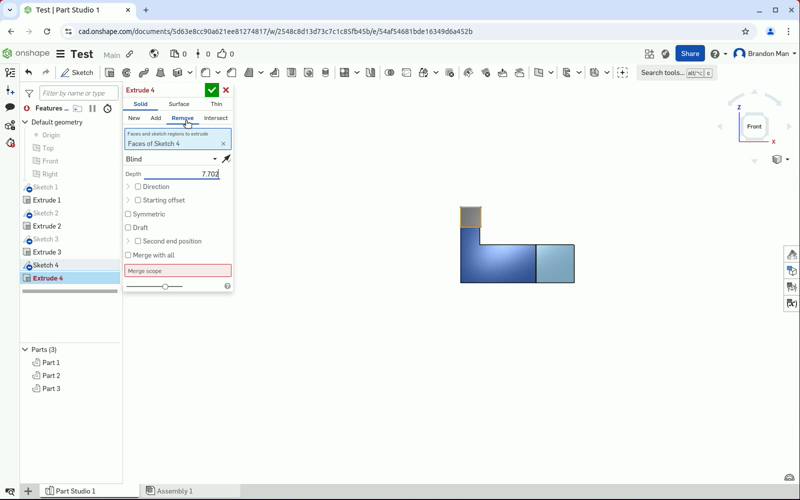
key(tab, 3)
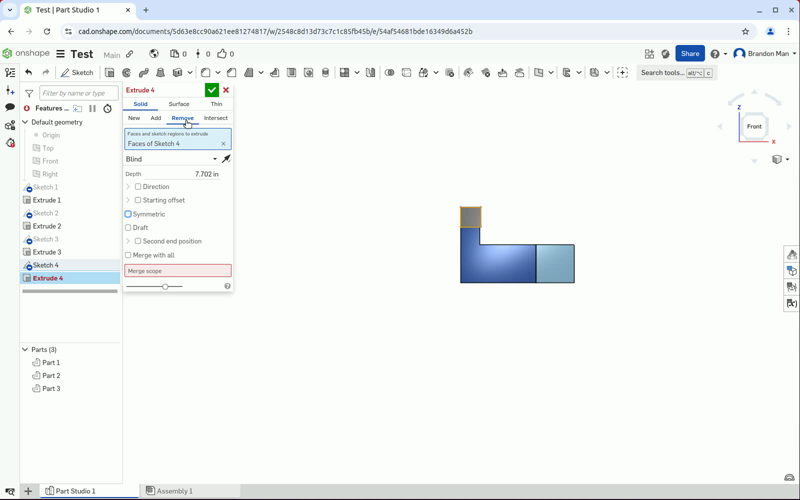
key(space)
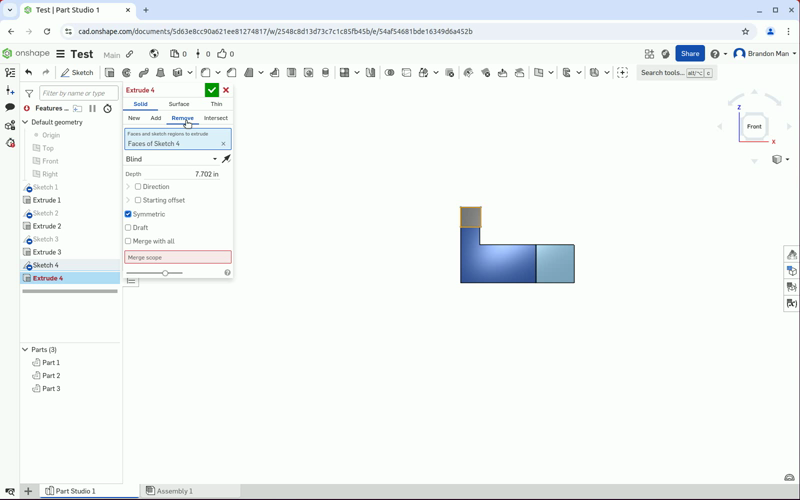
key(tab, 2)
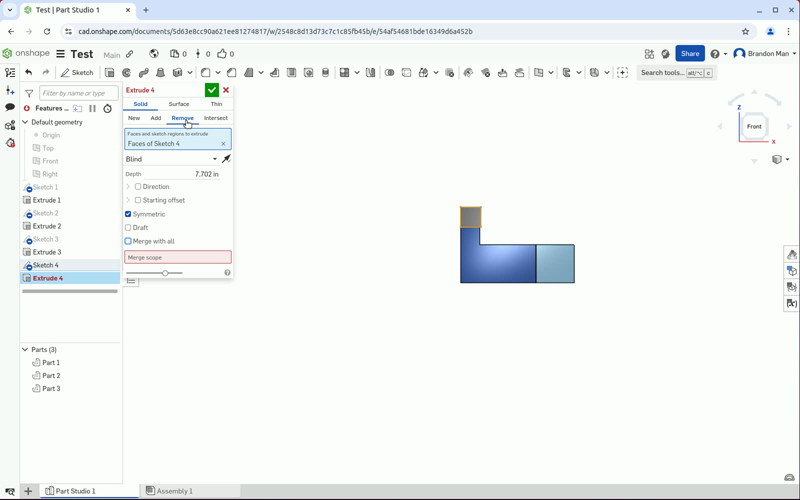
key(space)
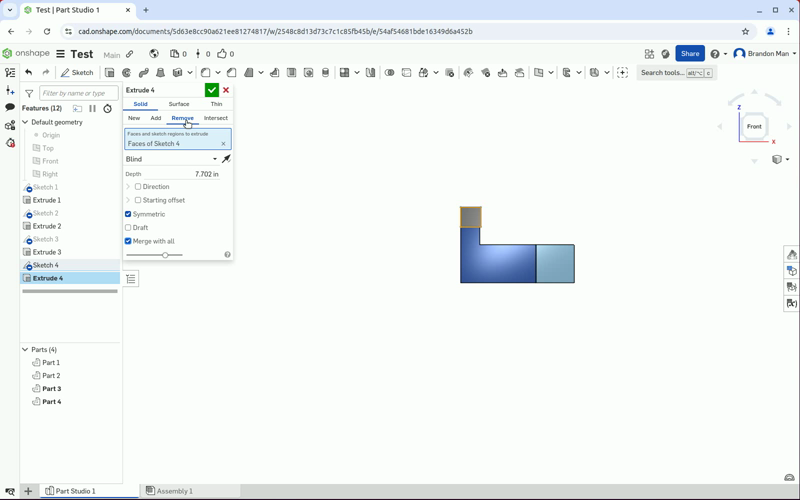
key(enter)
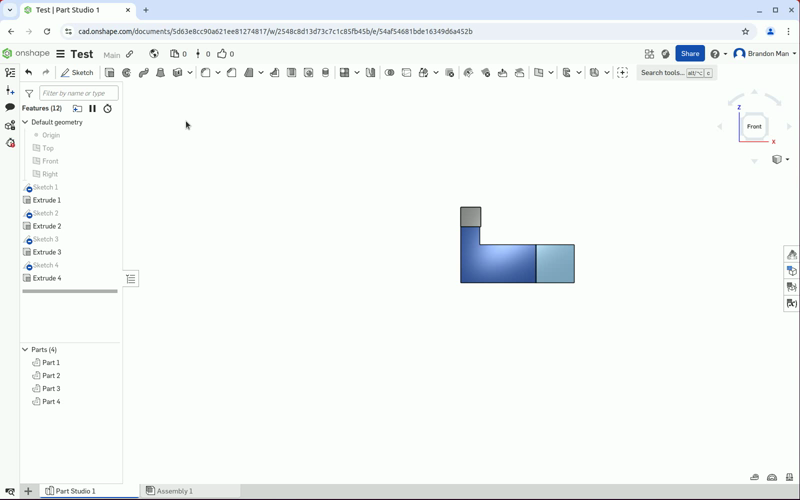
key(shift+h)
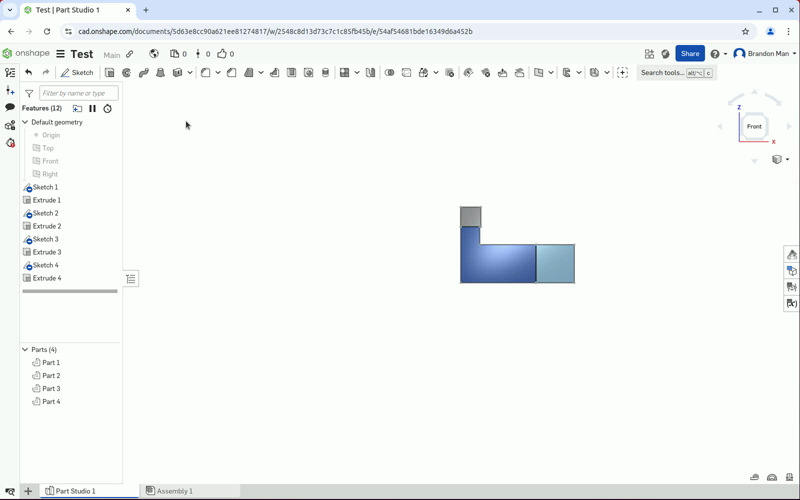
key(shift+h)
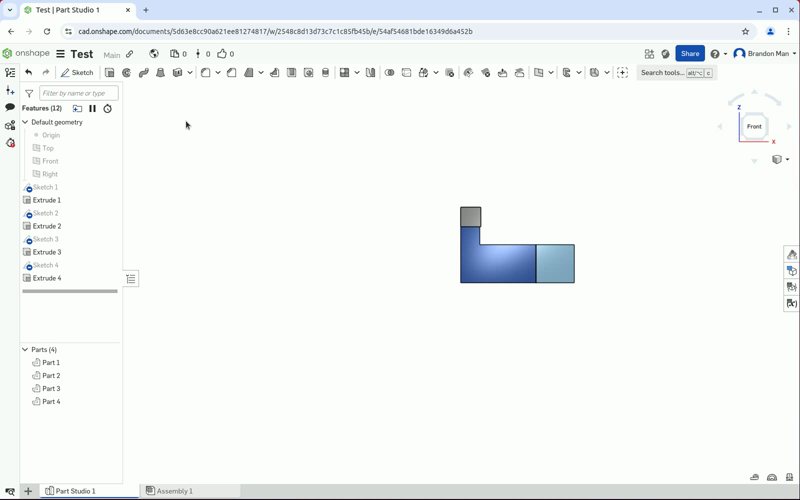
mouse_move(73, 189)
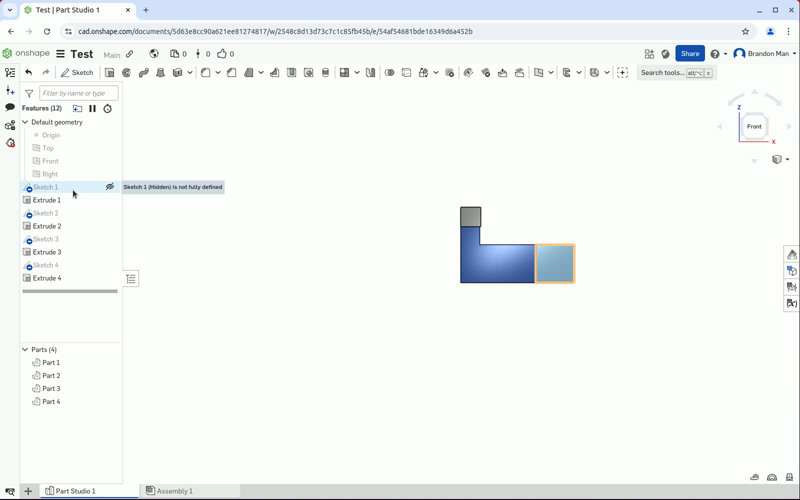
click(73, 189)
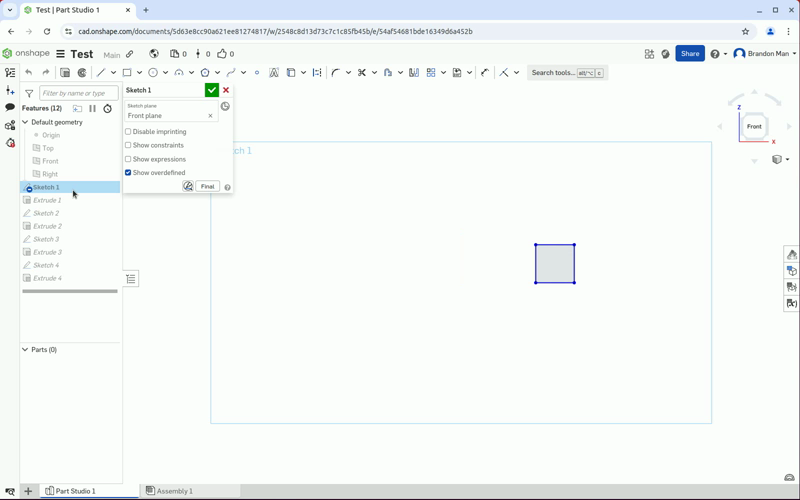
mouse_move(229, 92)
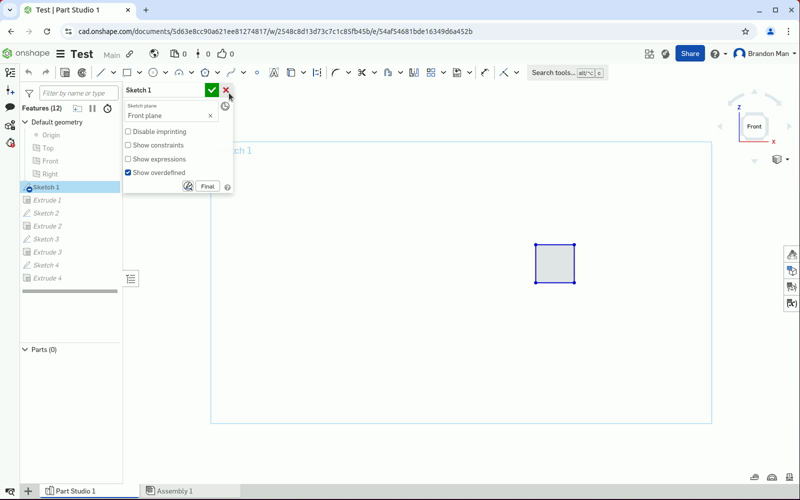
click(229, 92)
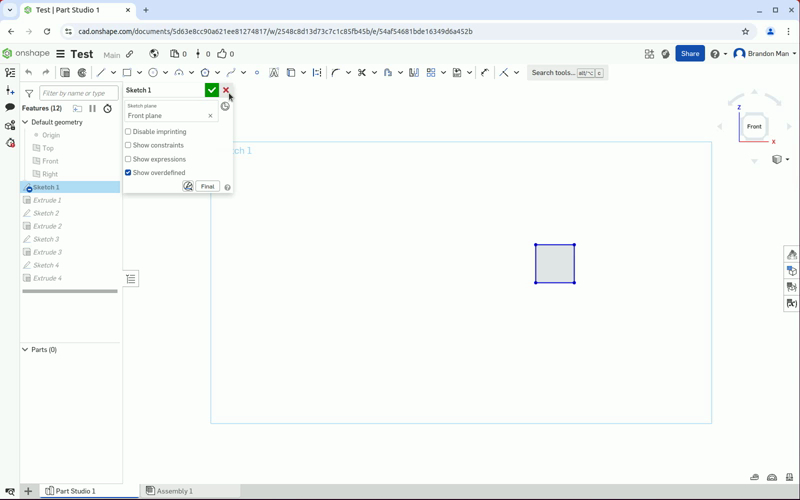
key(shift+s)
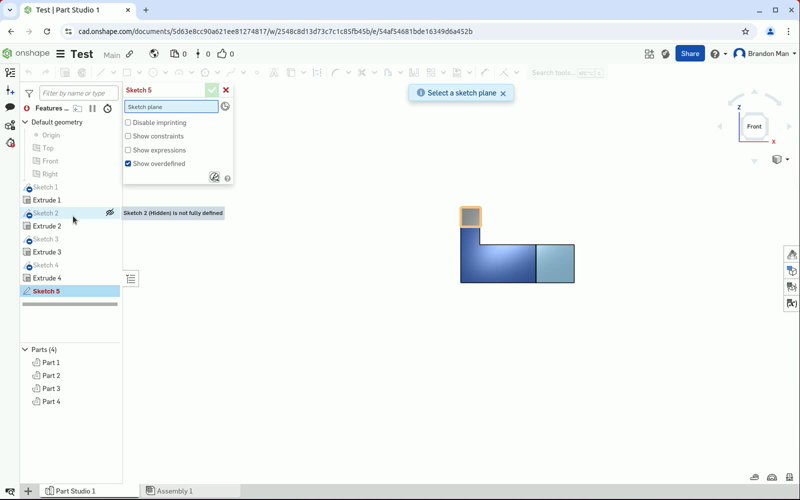
scroll(3)
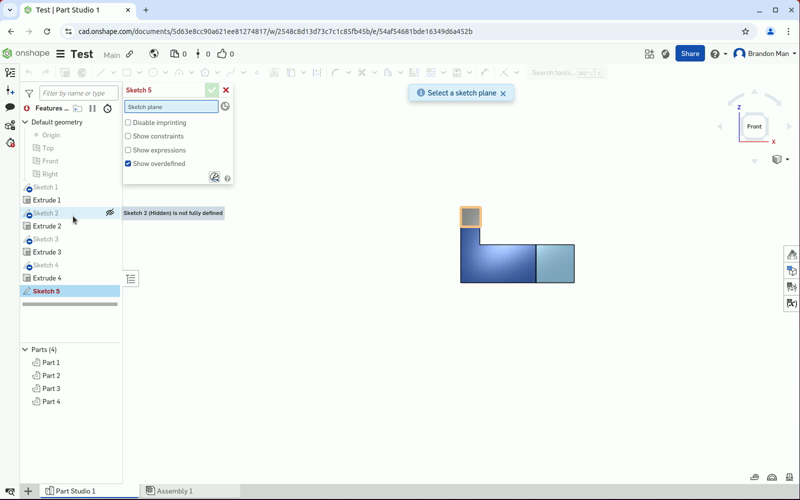
mouse_move(73, 163)
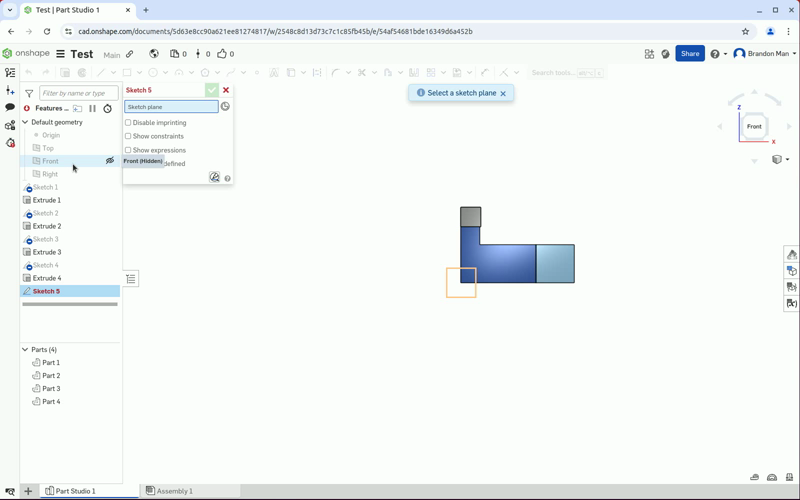
click(73, 163)
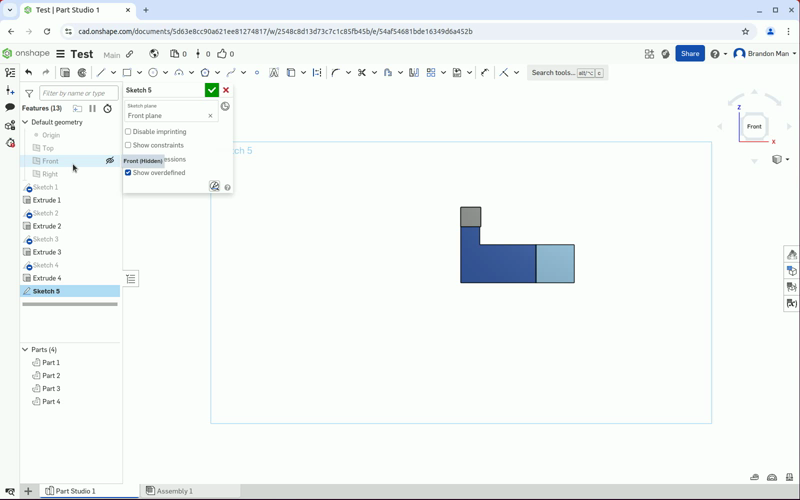
mouse_move(73, 352)
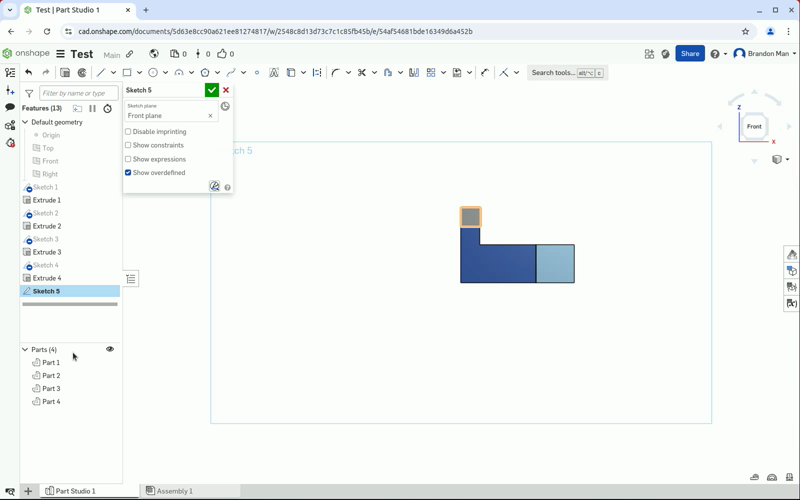
key(y)
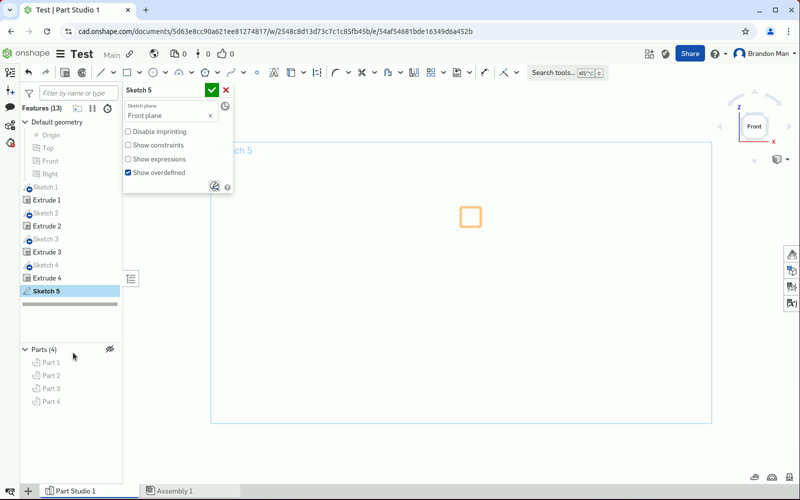
key(l)
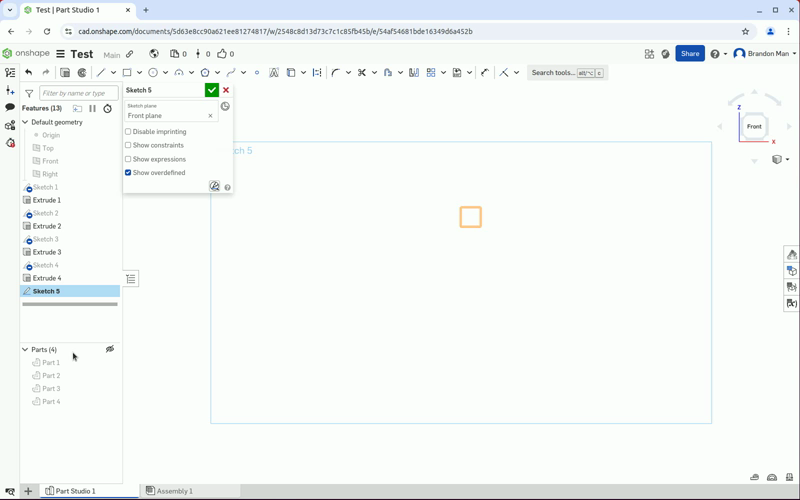
key_down(shift)
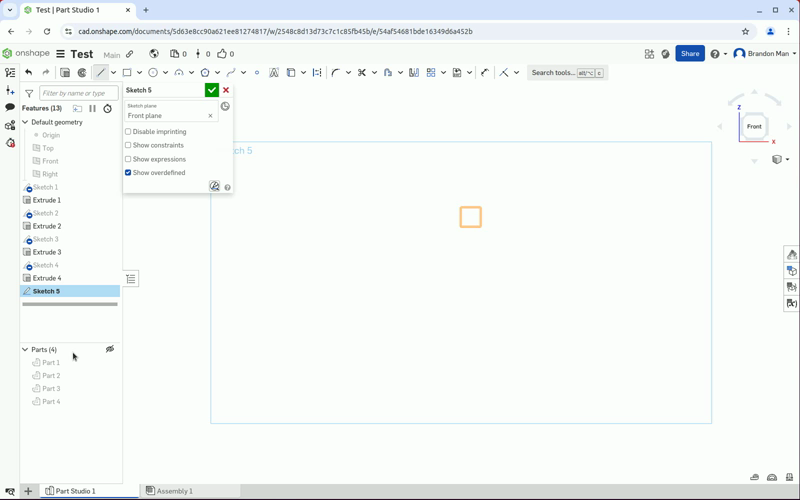
mouse_move(535, 282)
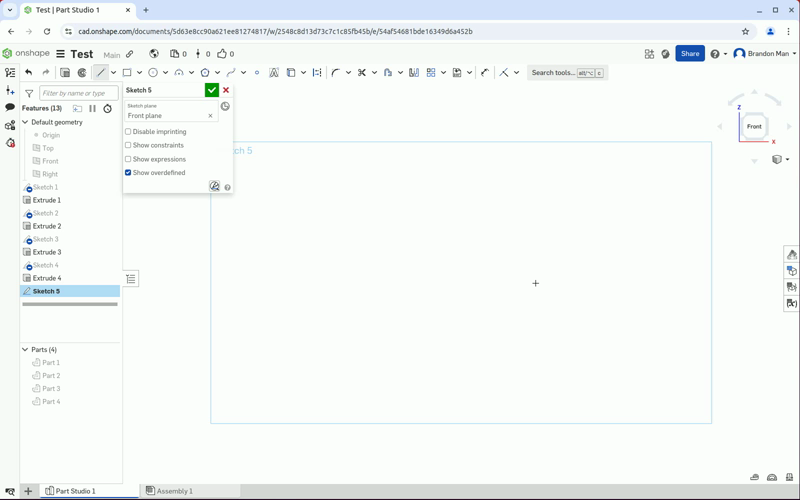
click(535, 282)
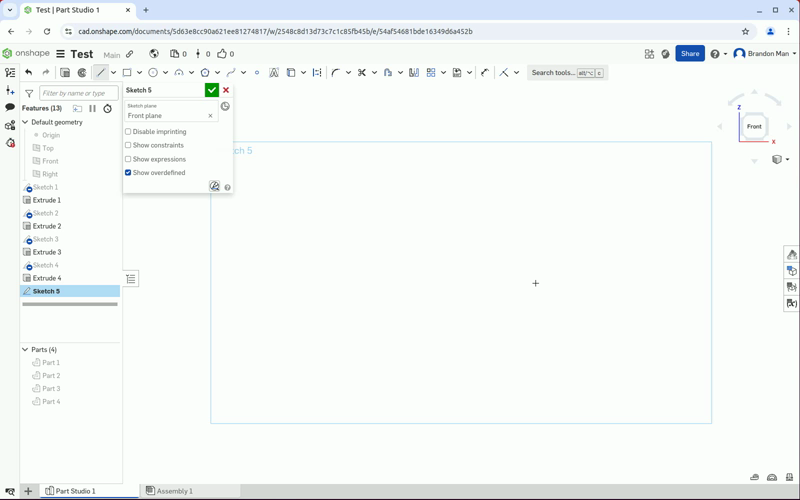
key_up(shift)
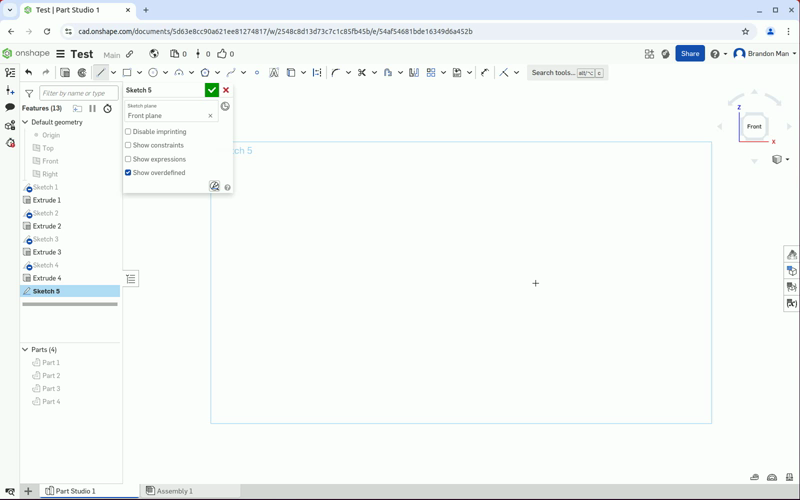
key_down(shift)
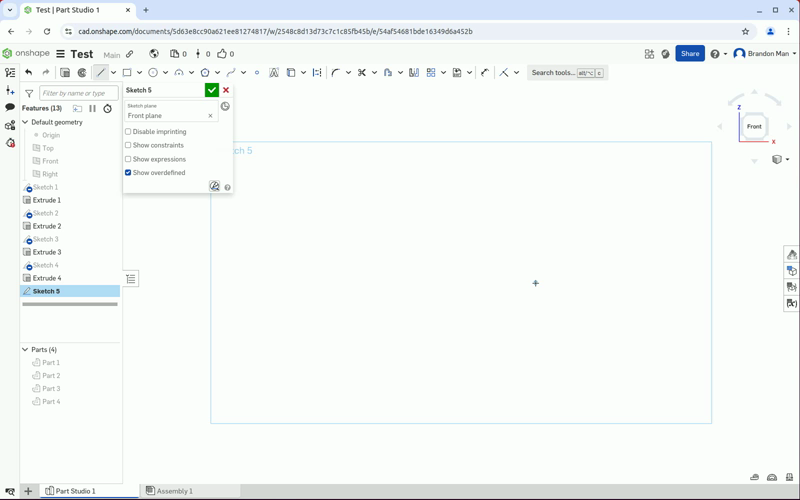
mouse_move(565, 282)
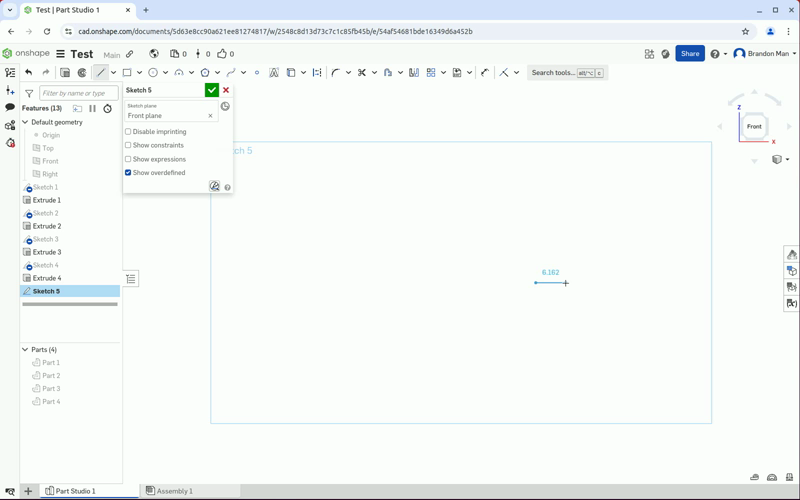
mouse_move(574, 282)
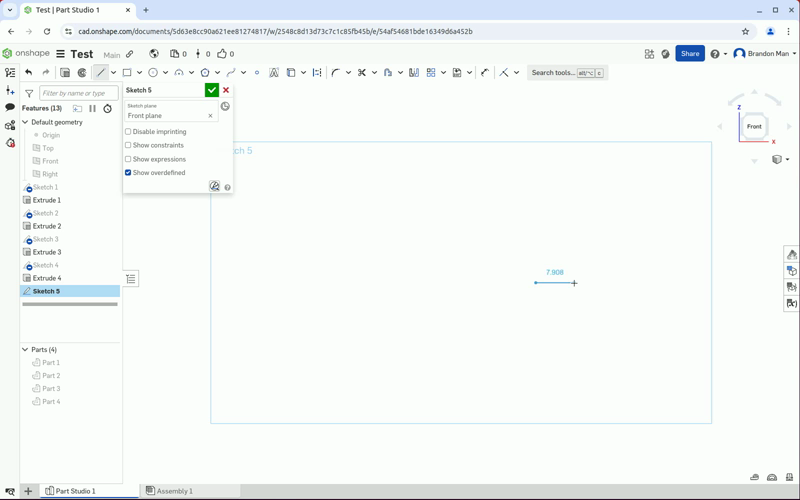
click(574, 282)
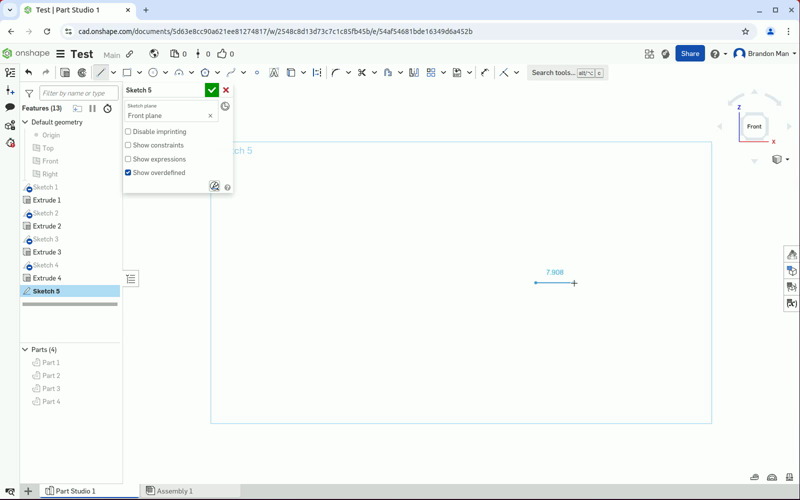
key_up(shift)
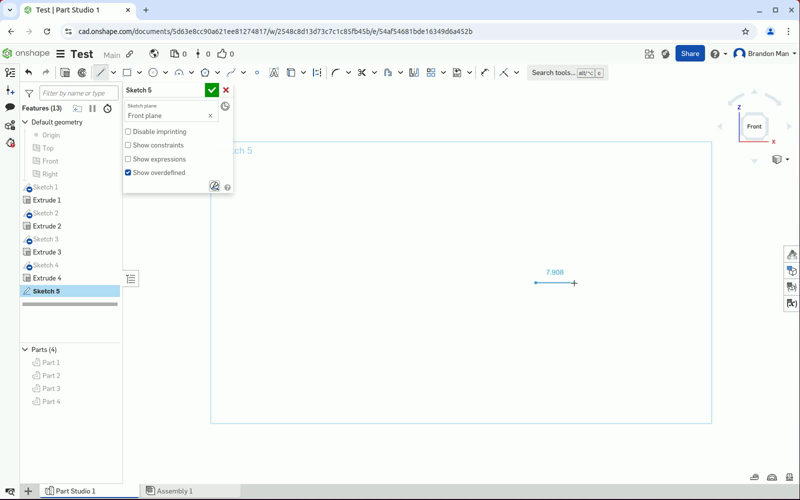
key_down(shift)
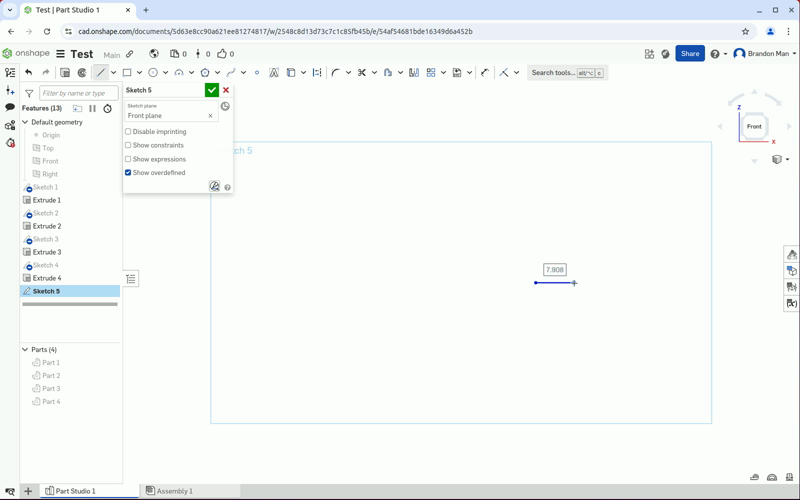
mouse_move(589, 282)
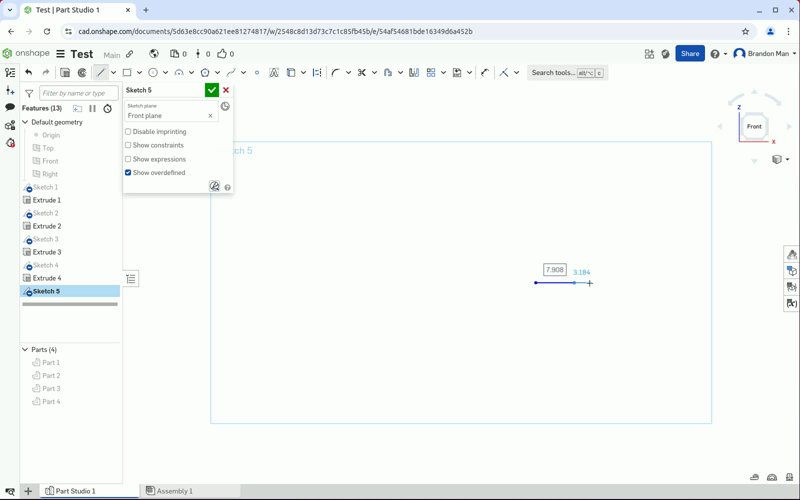
mouse_move(574, 244)
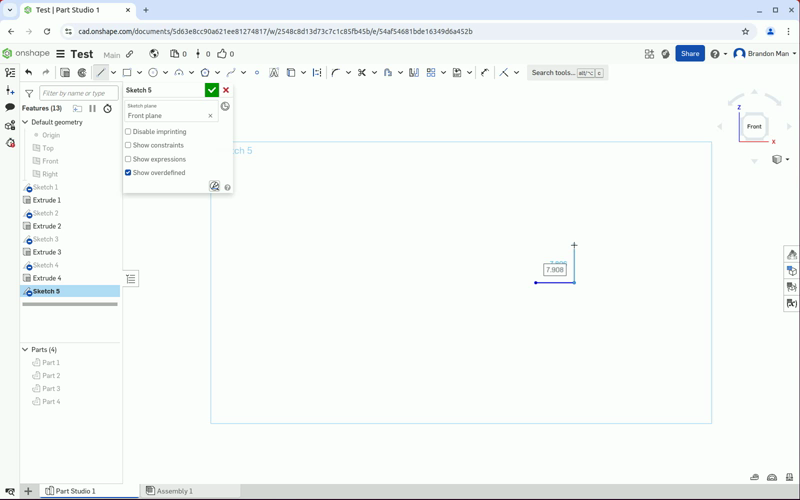
click(574, 244)
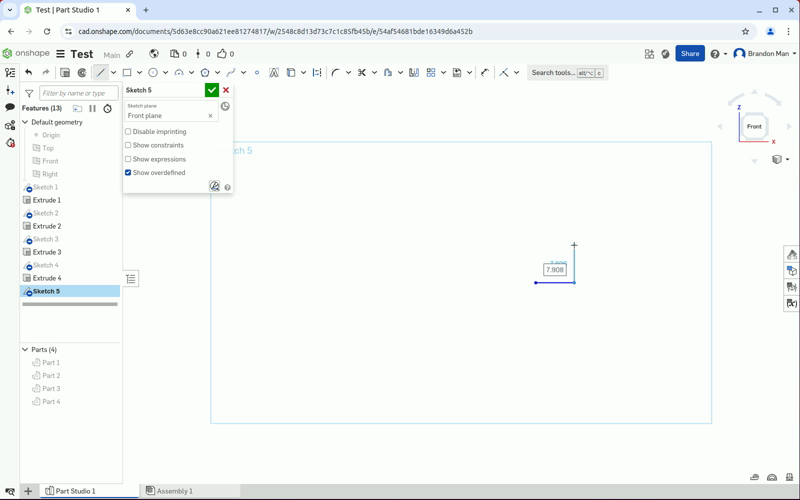
key_up(shift)
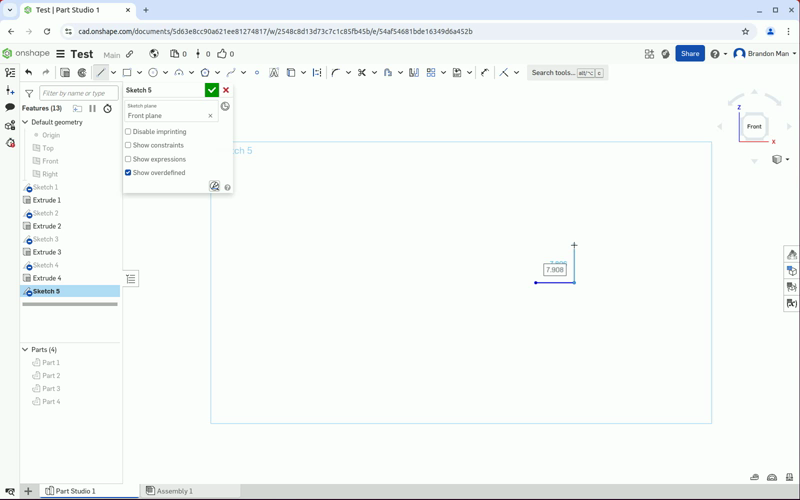
key_down(shift)
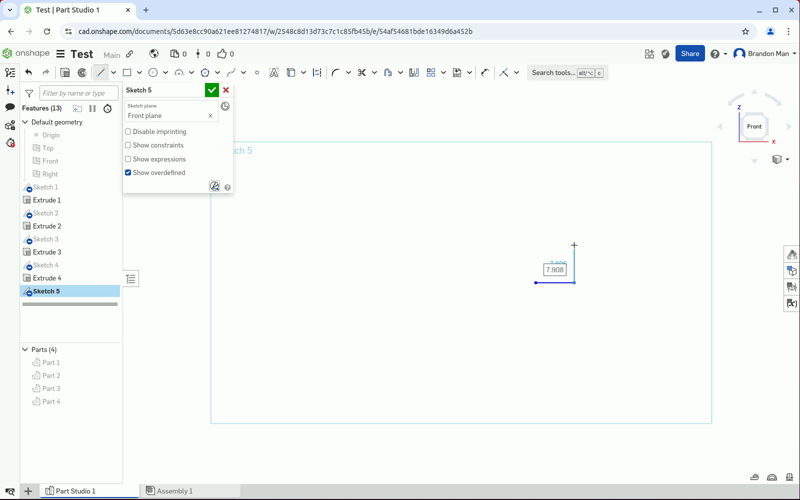
mouse_move(589, 244)
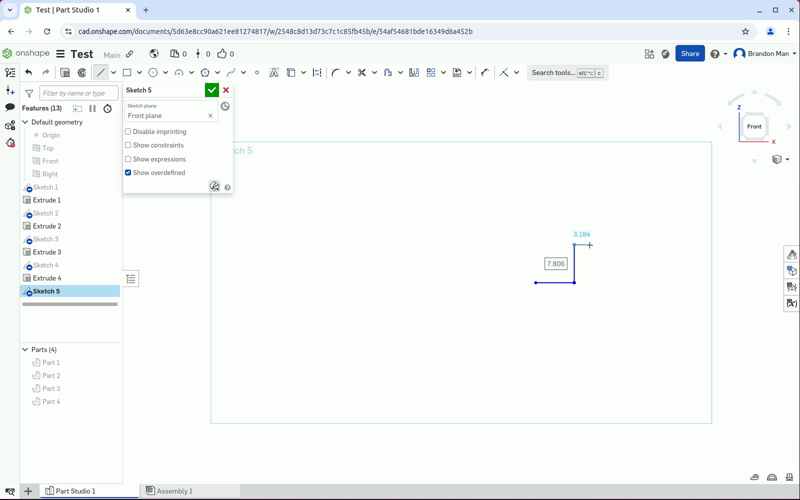
mouse_move(535, 244)
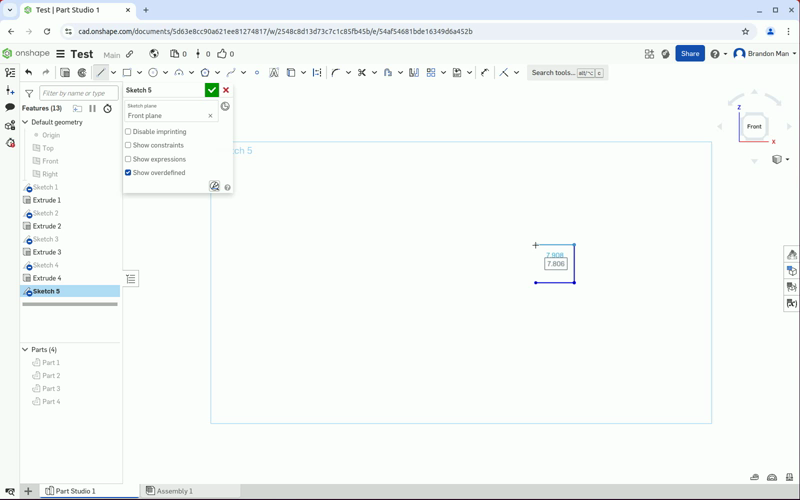
click(535, 244)
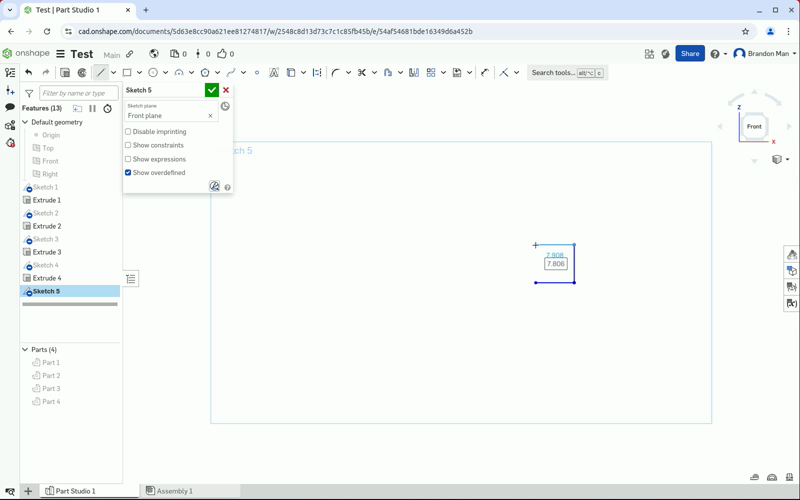
key_up(shift)
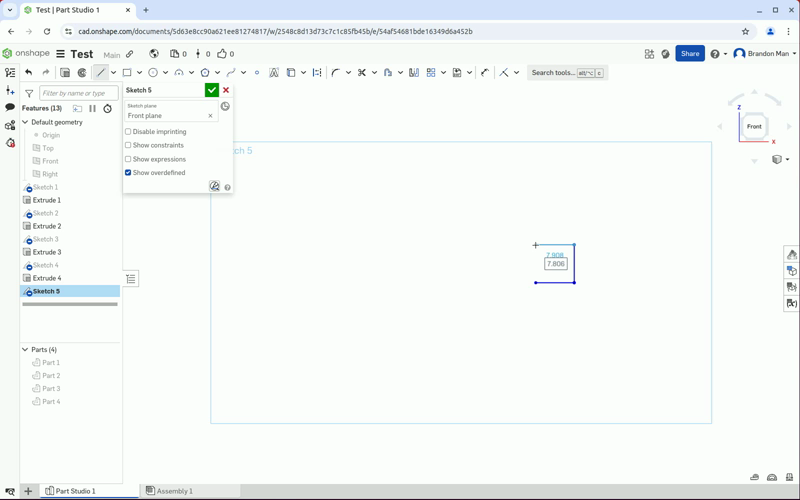
mouse_move(565, 244)
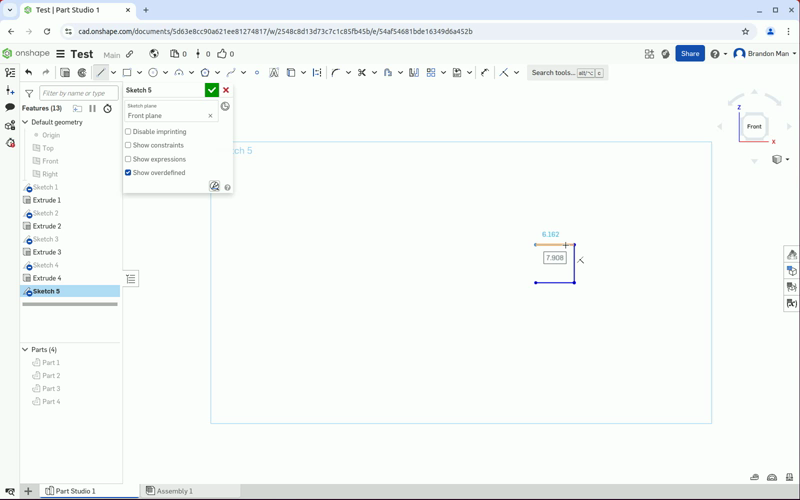
key_down(shift)
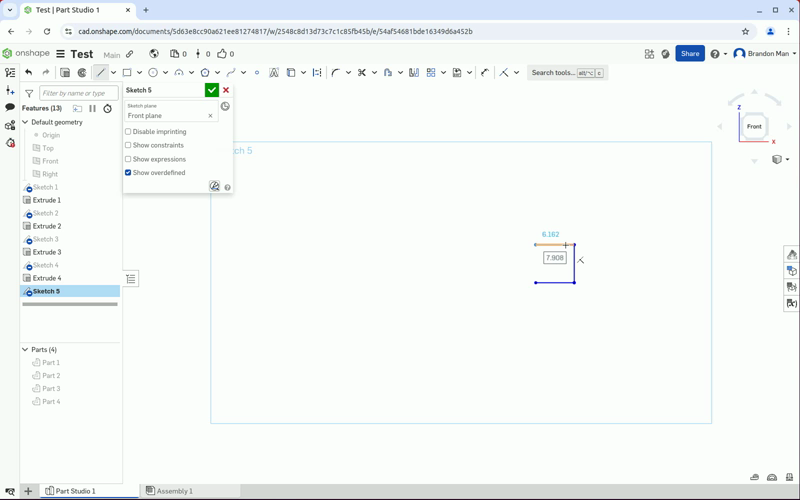
mouse_move(535, 282)
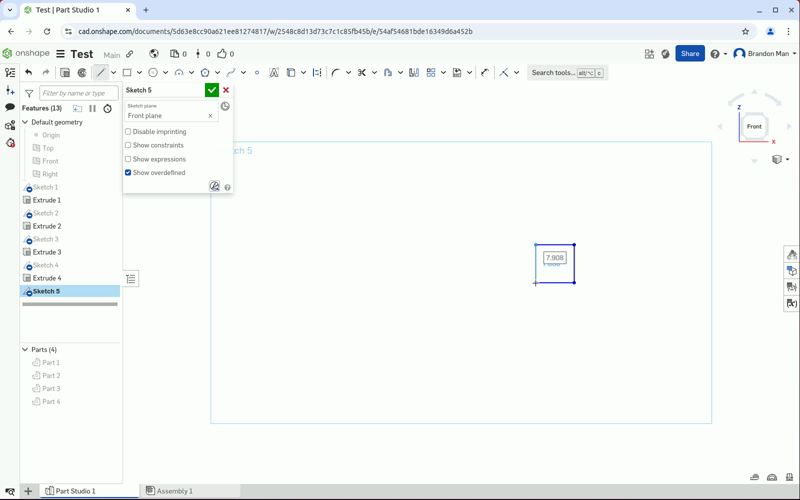
key_up(shift)
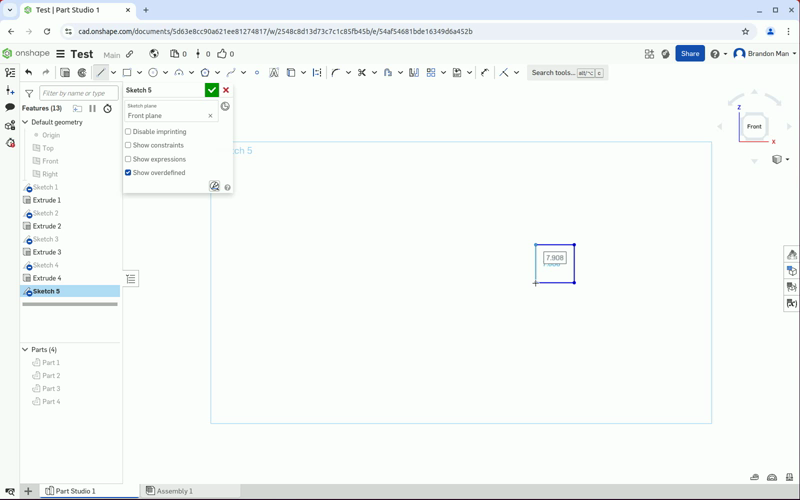
click(535, 282)
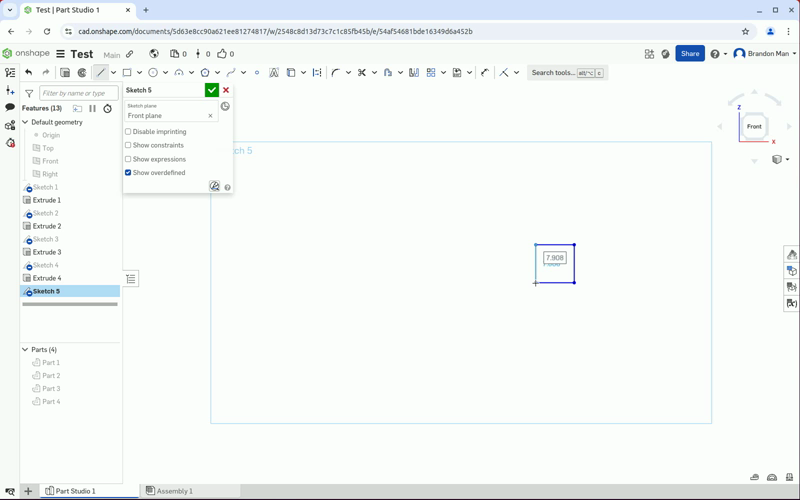
key(esc)
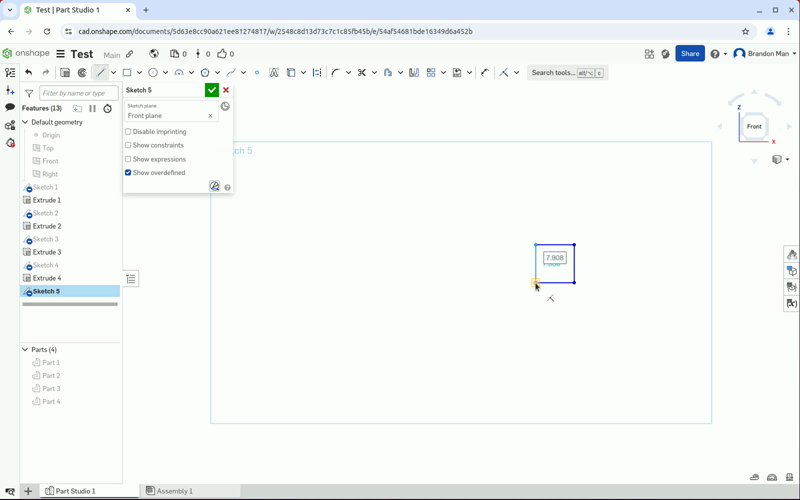
mouse_move(548, 269)
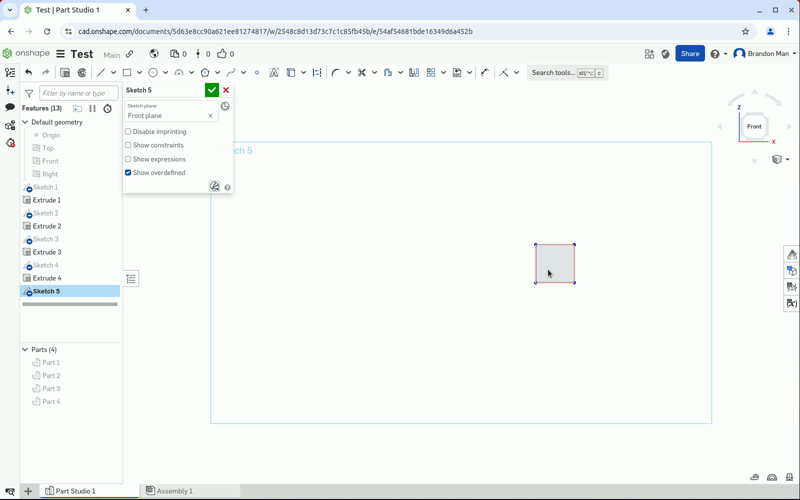
scroll(6)
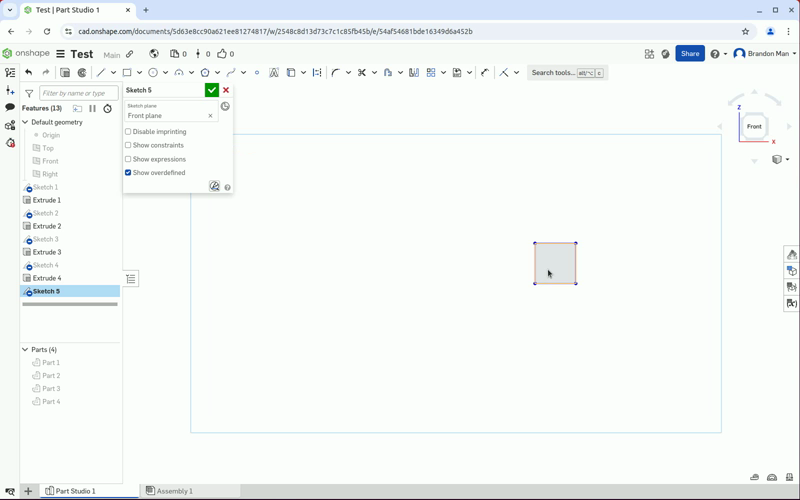
scroll(6)
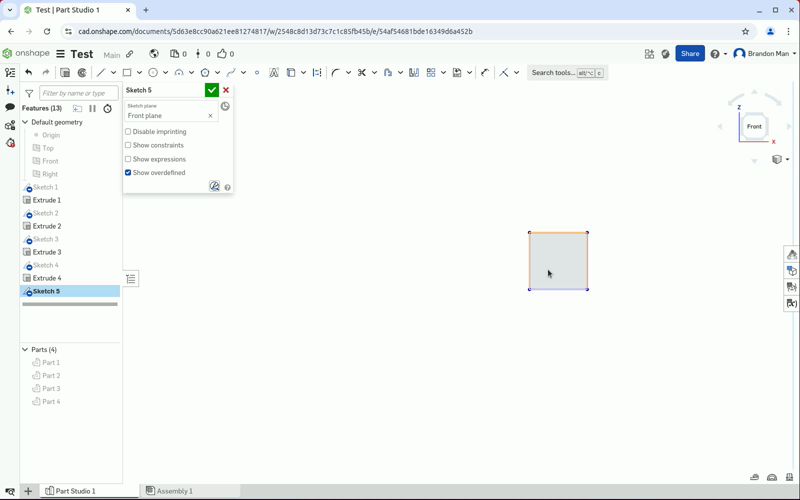
scroll(6)
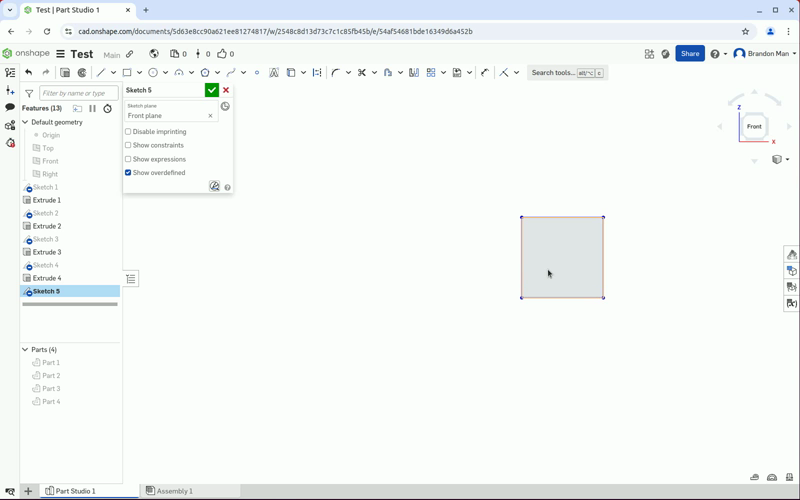
scroll(6)
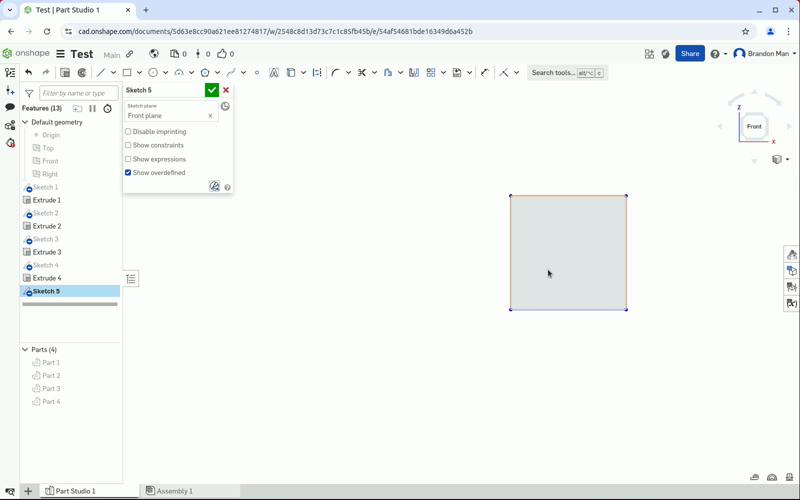
scroll(6)
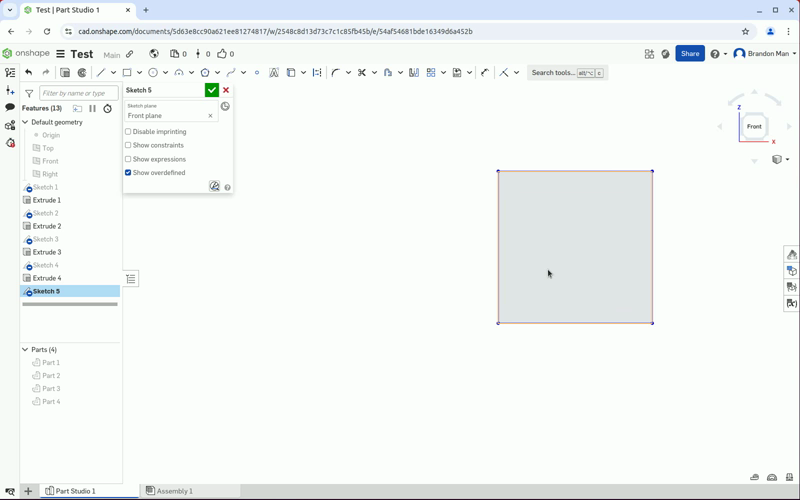
scroll(6)
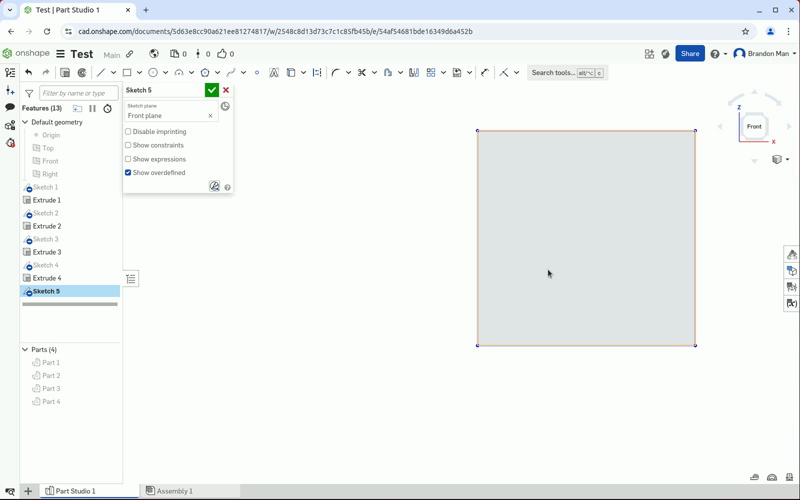
scroll(6)
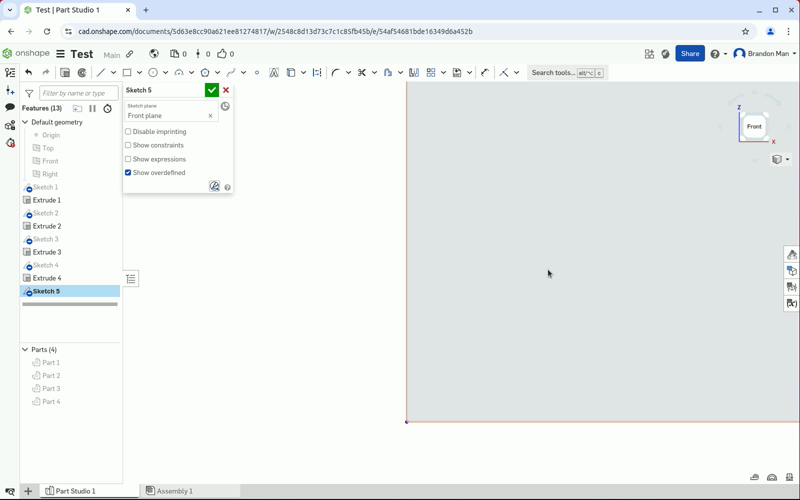
click(548, 269)
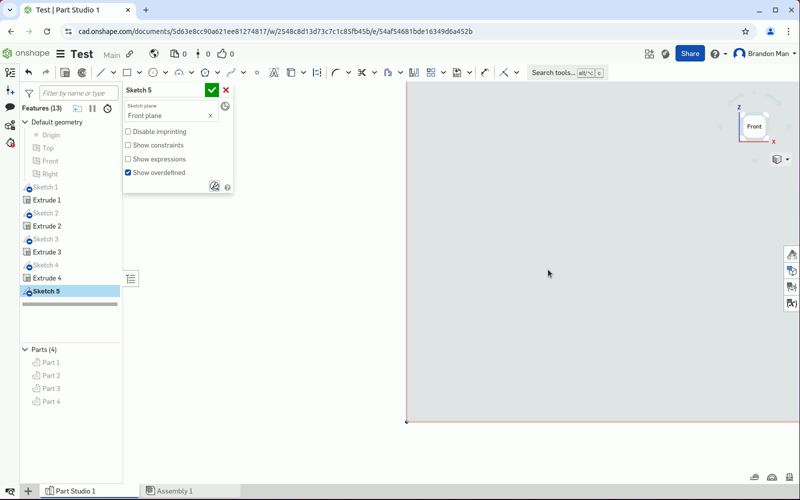
scroll(-6)
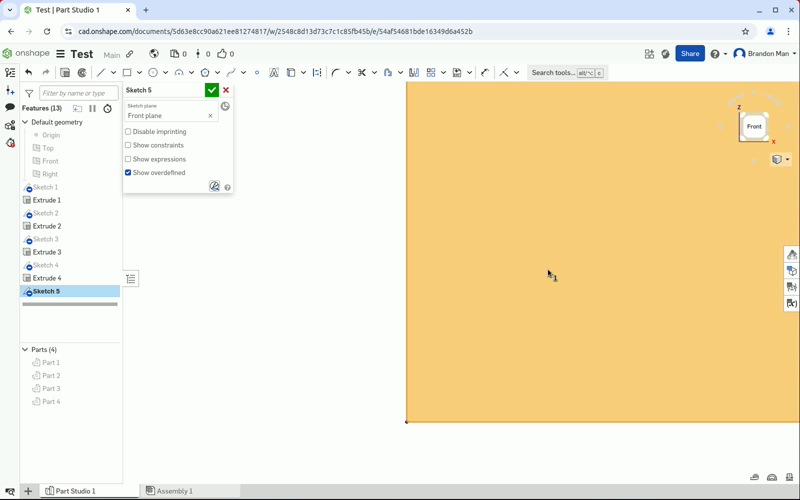
scroll(-6)
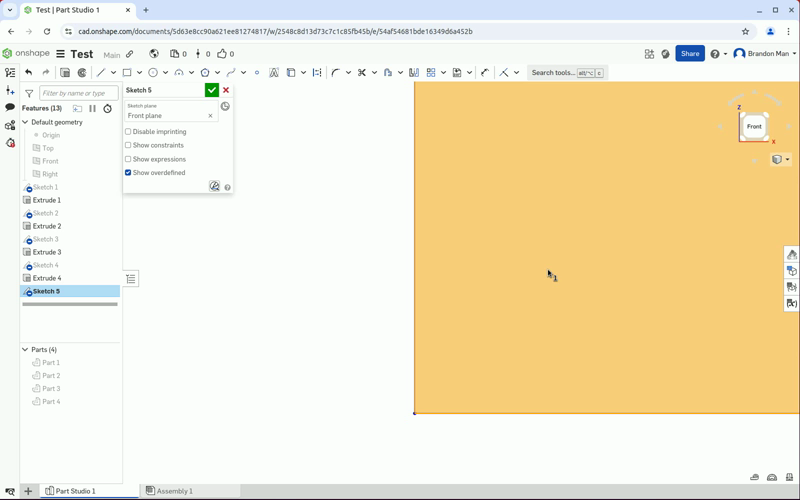
scroll(-6)
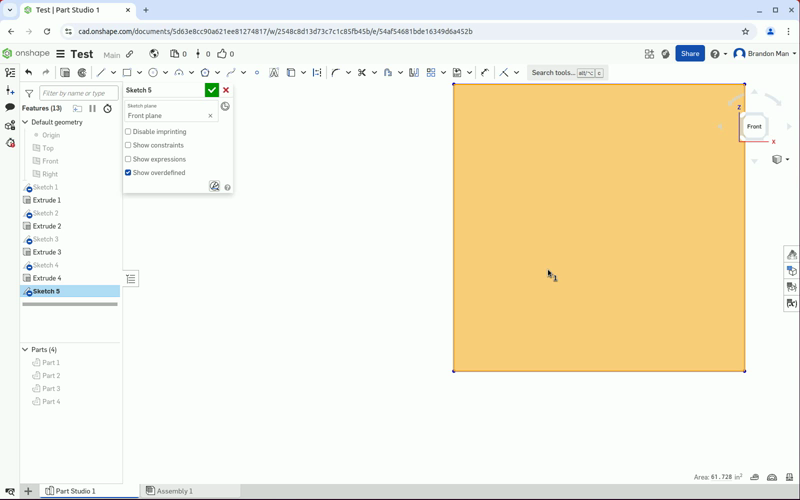
scroll(-6)
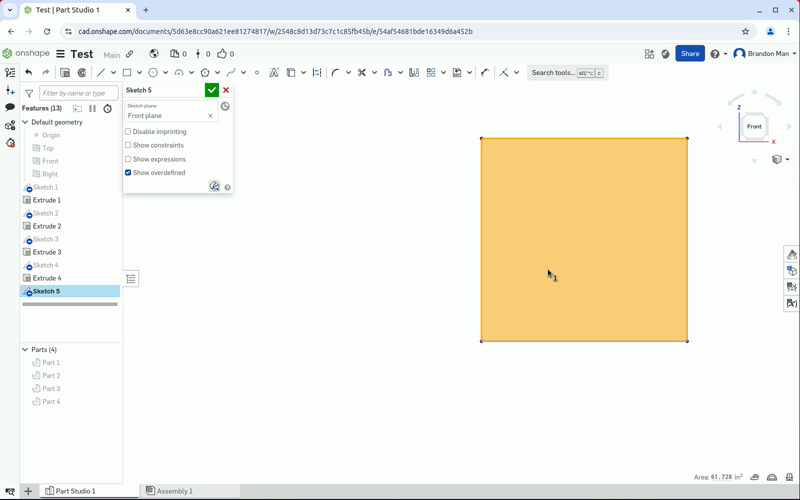
scroll(-6)
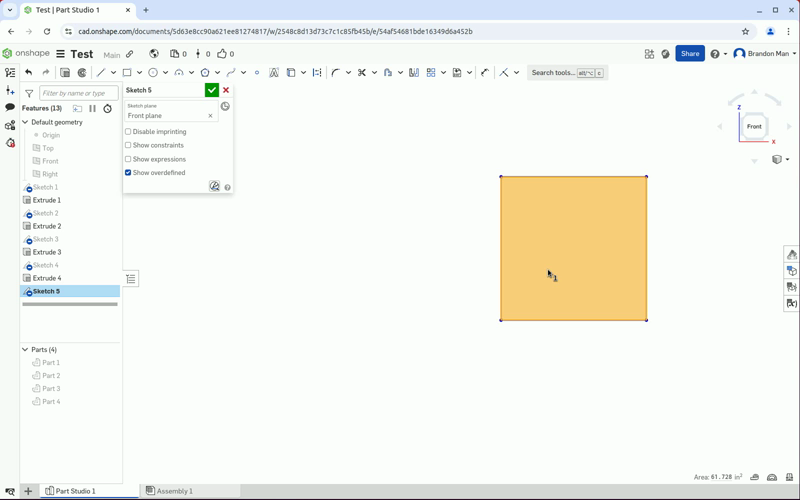
scroll(-6)
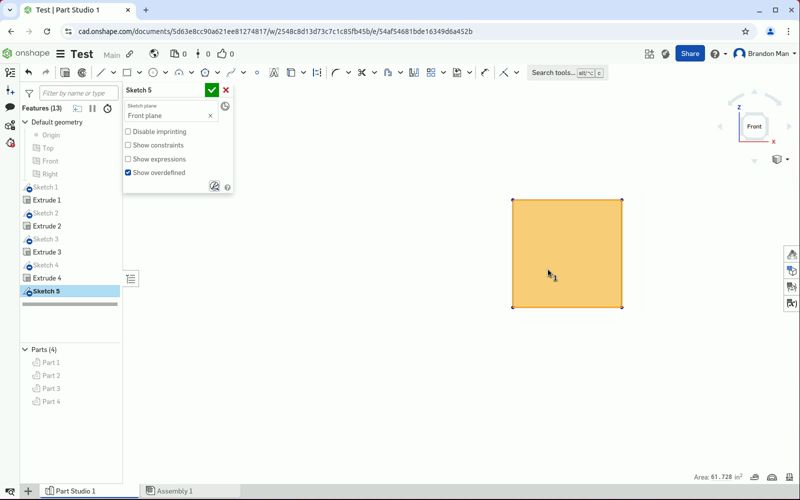
scroll(-6)
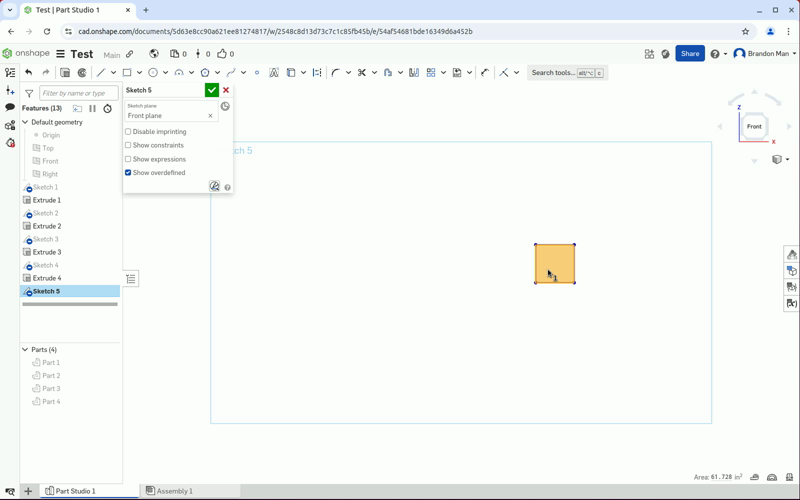
mouse_move(73, 352)
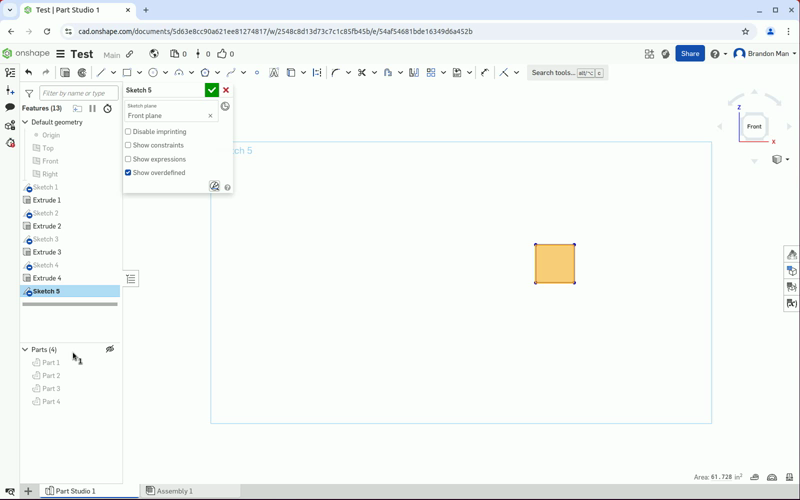
key(shift+y)
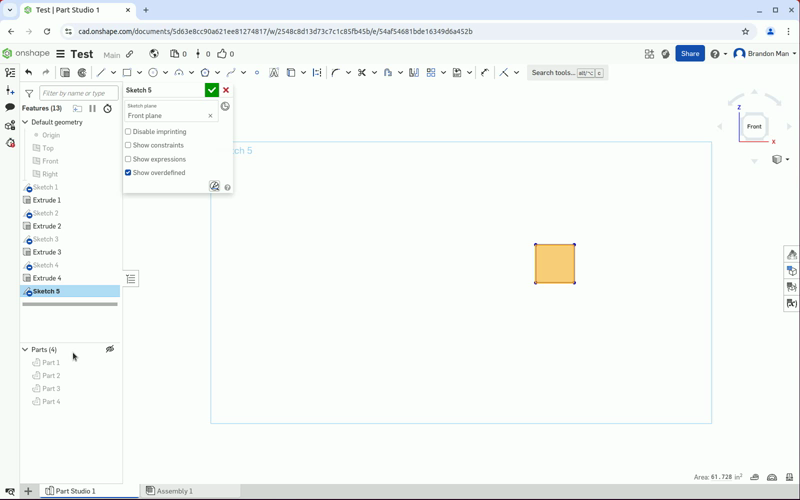
key(shift+e)
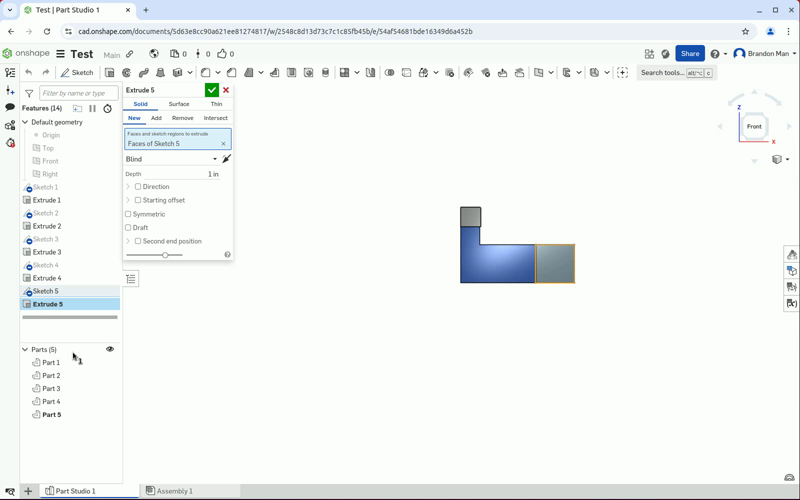
mouse_move(143, 106)
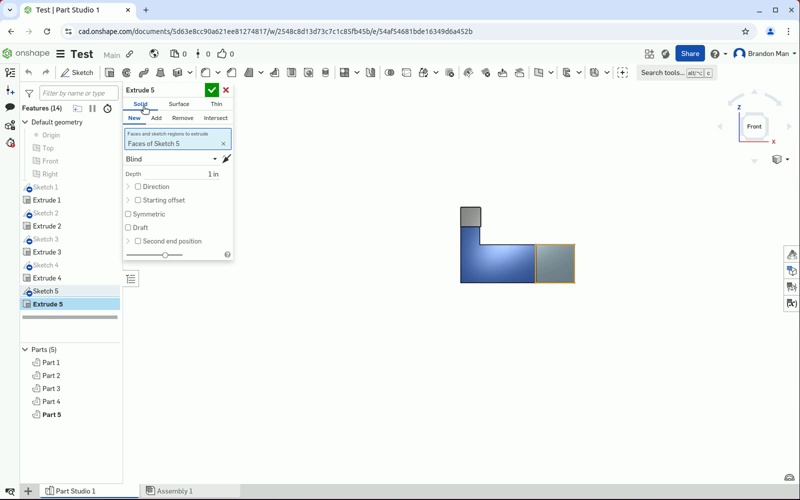
click(143, 106)
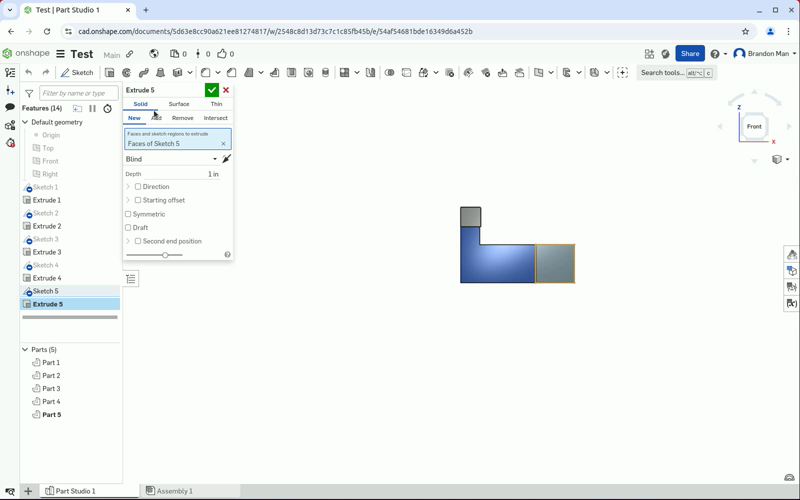
mouse_move(186, 120)
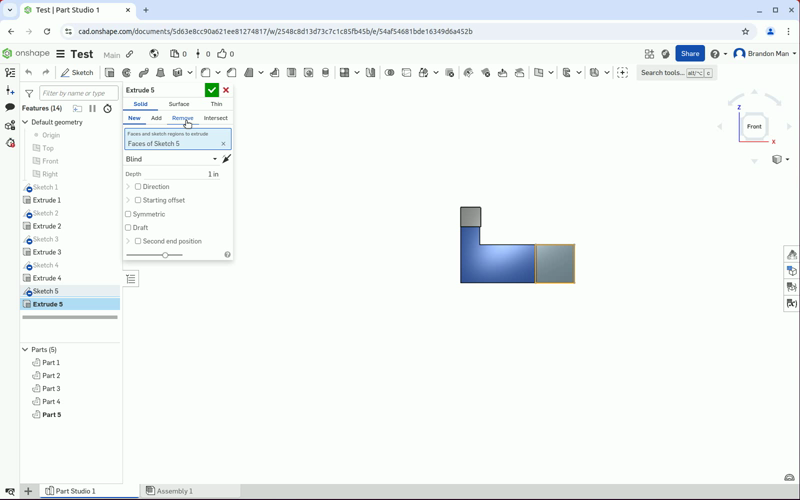
click(186, 120)
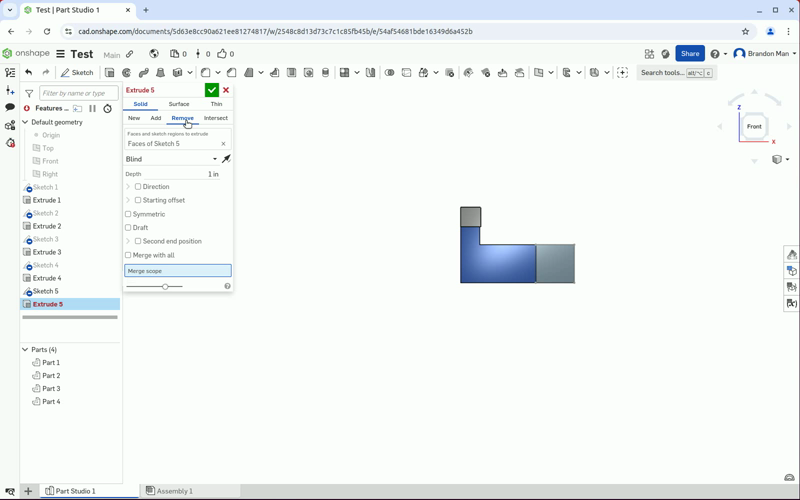
key(tab, 4)
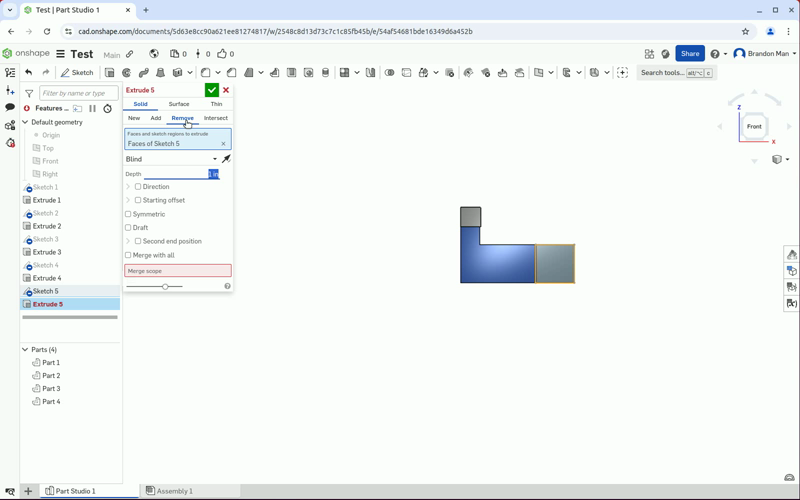
text(7.702)
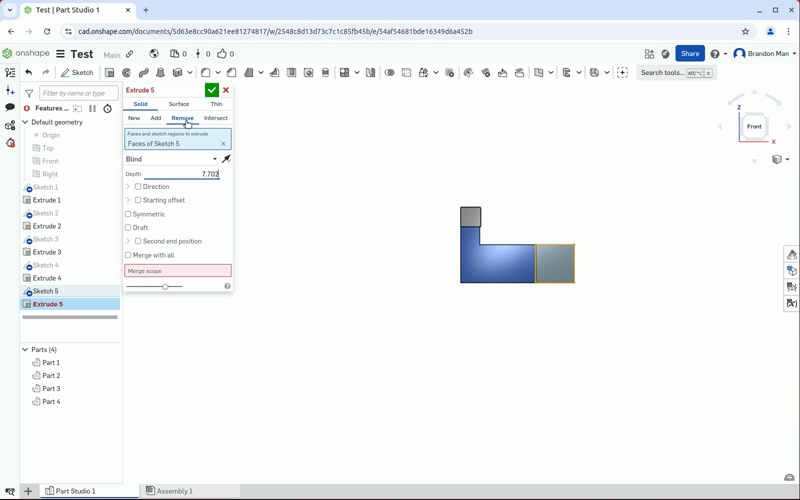
key(tab, 3)
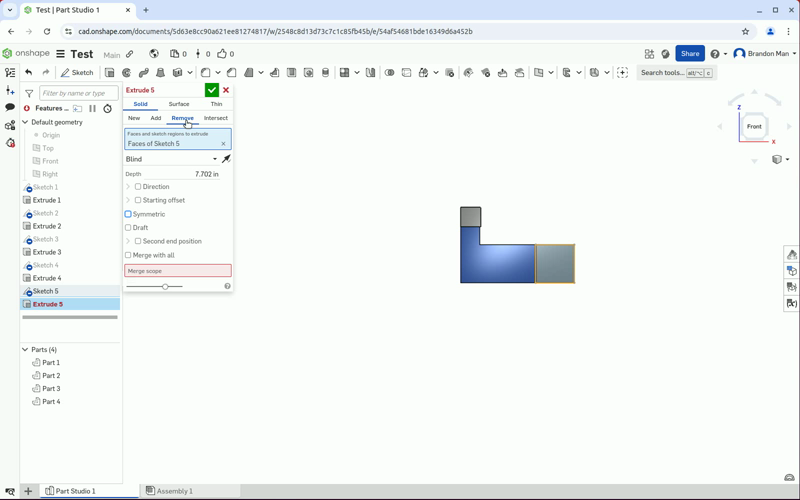
key(space)
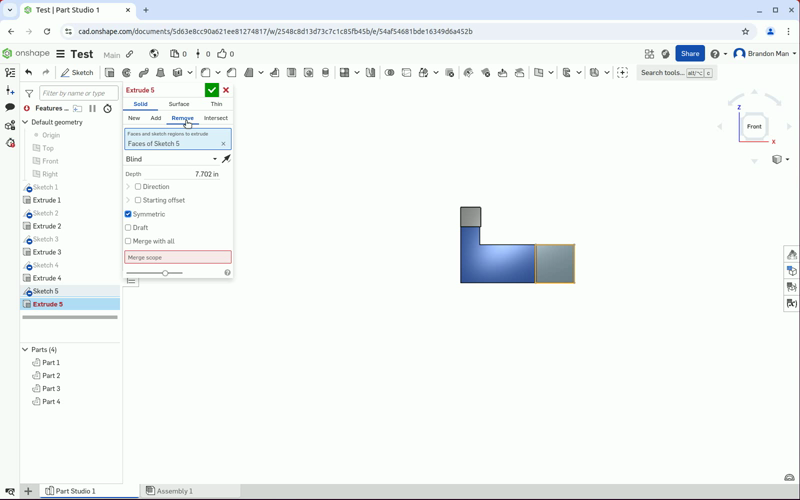
key(tab, 2)
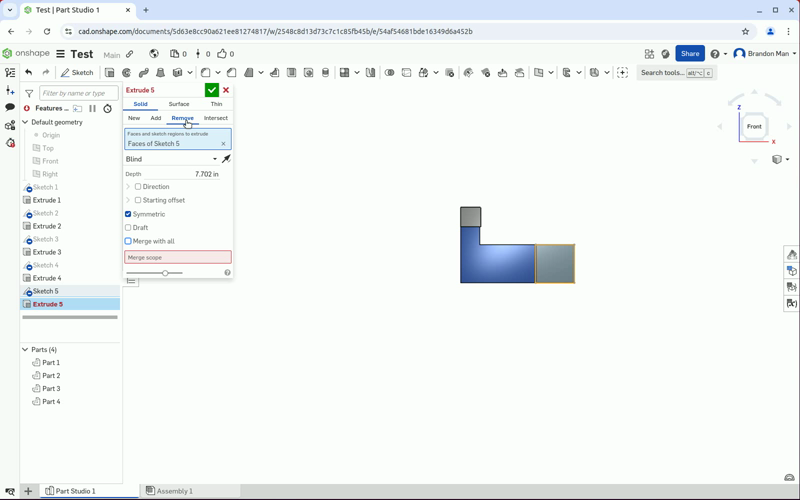
key(space)
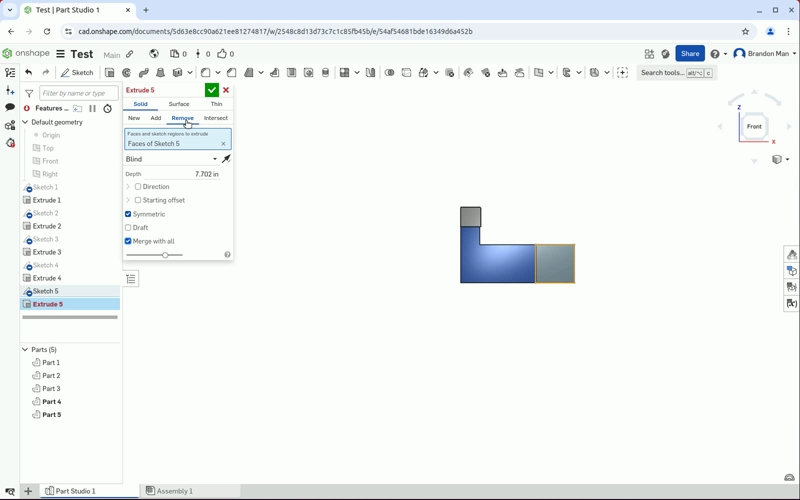
key(enter)
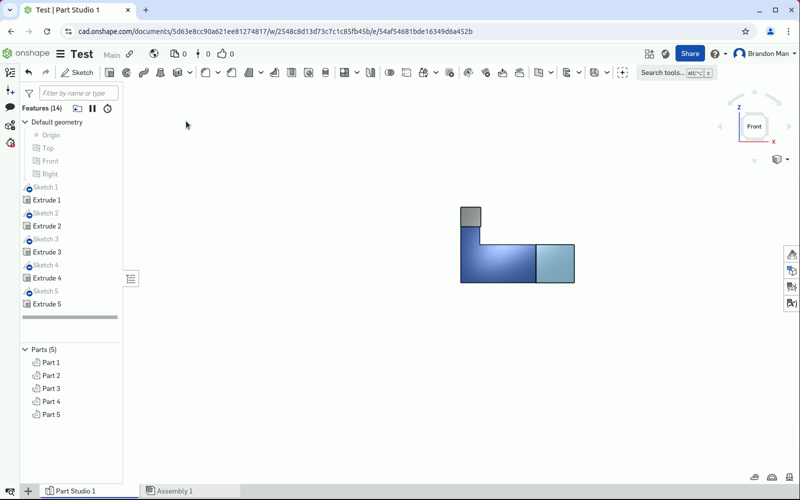
key(shift+h)
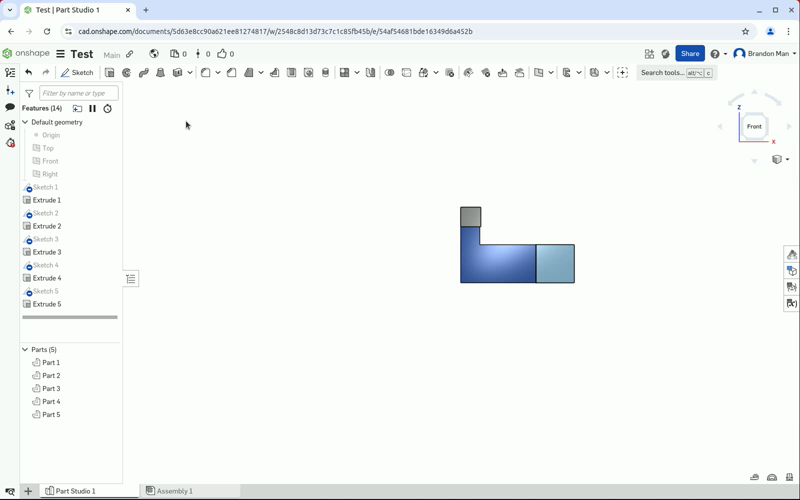
key(shift+h)
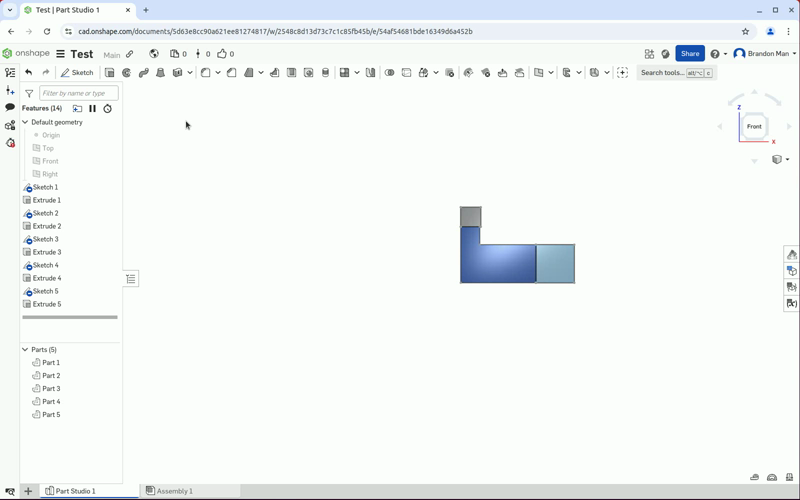
key(shift+7)
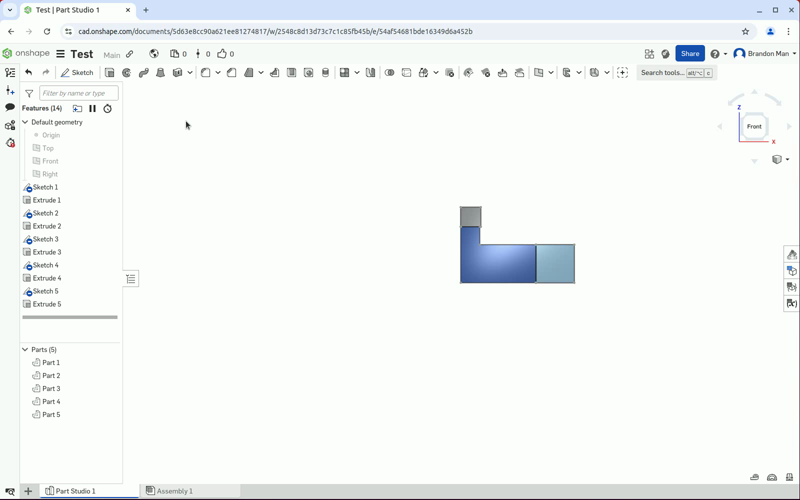
key(left, 2)
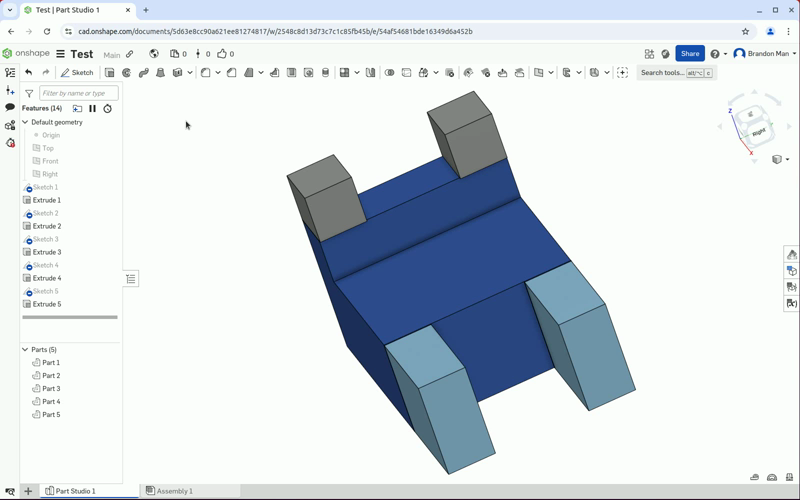
key(down, 2)
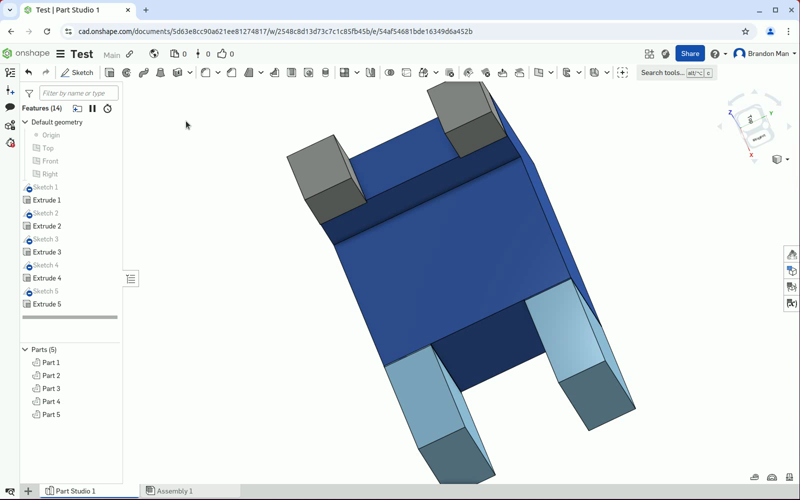
key(up, 2)
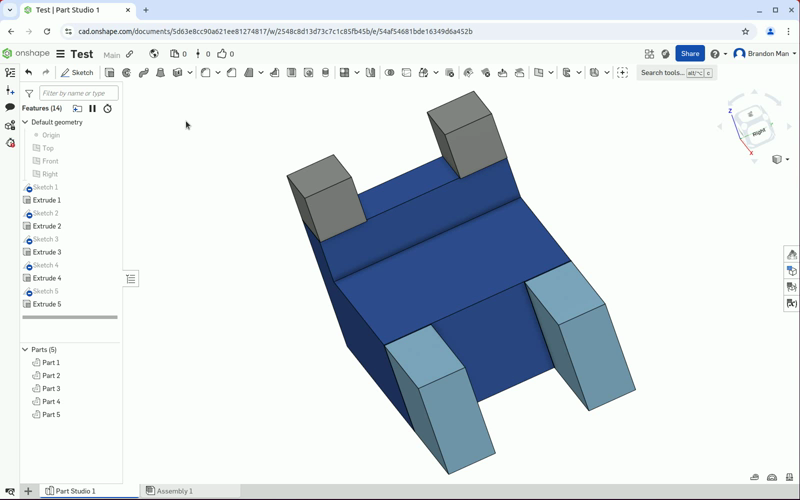
key(right, 2)
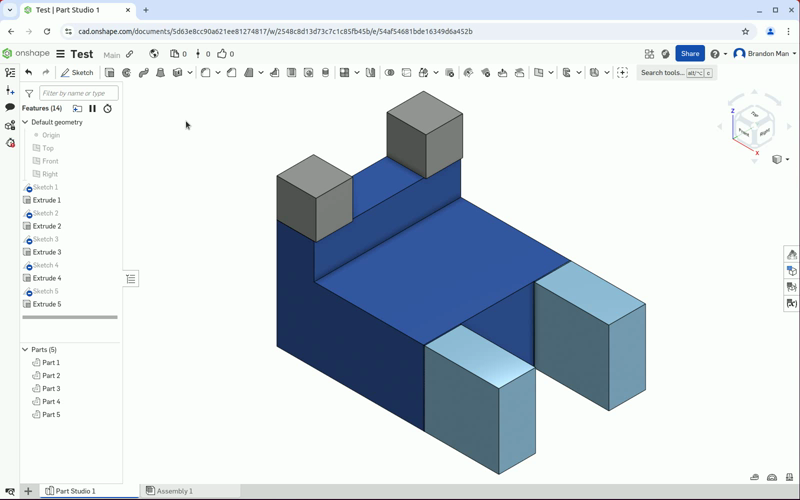
mouse_move(73, 189)
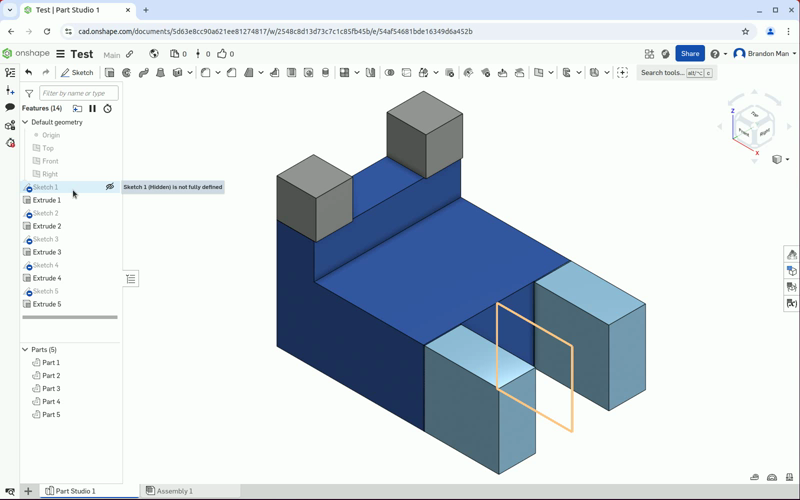
click(73, 189)